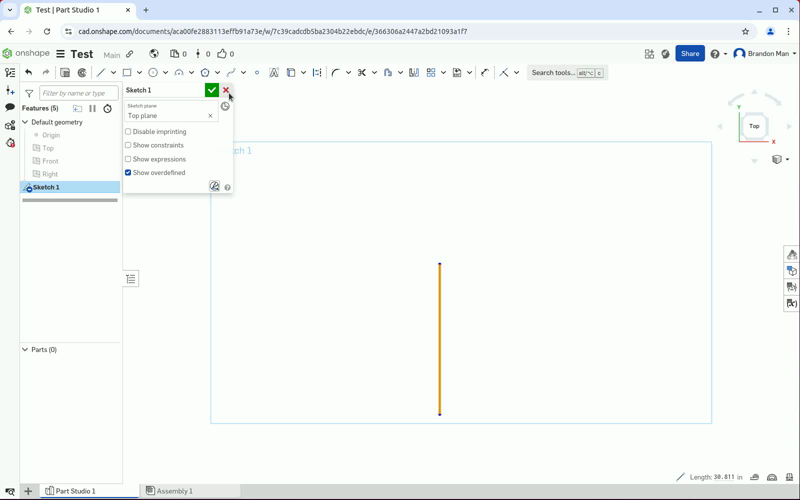
key(shift+h)
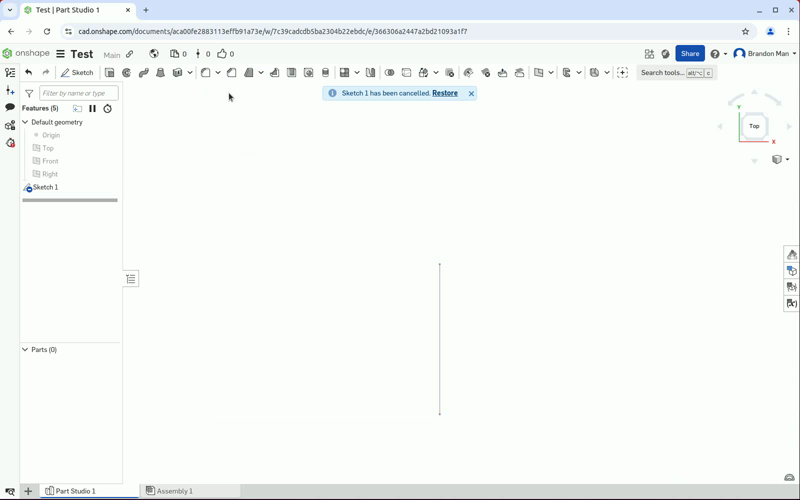
key(shift+s)
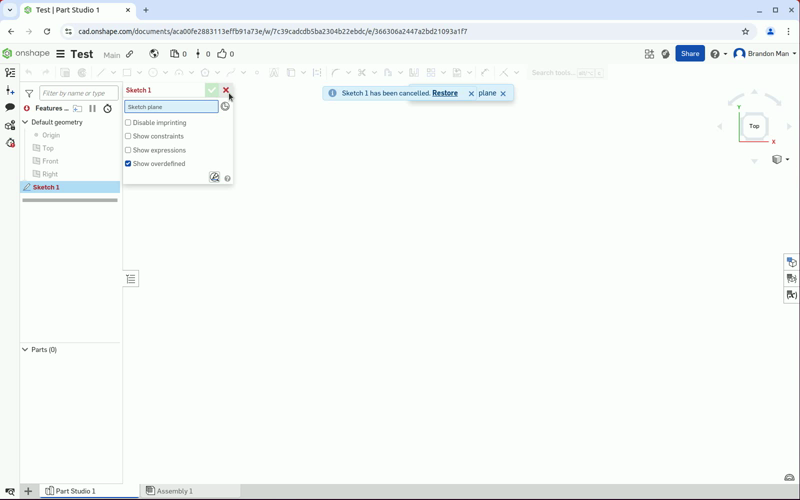
mouse_move(73, 150)
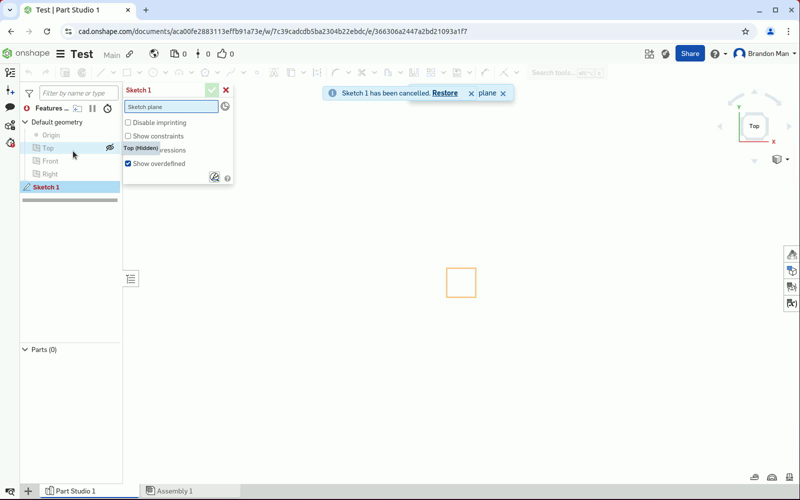
click(73, 150)
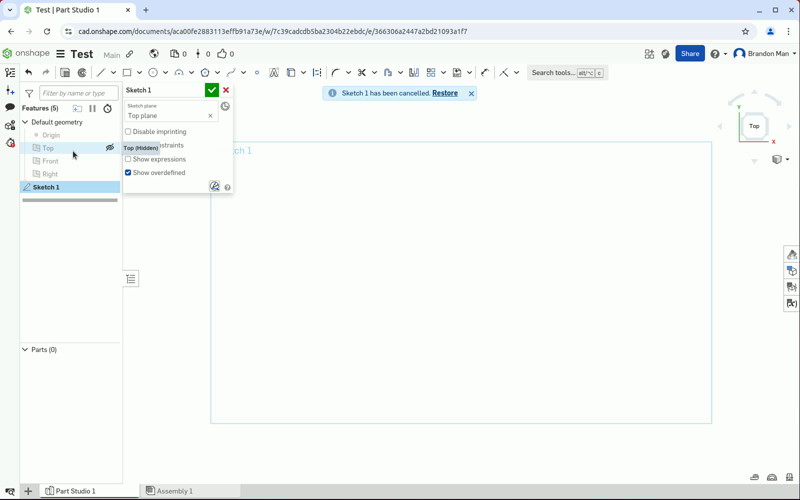
mouse_move(73, 352)
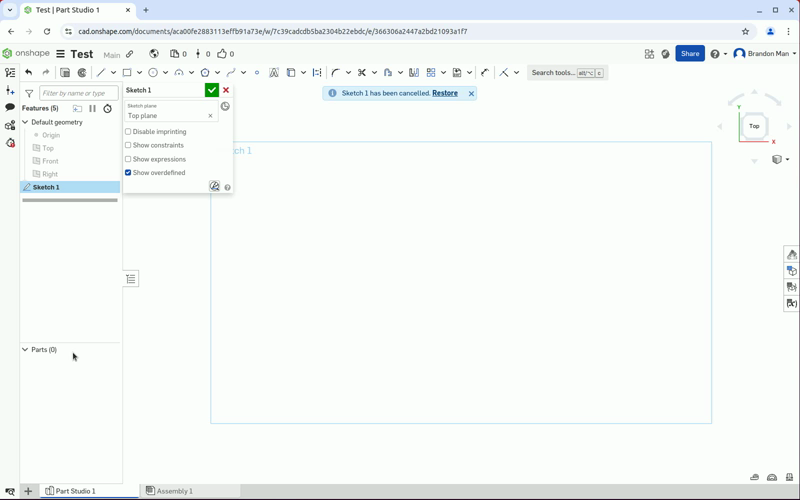
key(y)
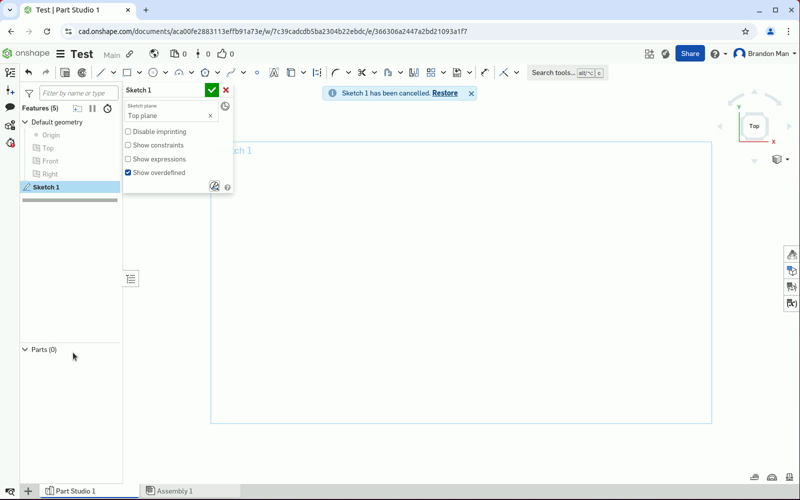
key(l)
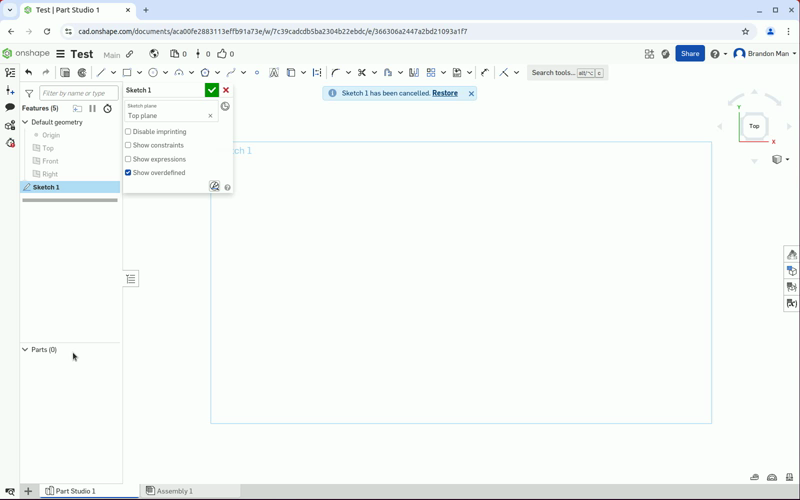
key_down(shift)
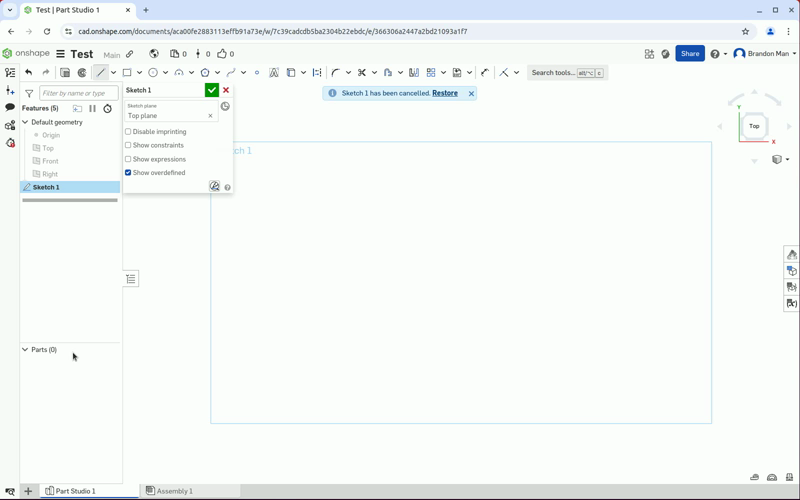
mouse_move(379, 395)
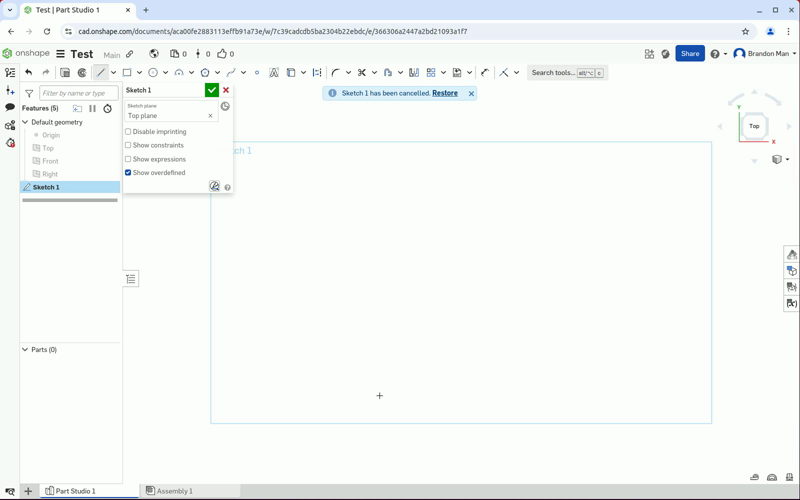
click(379, 395)
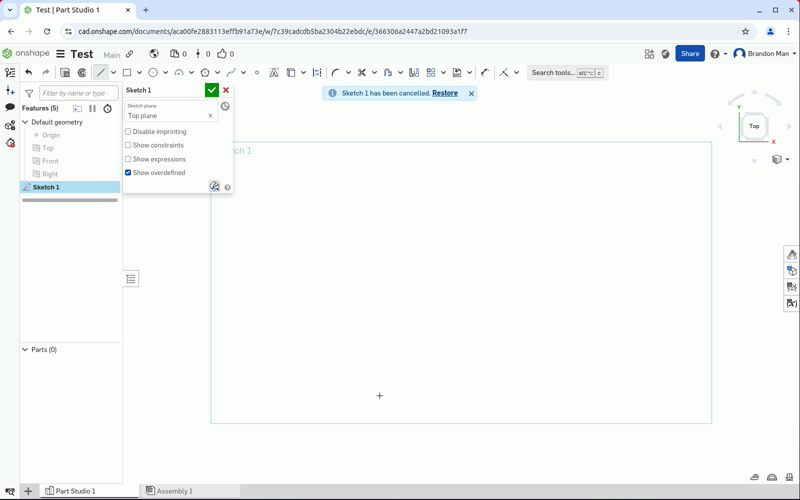
key_up(shift)
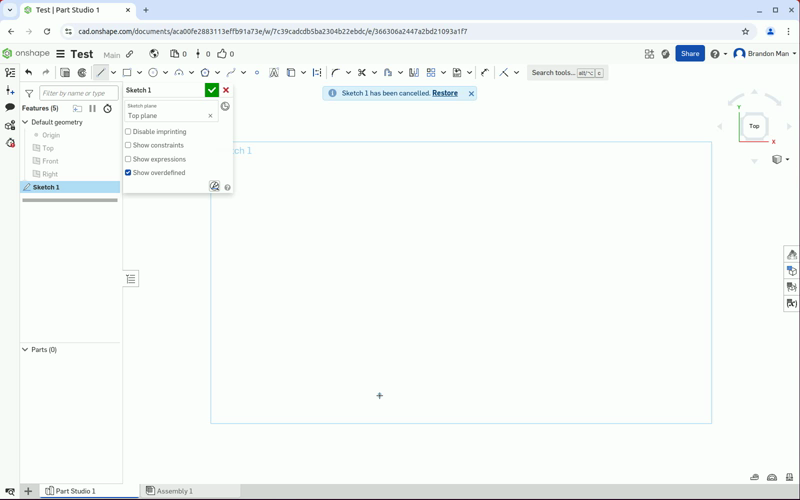
key_down(shift)
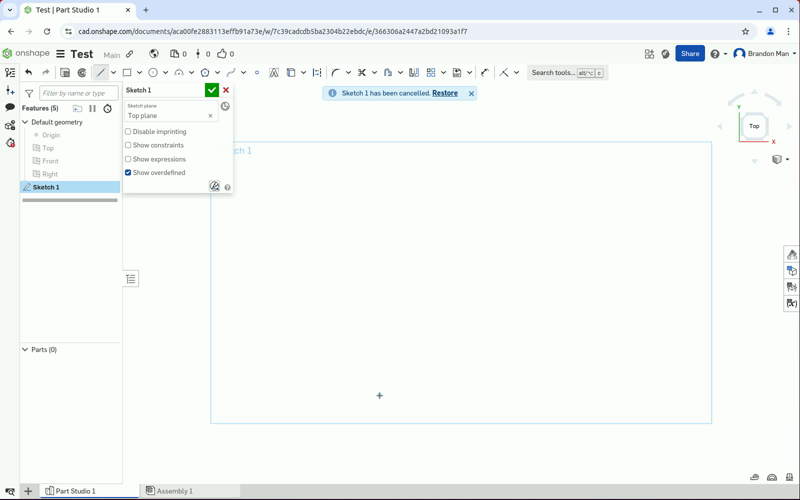
mouse_move(540, 395)
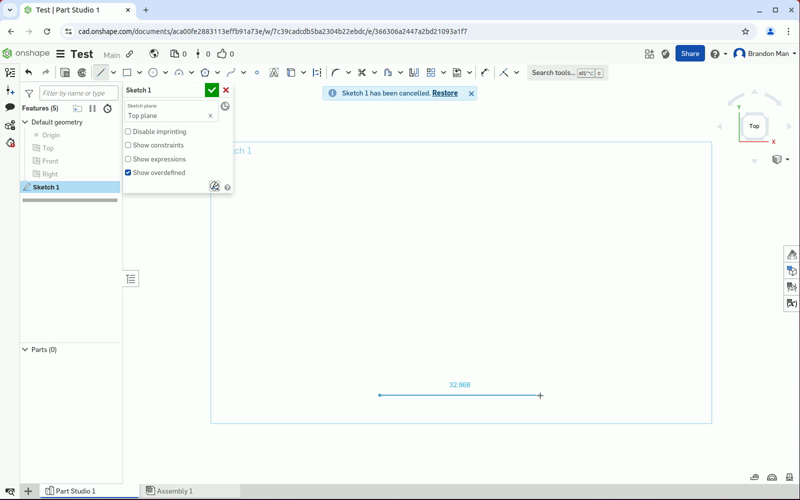
click(540, 395)
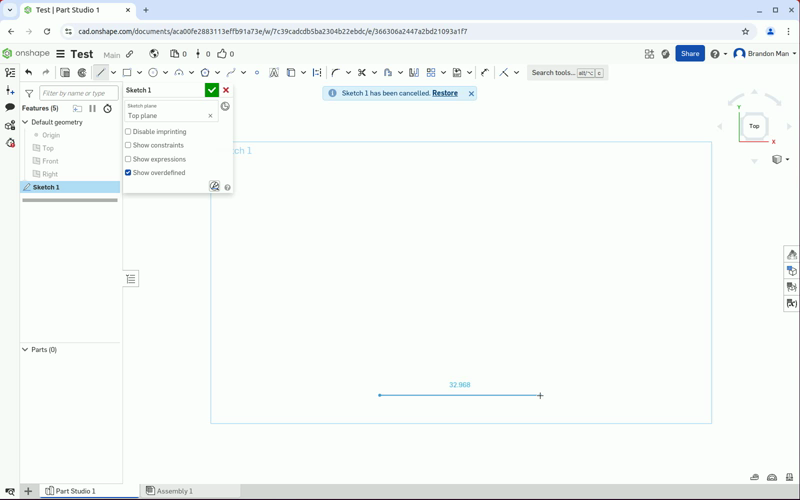
key_up(shift)
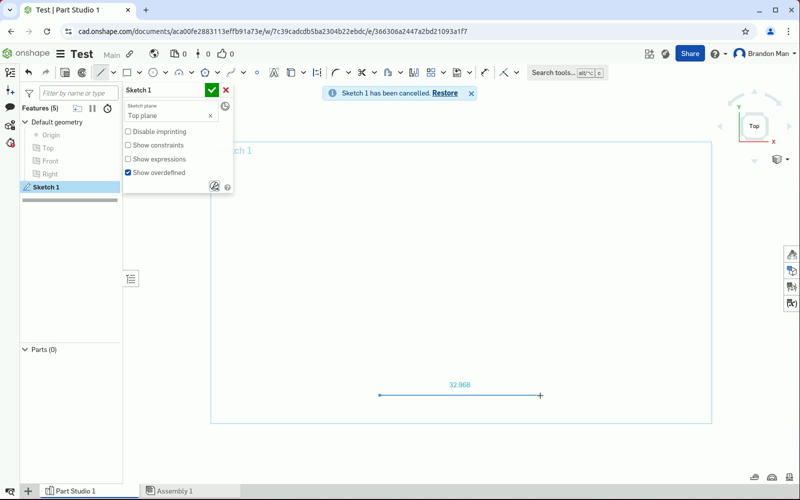
key_down(shift)
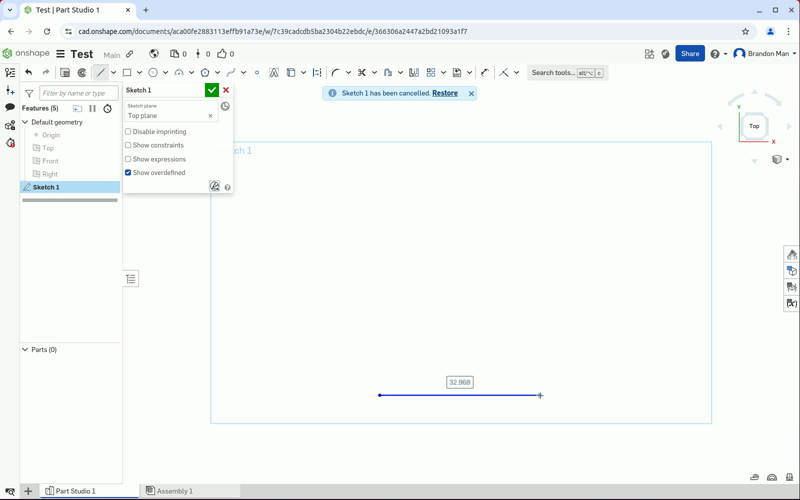
mouse_move(540, 171)
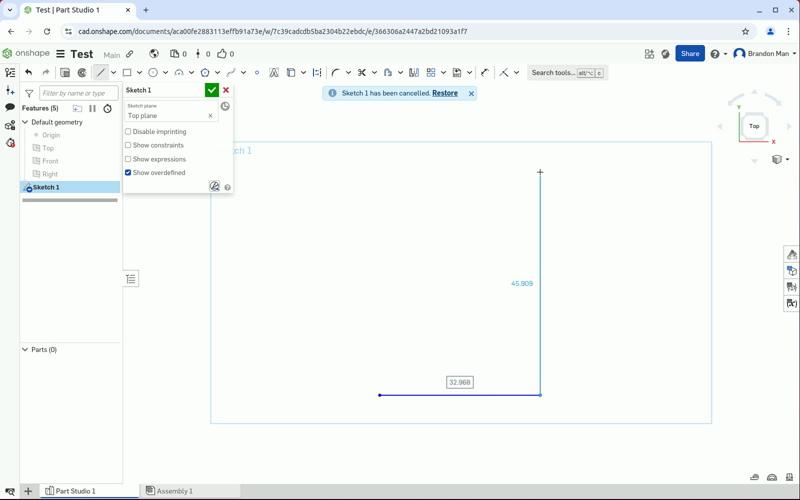
click(540, 171)
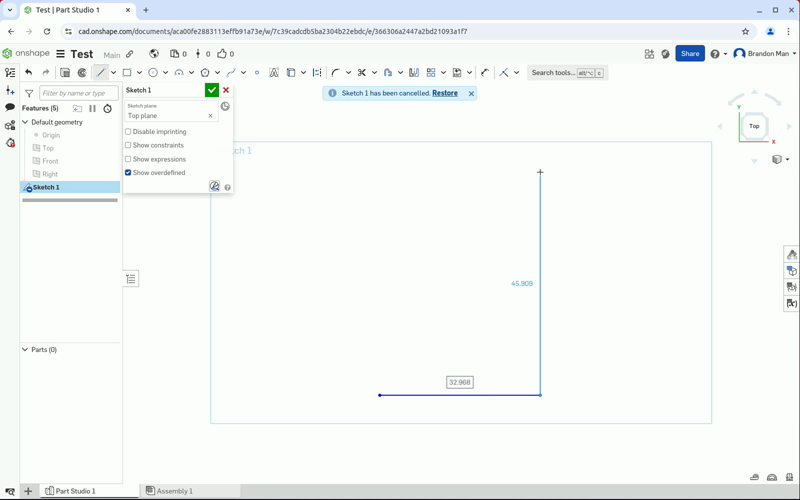
key_up(shift)
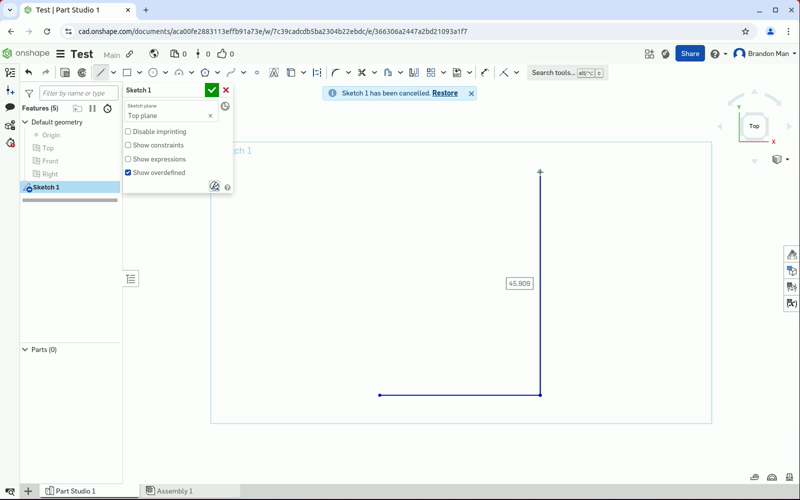
key_down(shift)
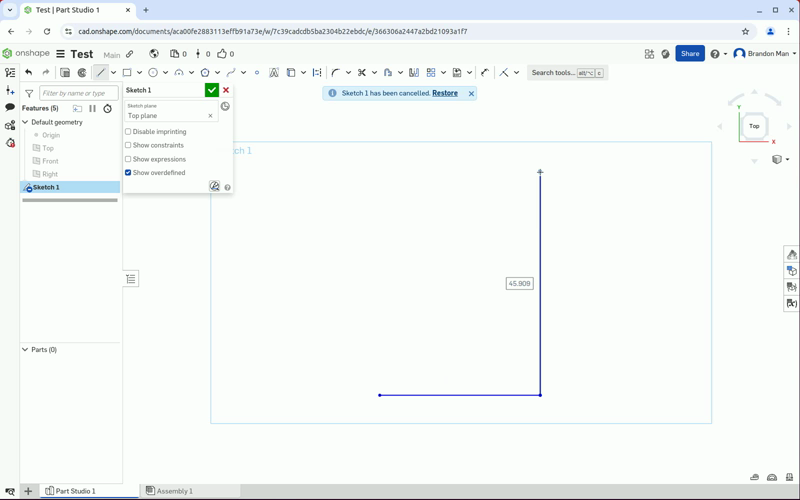
mouse_move(379, 171)
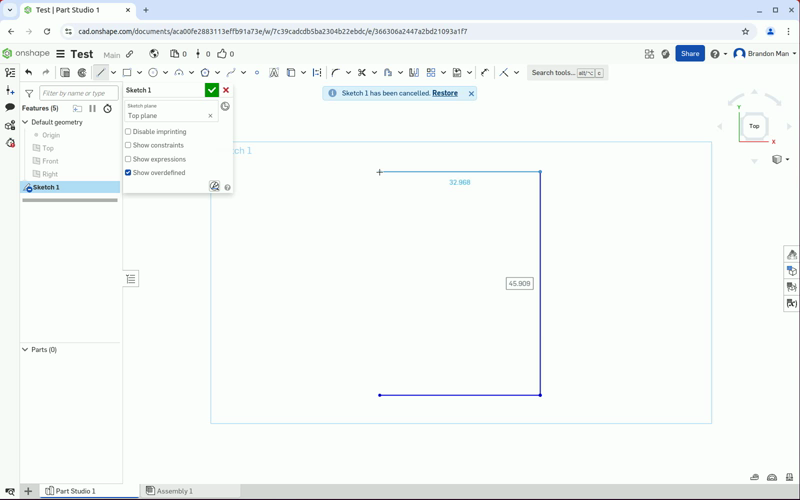
click(379, 171)
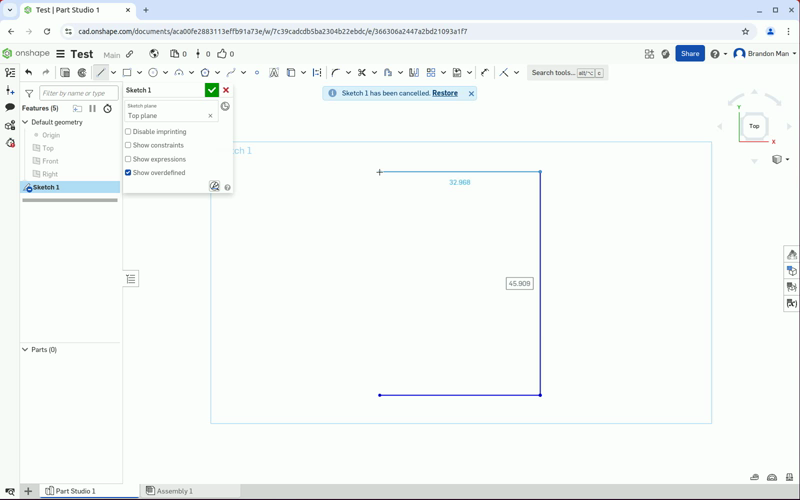
key_up(shift)
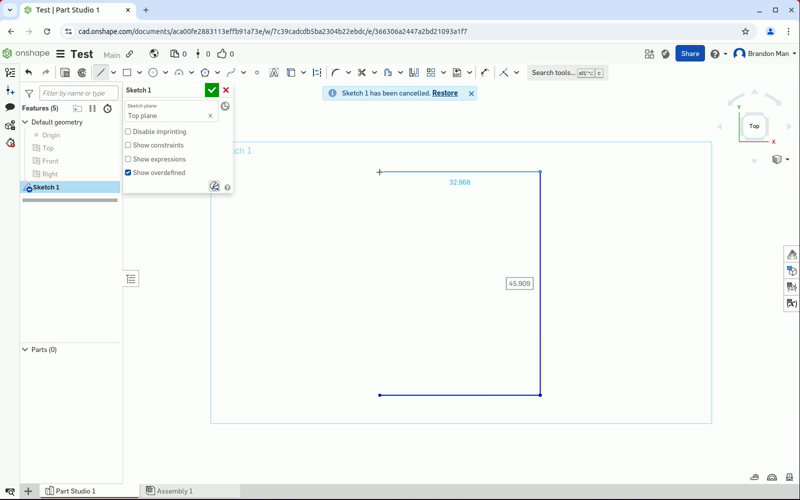
key_down(shift)
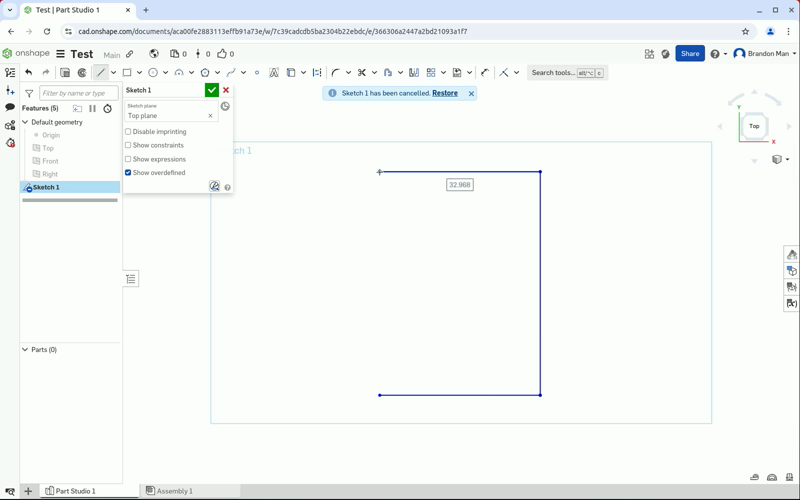
mouse_move(379, 395)
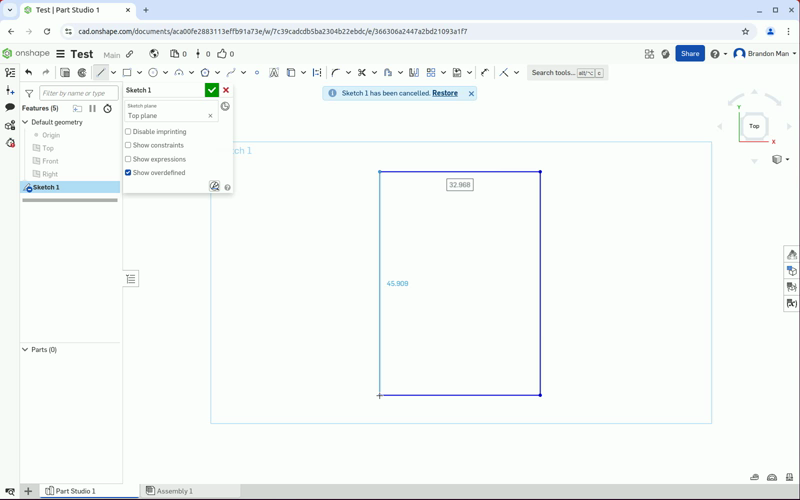
key_up(shift)
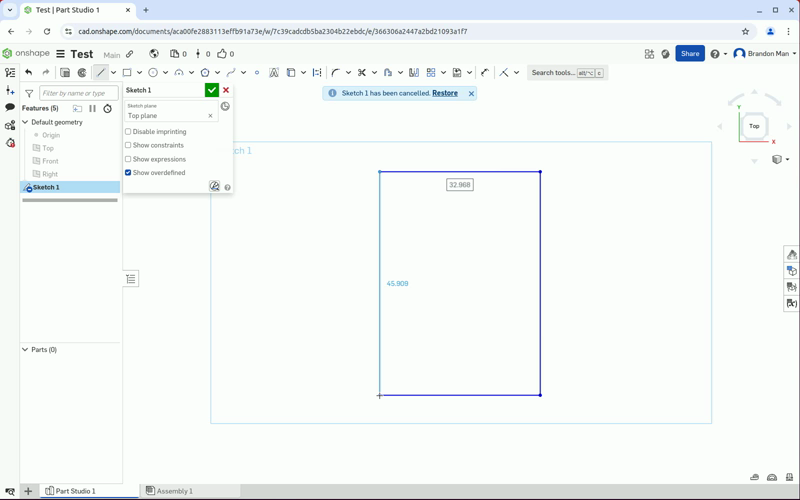
click(379, 395)
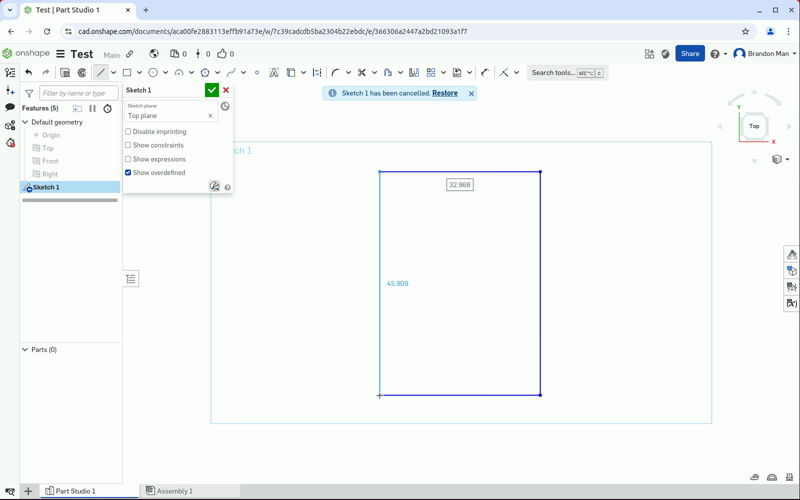
key(esc)
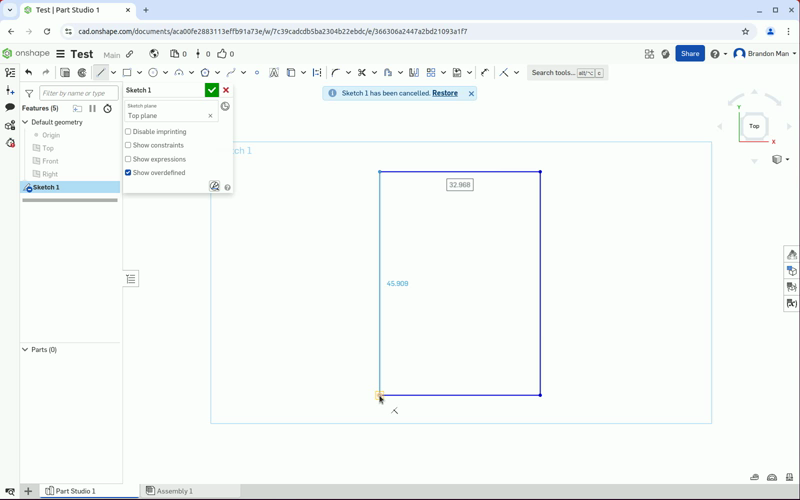
mouse_move(419, 230)
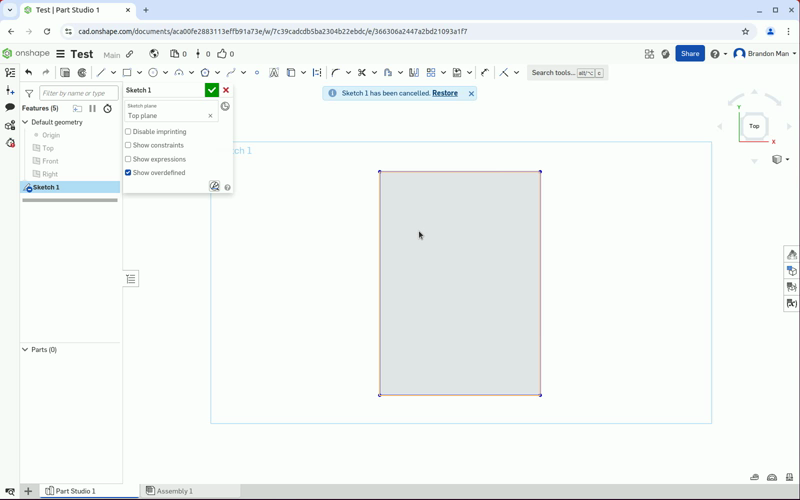
click(419, 230)
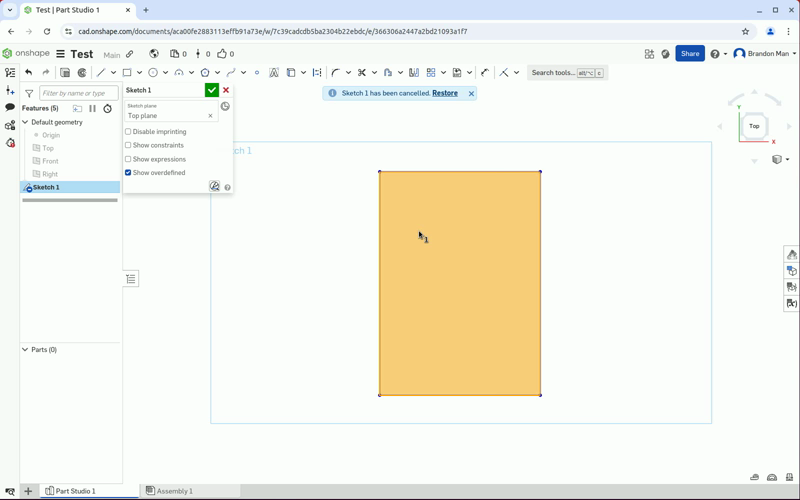
mouse_move(73, 352)
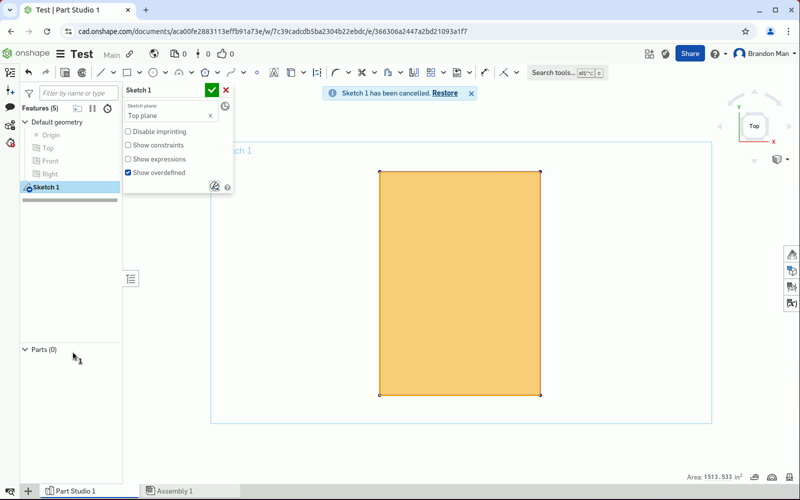
key(shift+y)
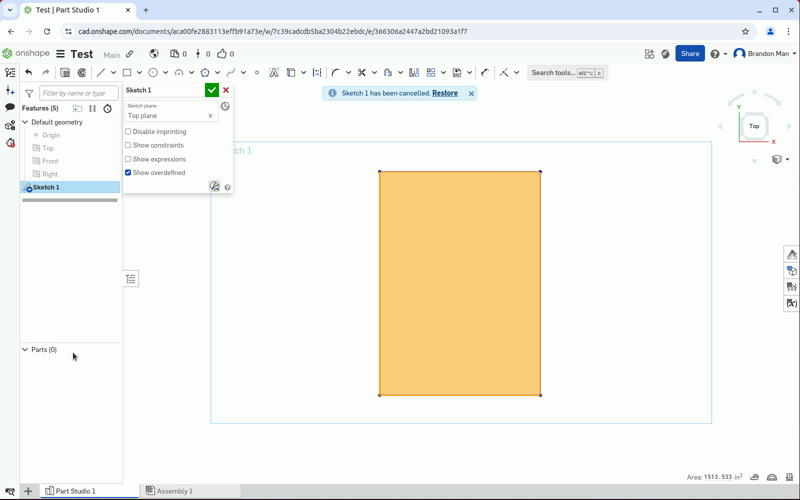
key(shift+e)
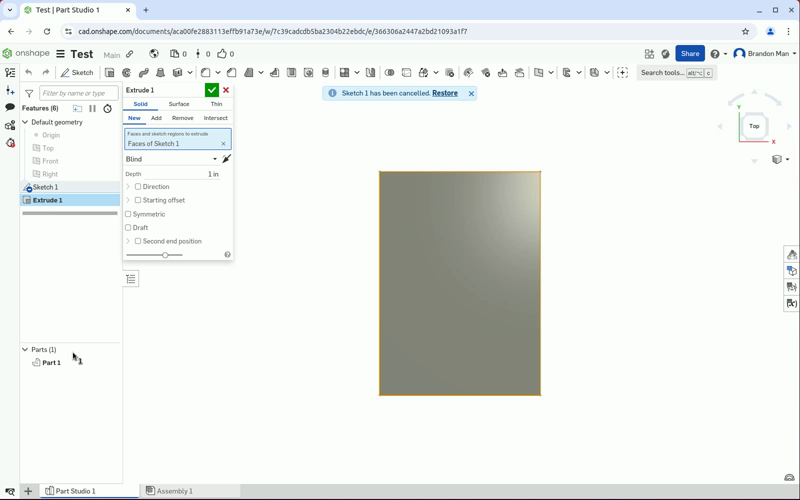
mouse_move(143, 106)
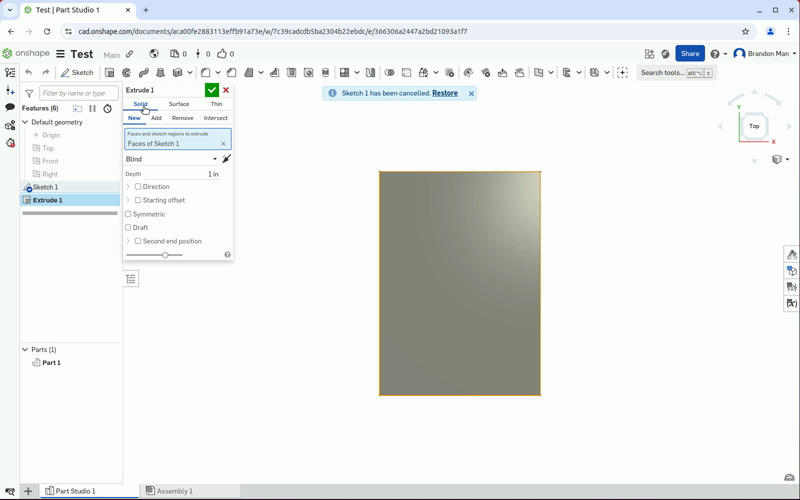
click(143, 106)
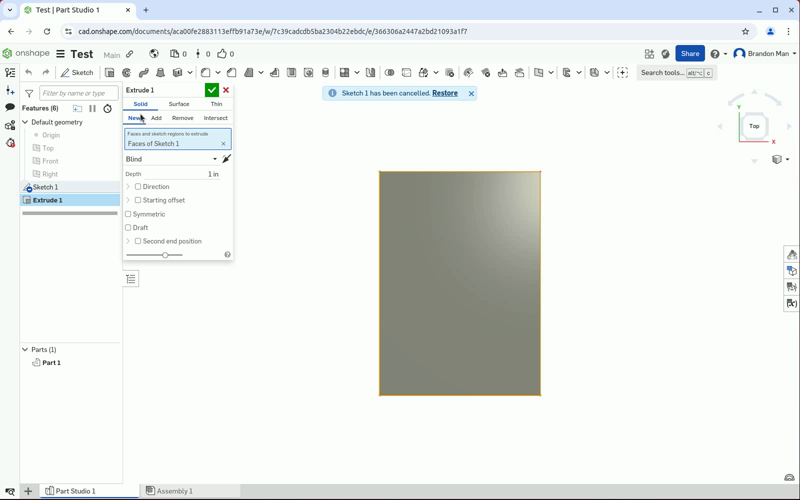
mouse_move(137, 120)
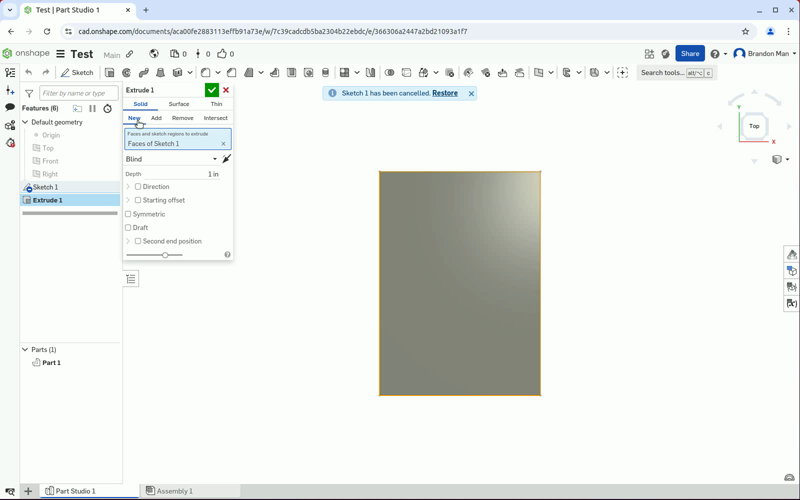
click(137, 120)
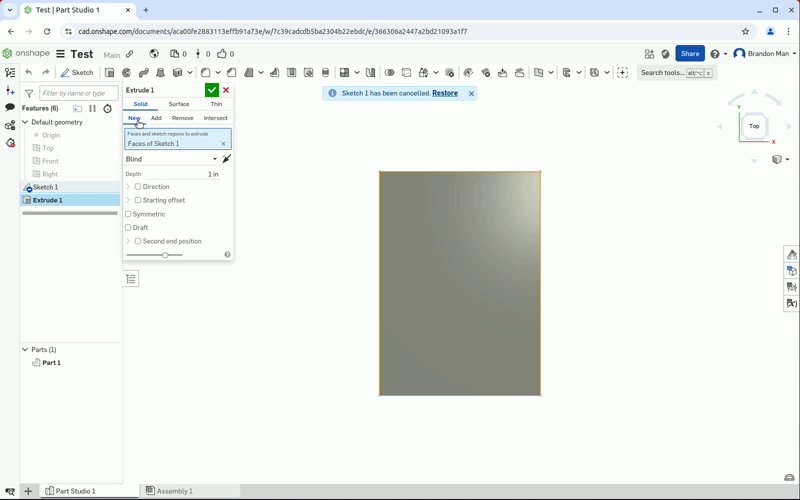
key(tab, 4)
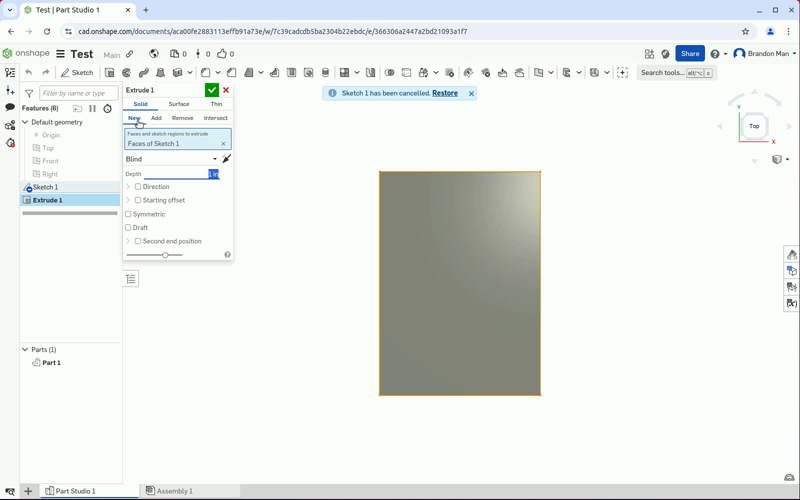
text(2.166)
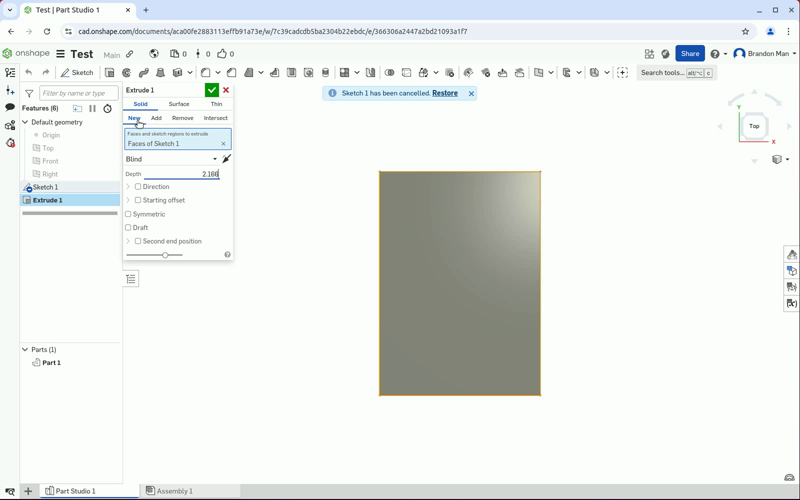
key(enter)
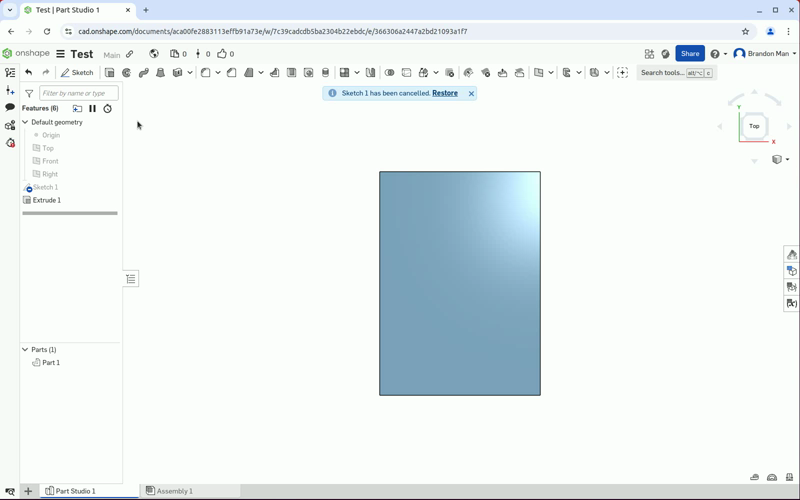
key(shift+h)
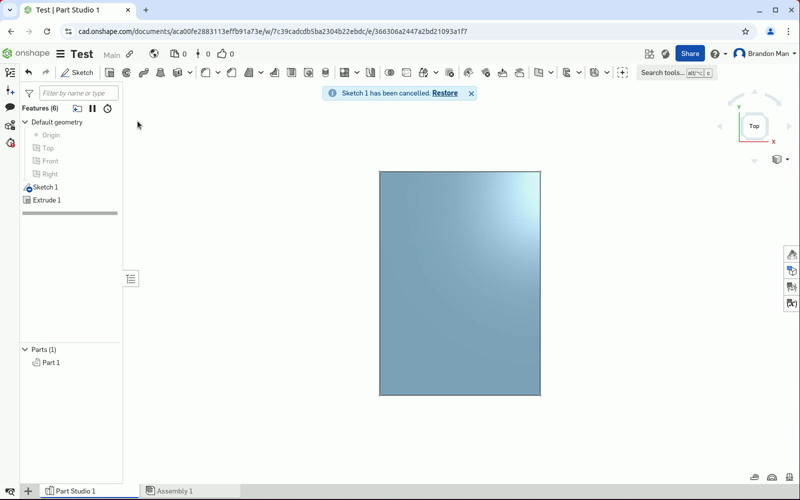
key(shift+h)
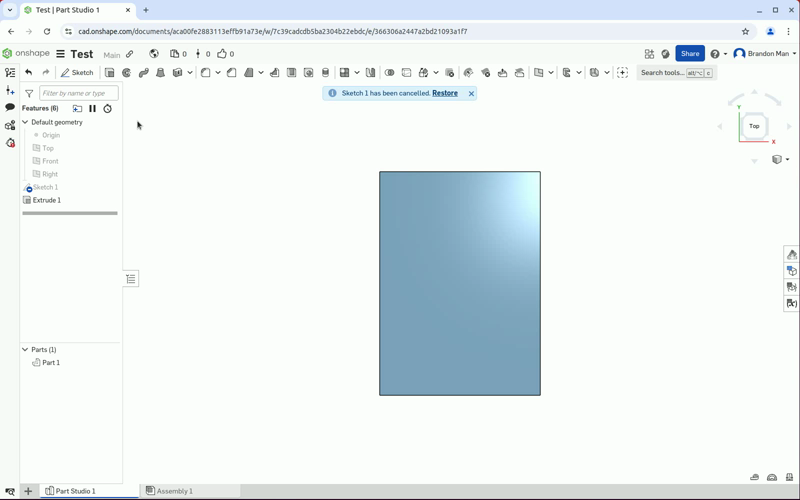
mouse_move(73, 189)
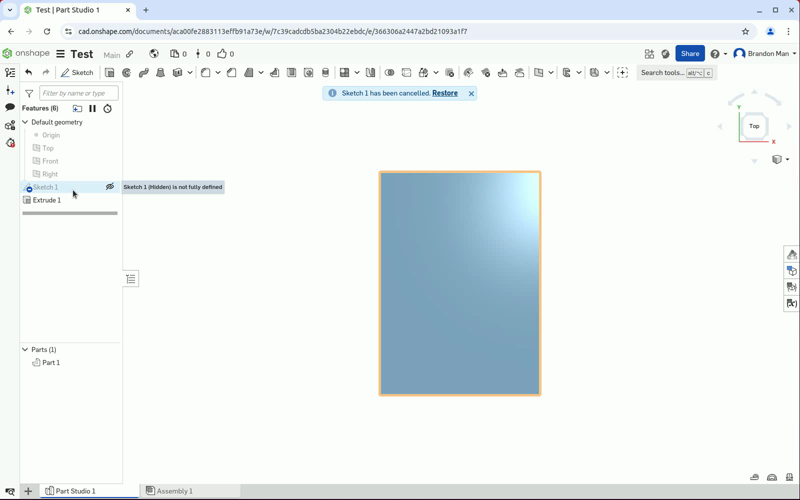
click(73, 189)
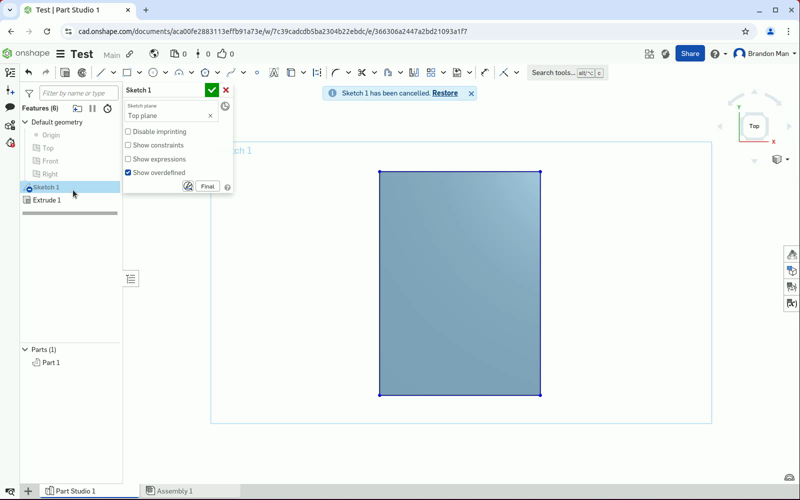
mouse_move(229, 92)
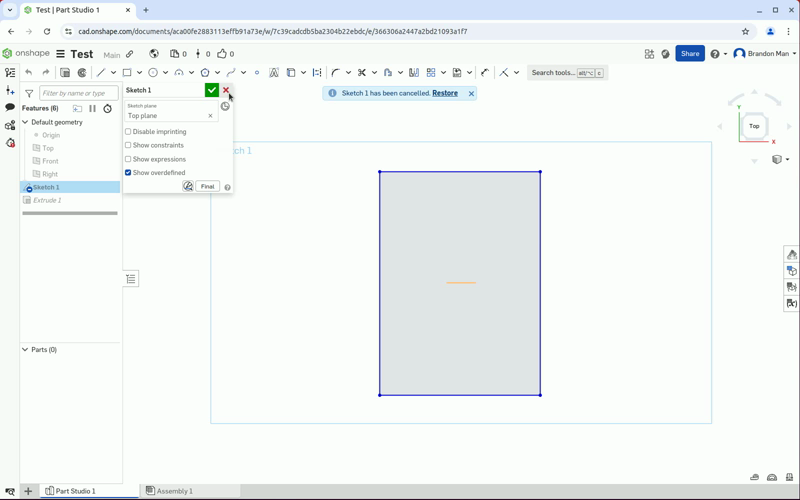
click(229, 92)
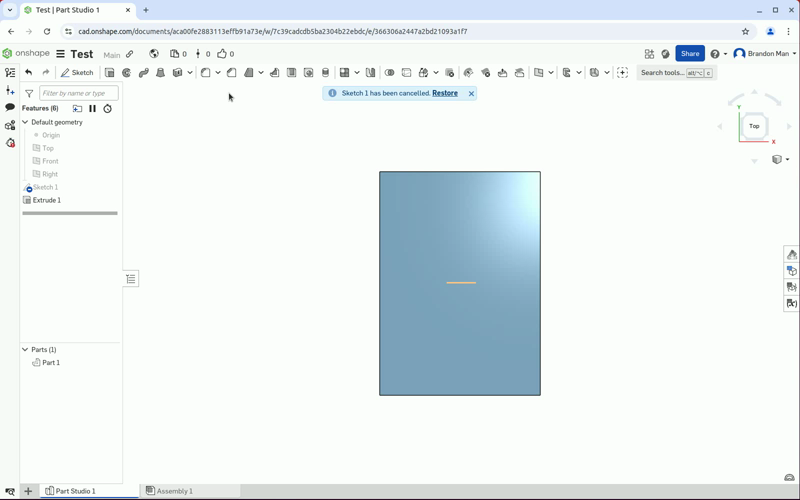
mouse_move(541, 75)
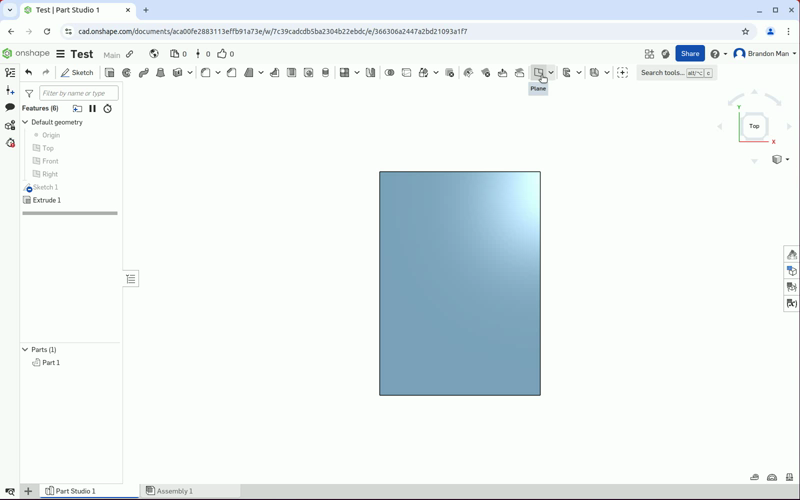
click(541, 75)
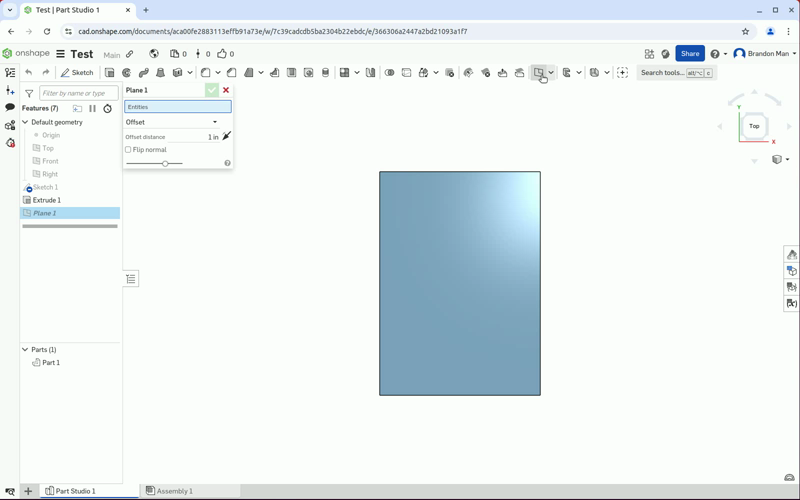
mouse_move(73, 150)
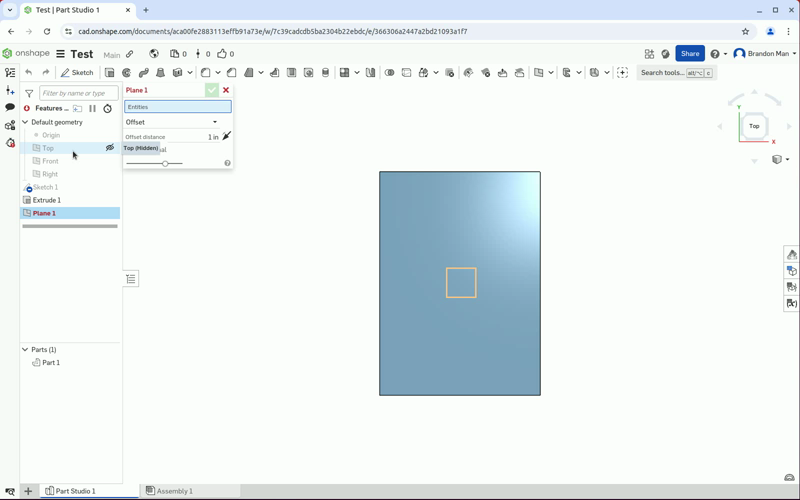
click(73, 150)
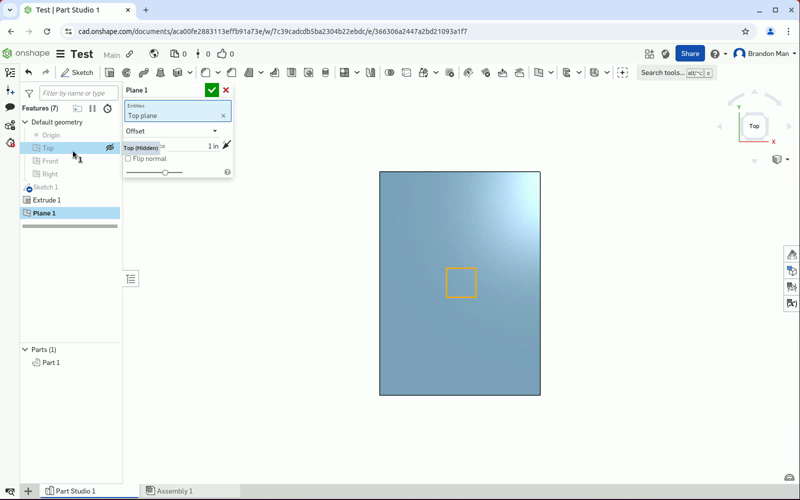
key(tab, 2)
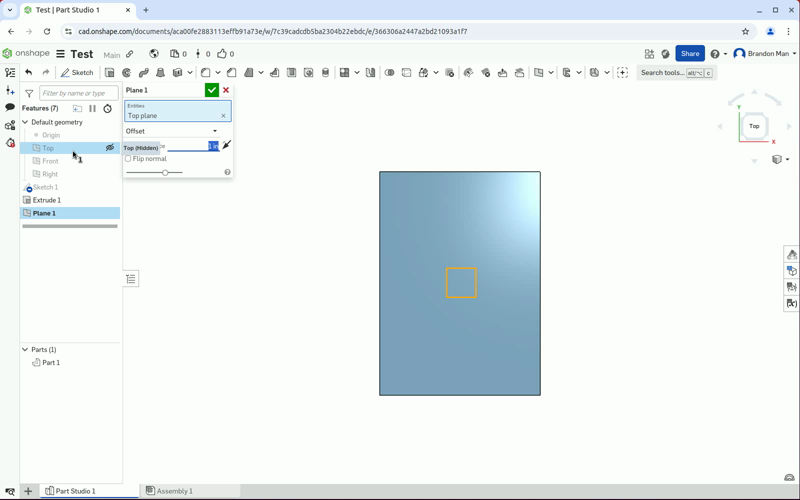
text(2.157)
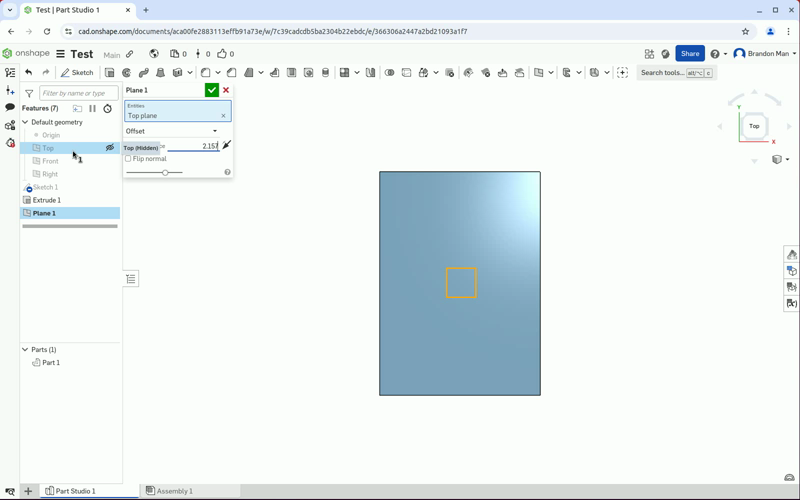
key(enter, 2)
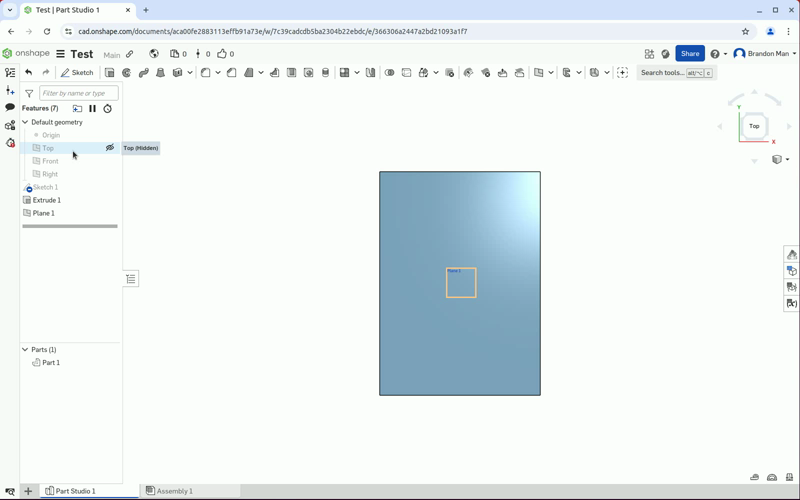
key(shift+s)
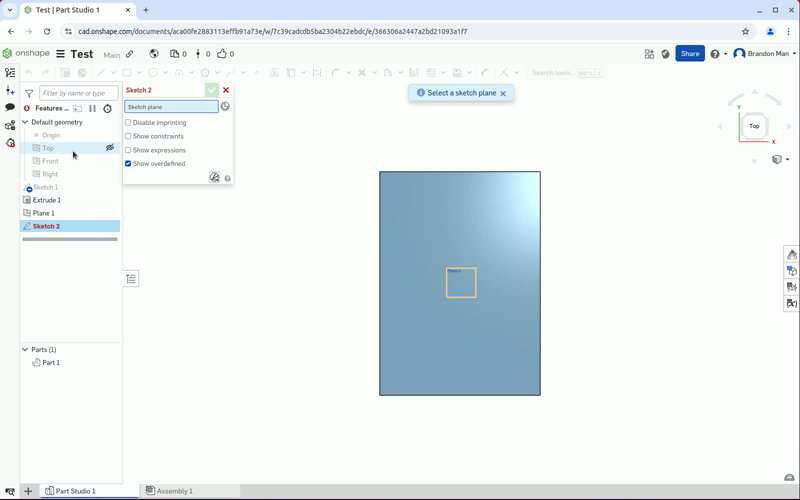
mouse_move(73, 215)
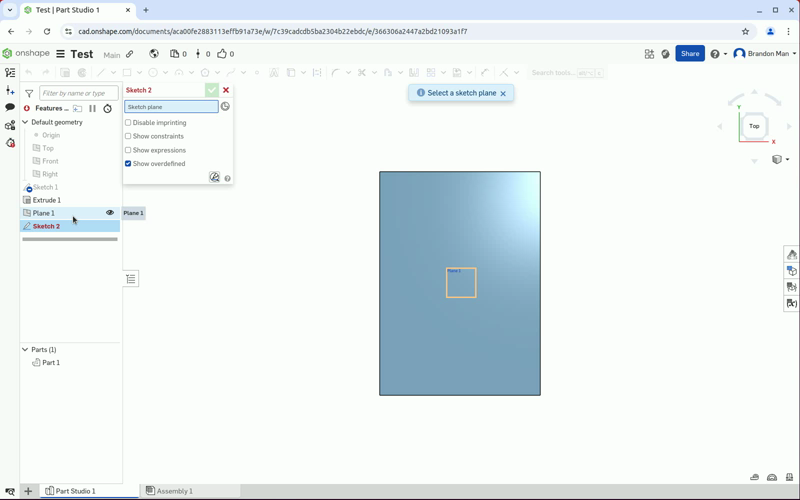
click(73, 215)
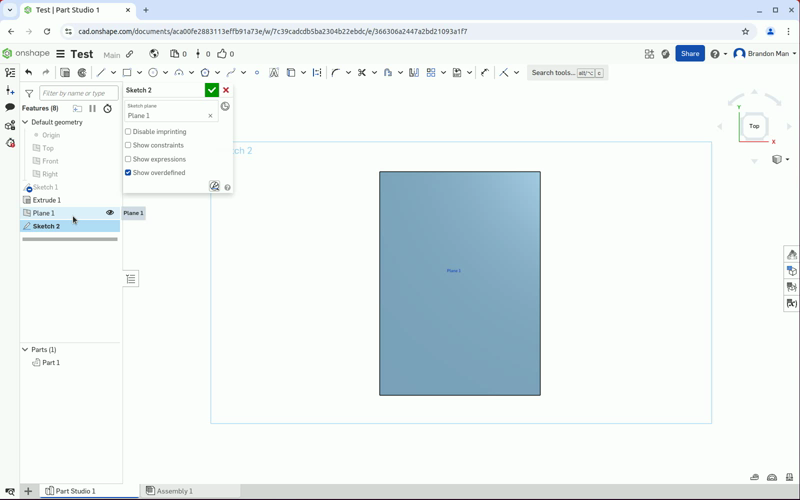
mouse_move(73, 352)
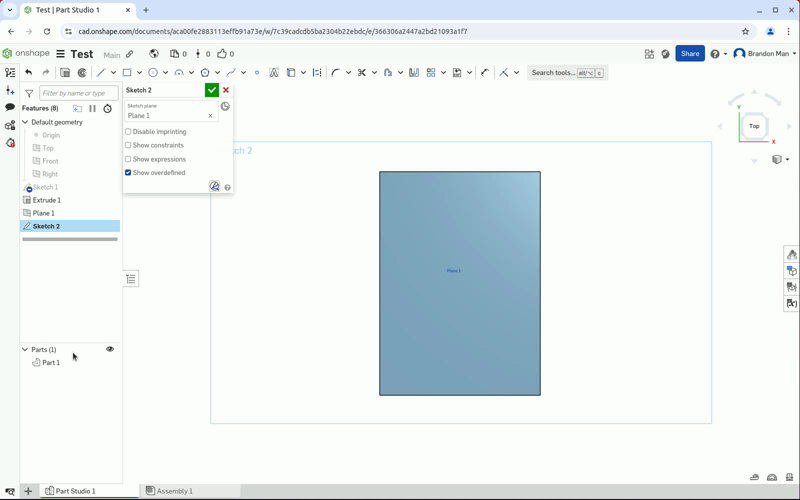
key(y)
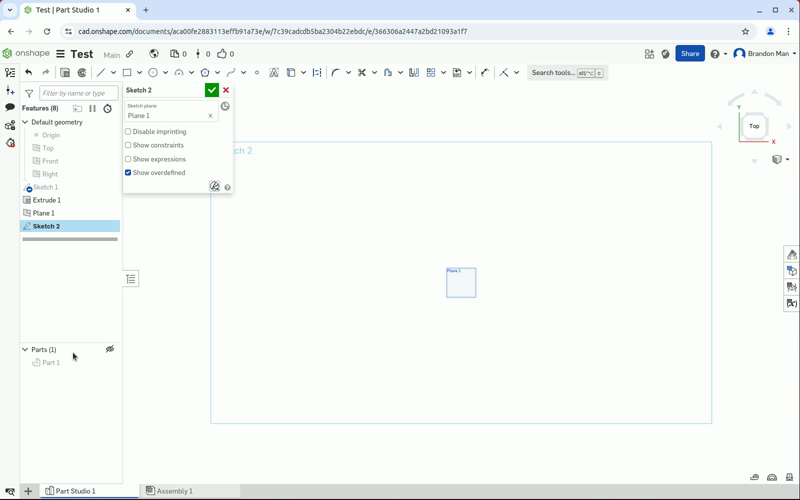
key(c)
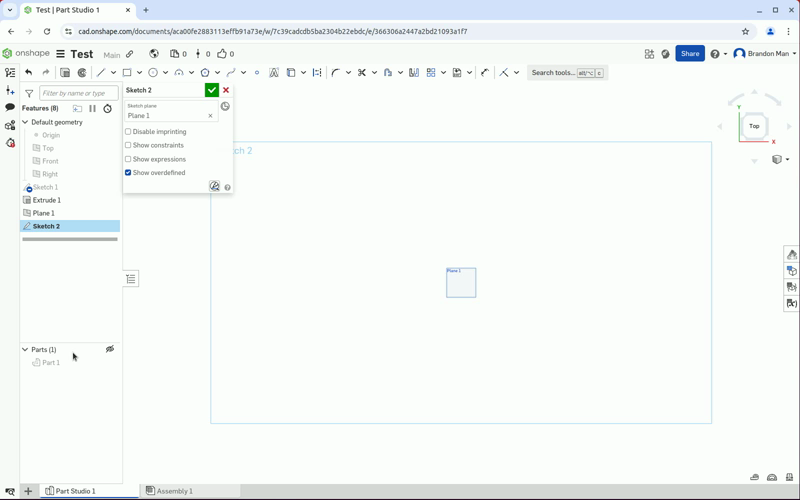
key_down(shift)
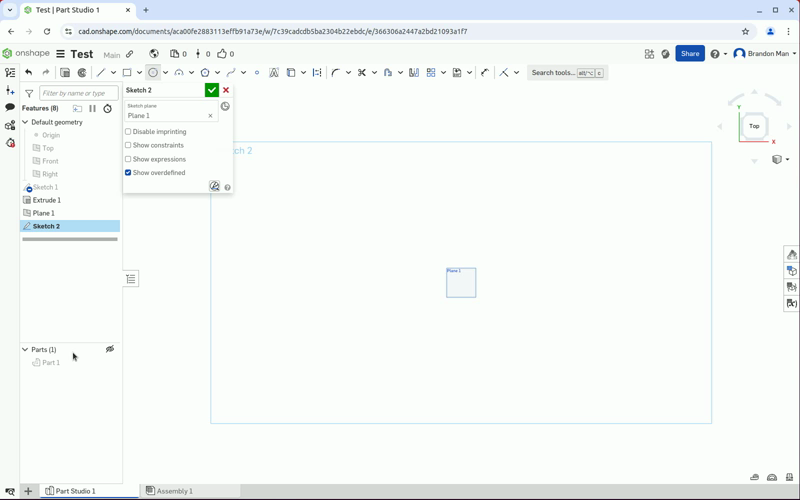
mouse_move(393, 383)
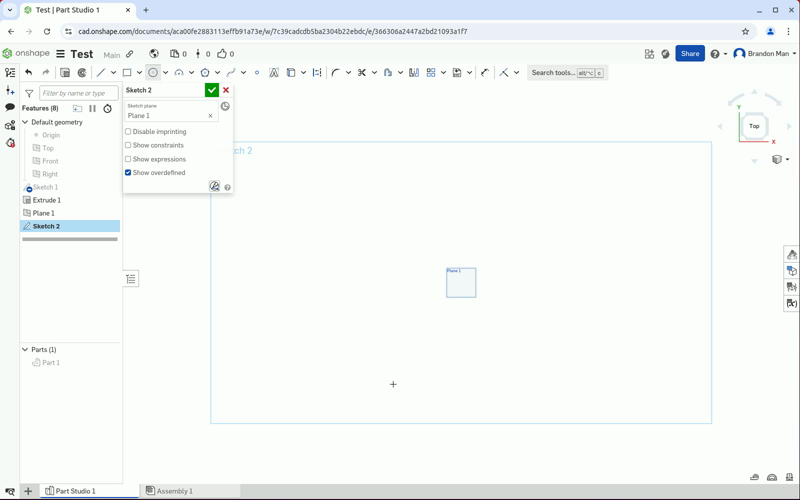
click(393, 383)
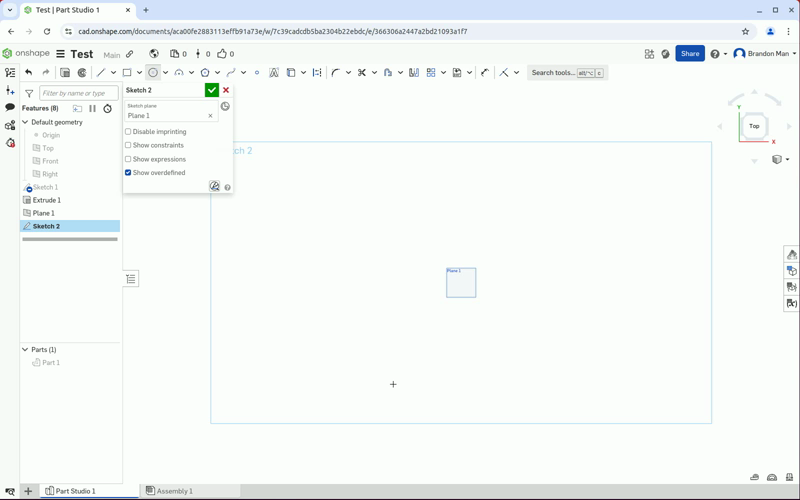
key_up(shift)
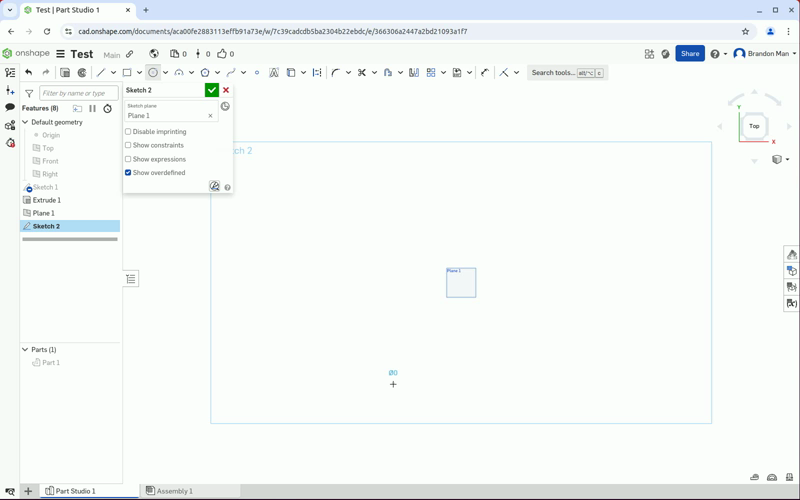
mouse_move(399, 383)
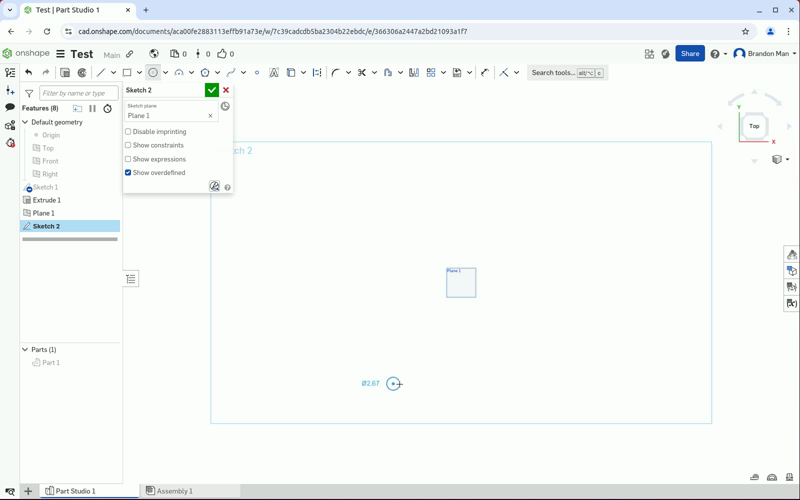
click(399, 383)
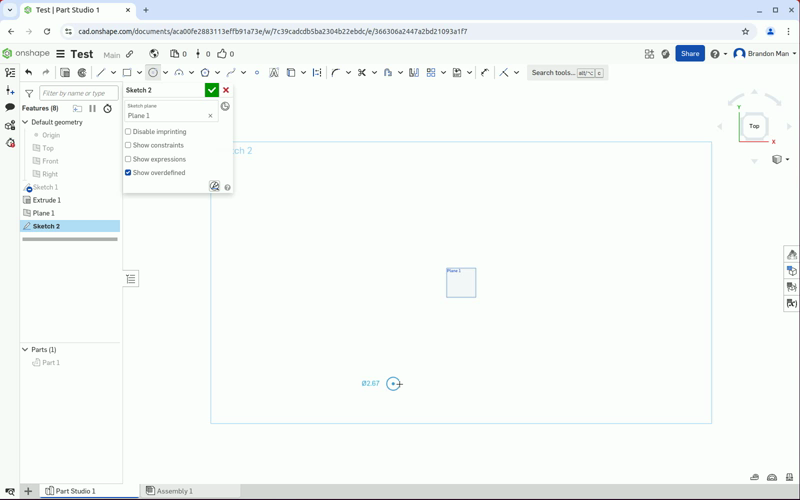
key(esc)
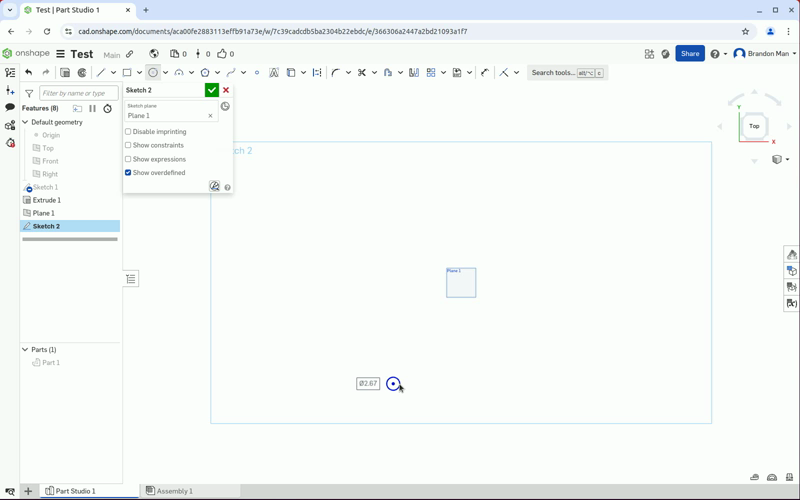
mouse_move(387, 382)
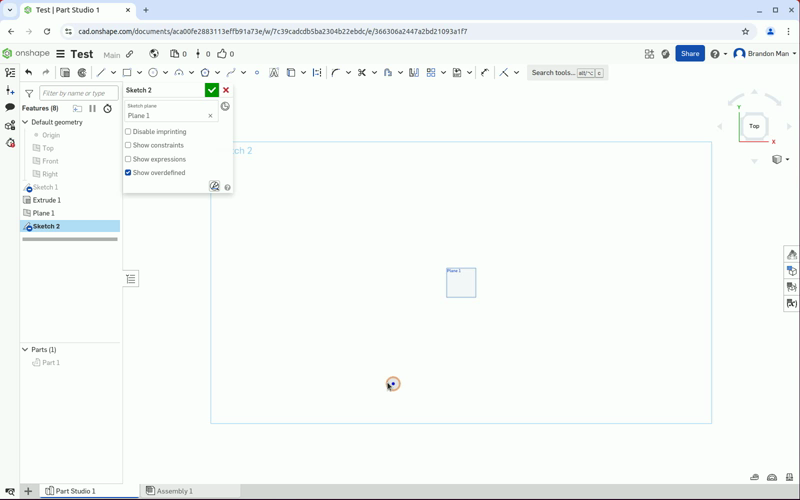
scroll(6)
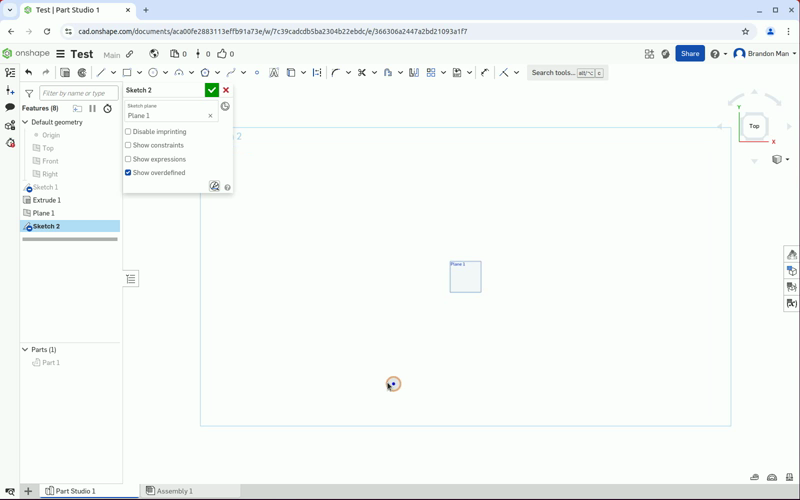
scroll(6)
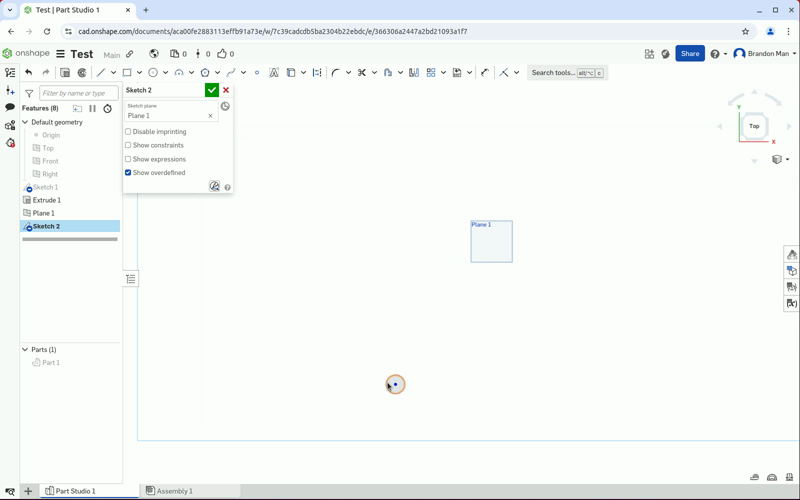
scroll(6)
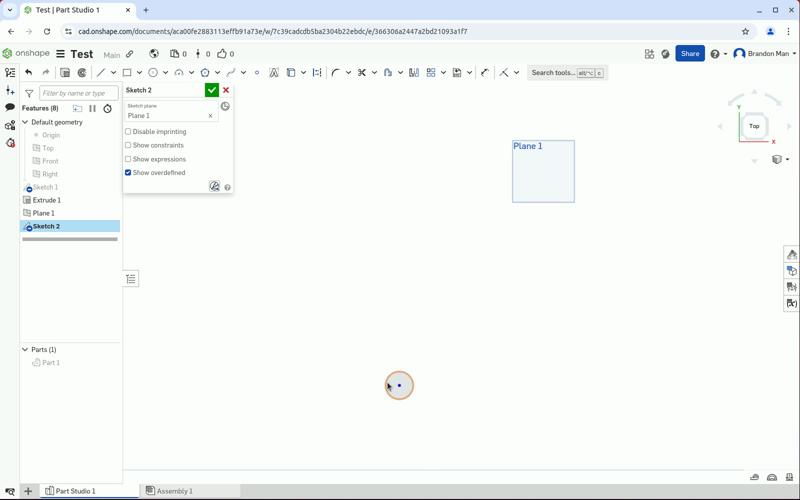
scroll(6)
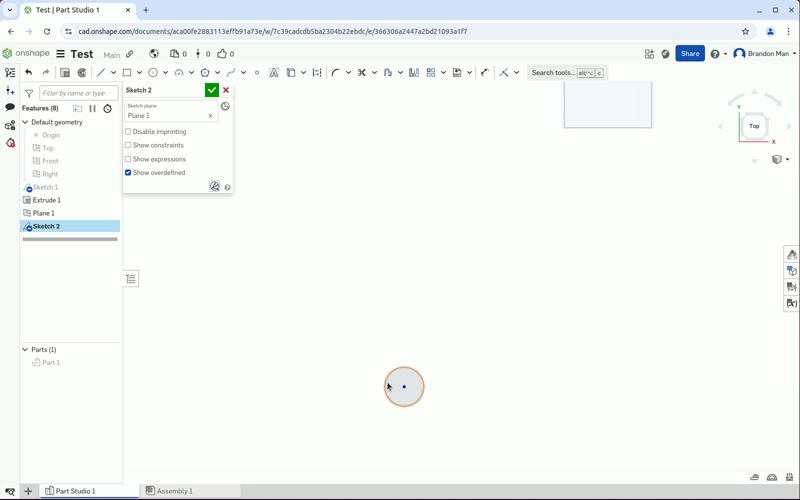
scroll(6)
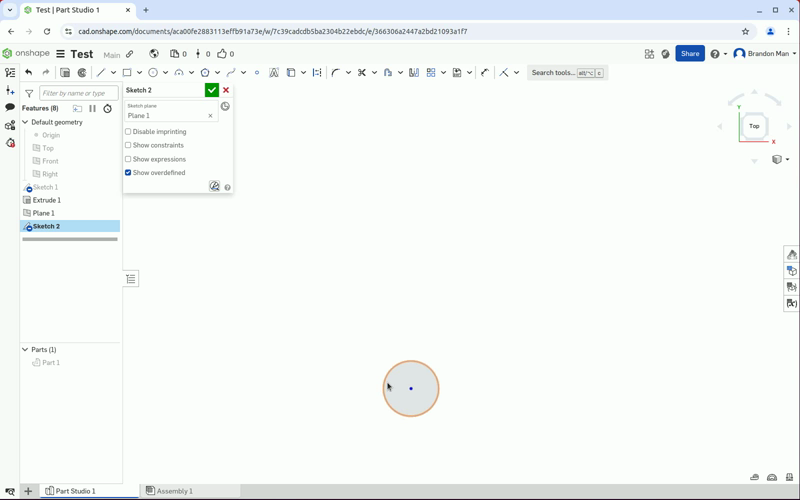
scroll(6)
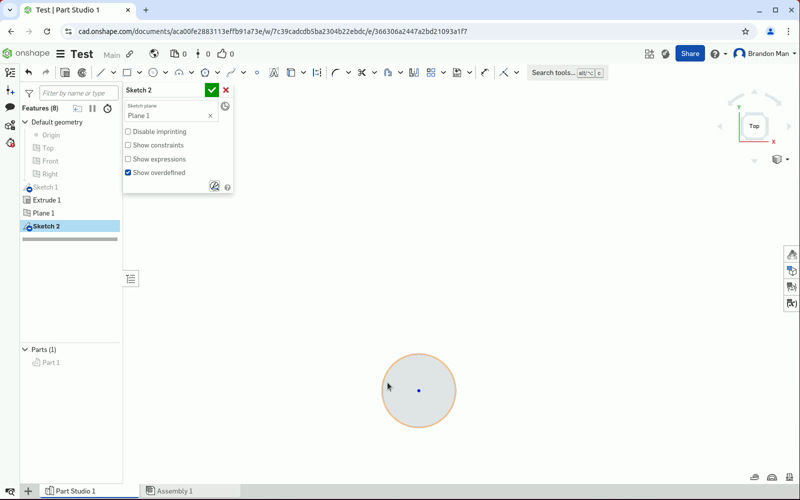
scroll(6)
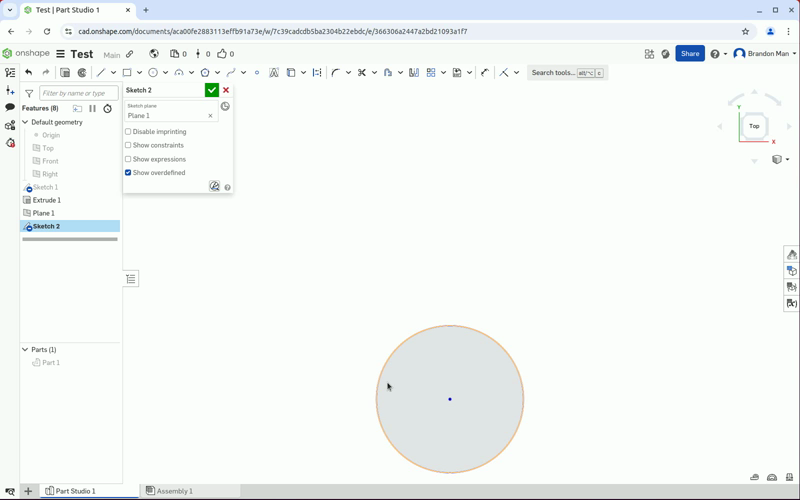
click(387, 382)
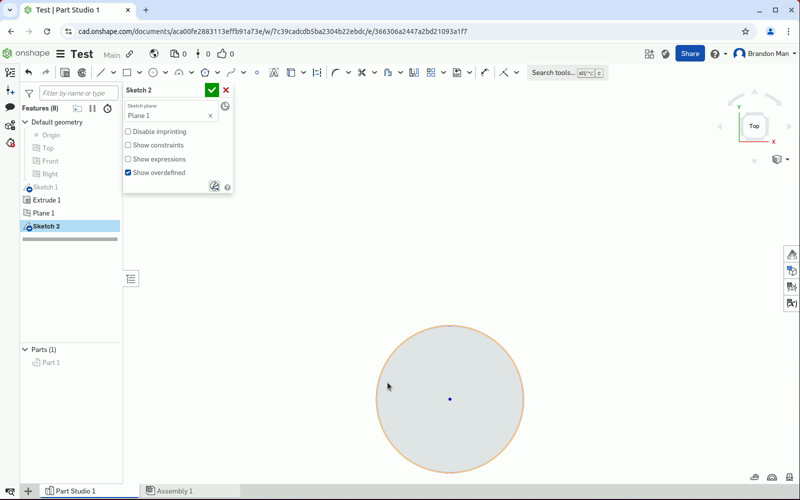
scroll(-6)
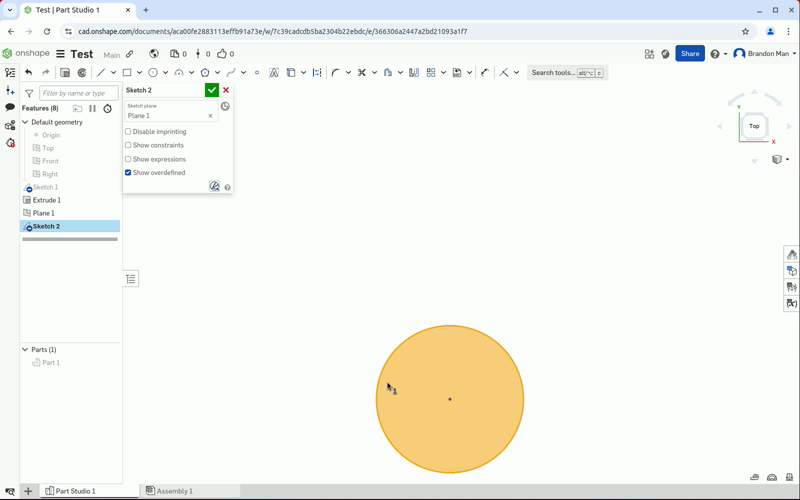
scroll(-6)
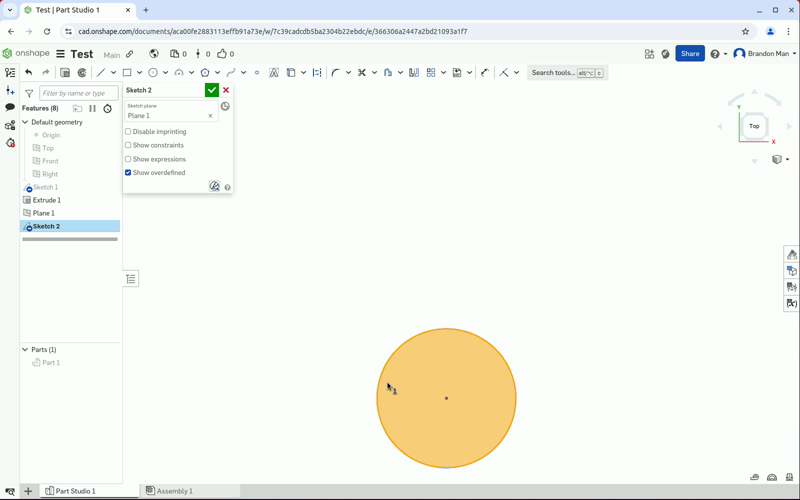
scroll(-6)
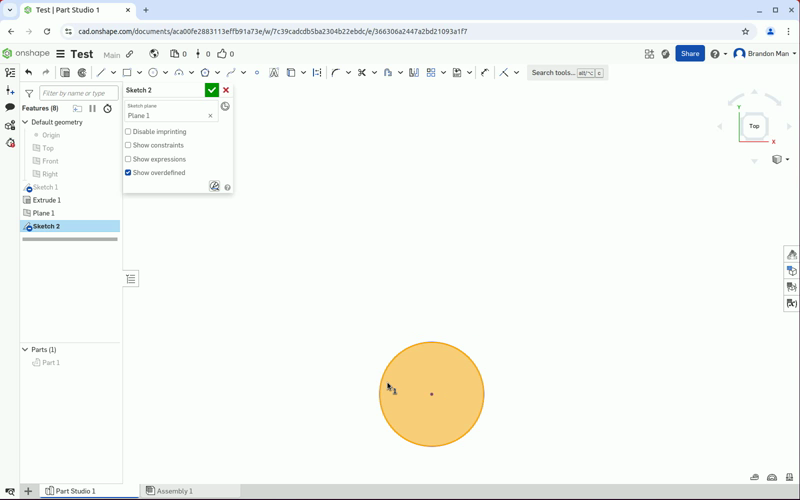
scroll(-6)
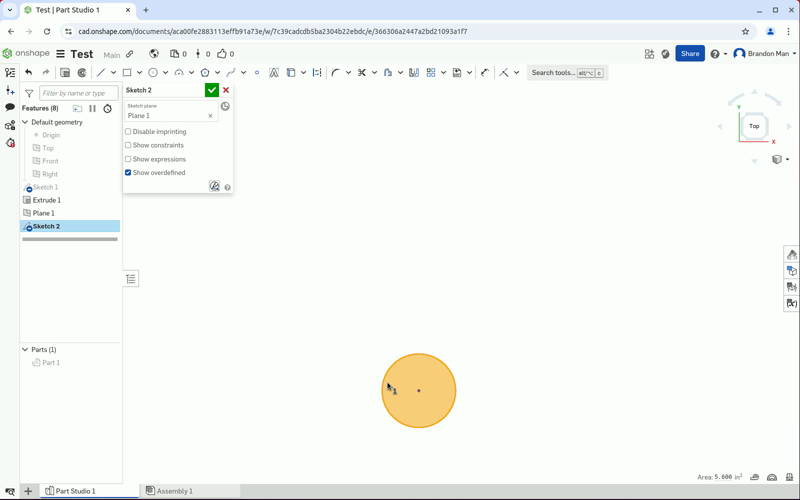
scroll(-6)
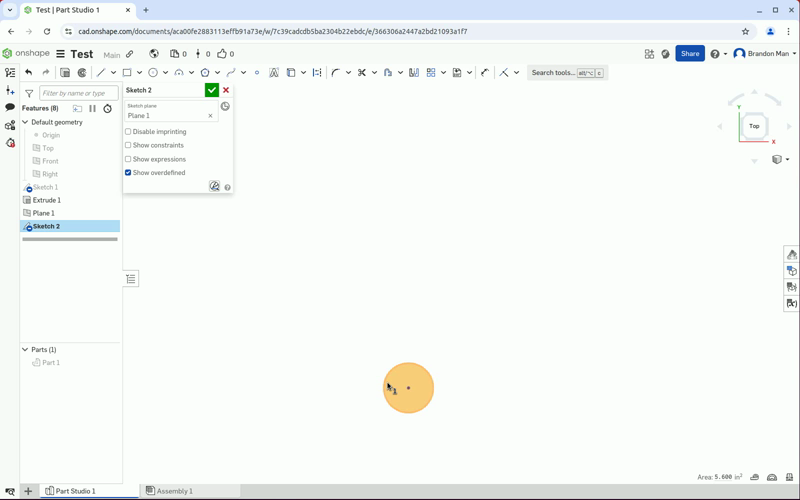
scroll(-6)
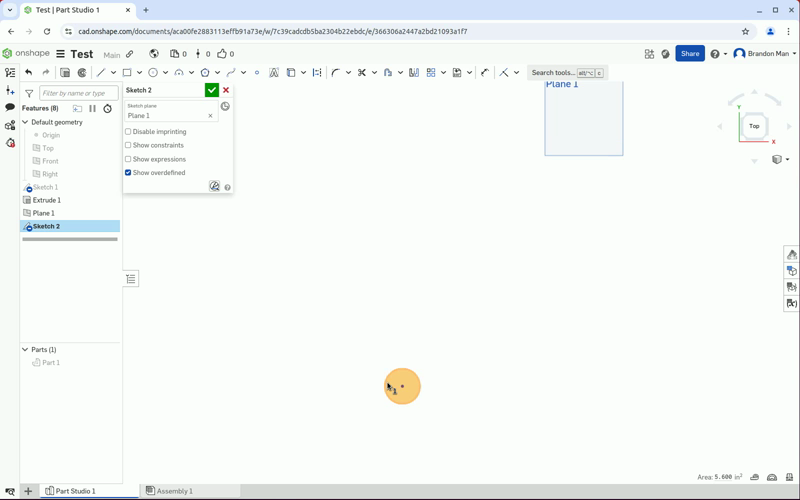
scroll(-6)
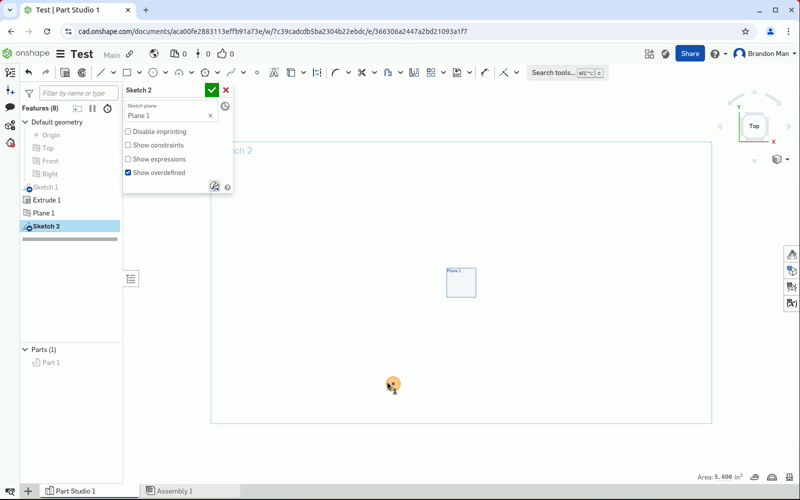
mouse_move(73, 352)
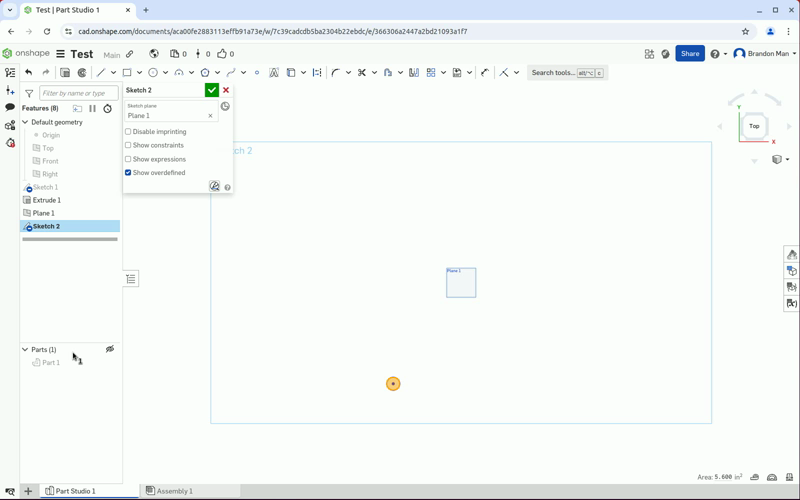
key(shift+y)
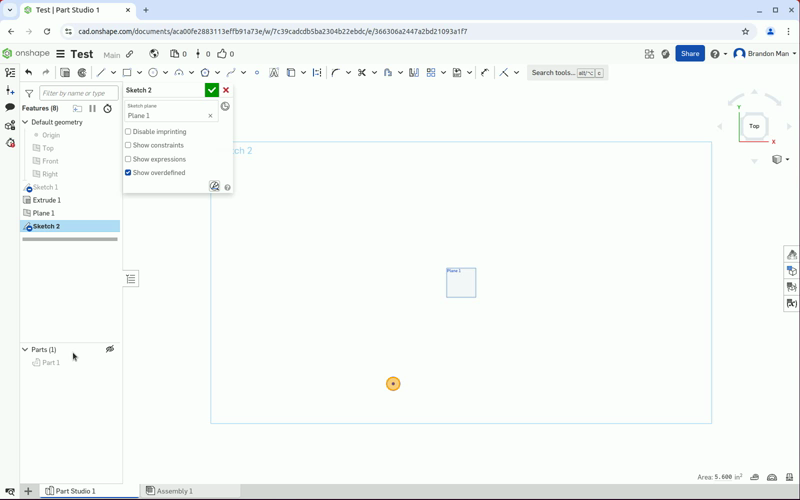
key(shift+e)
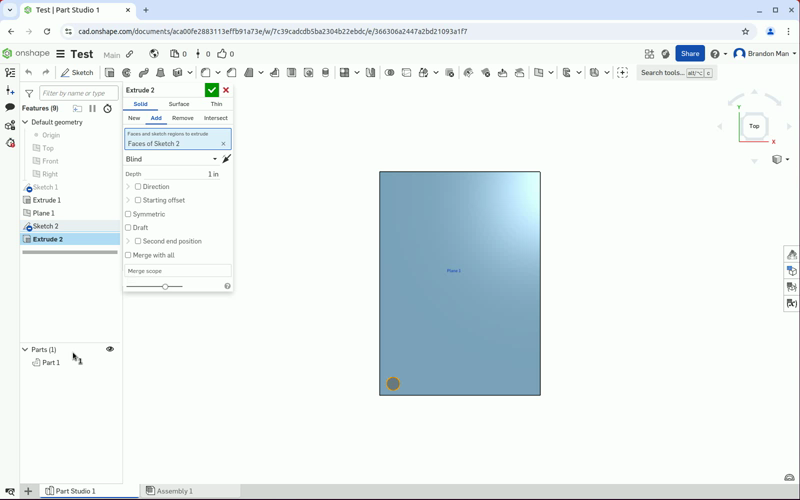
mouse_move(143, 106)
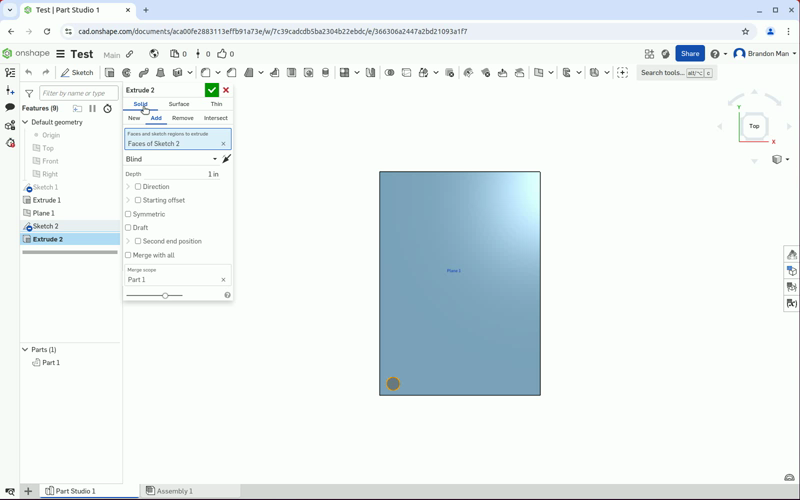
click(143, 106)
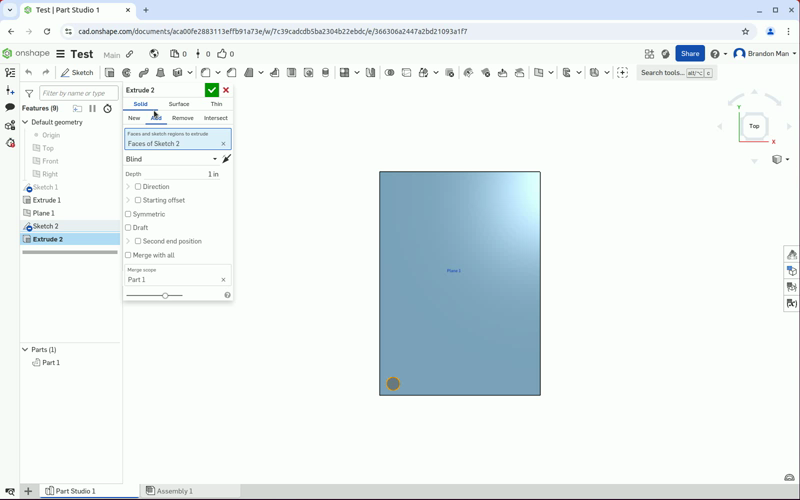
mouse_move(186, 120)
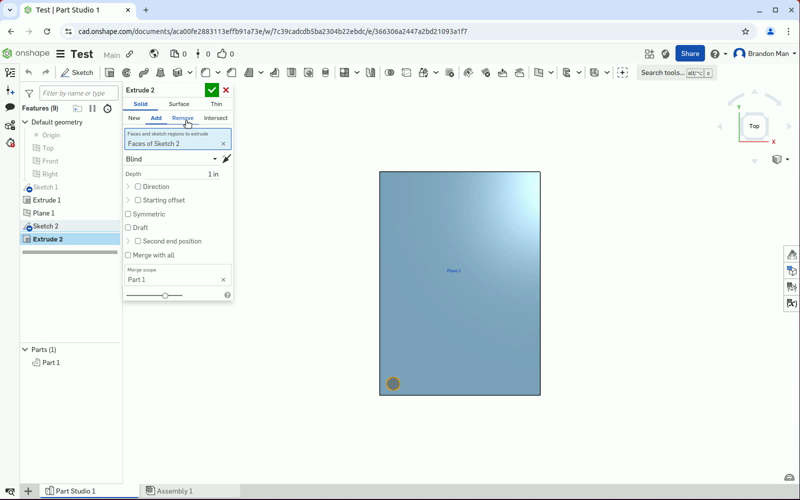
click(186, 120)
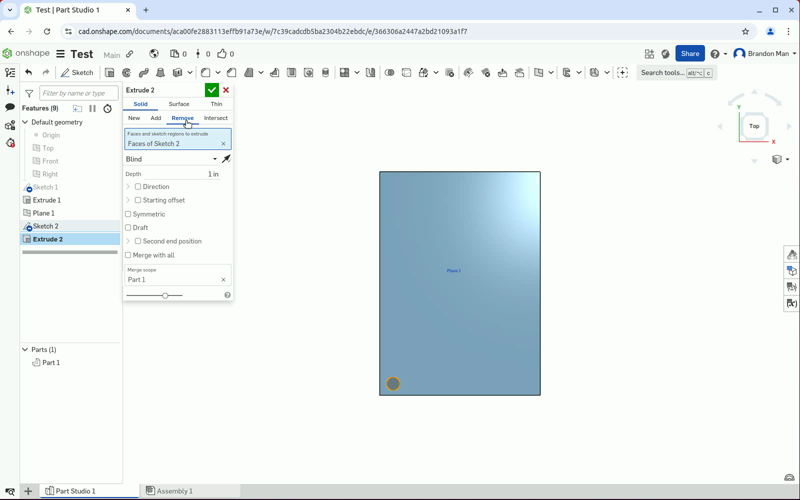
key(tab, 4)
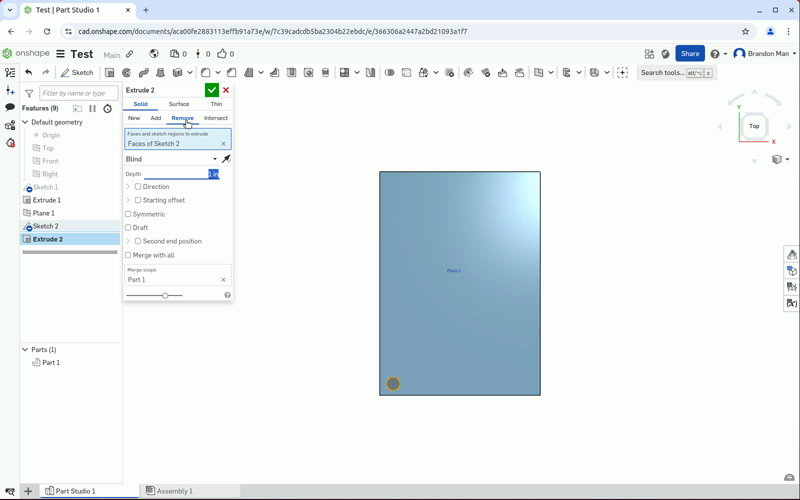
text(8.184)
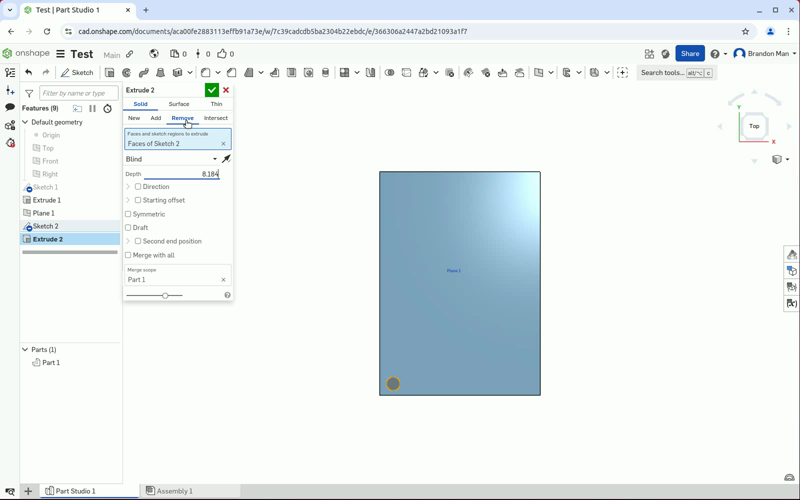
key(tab, 6)
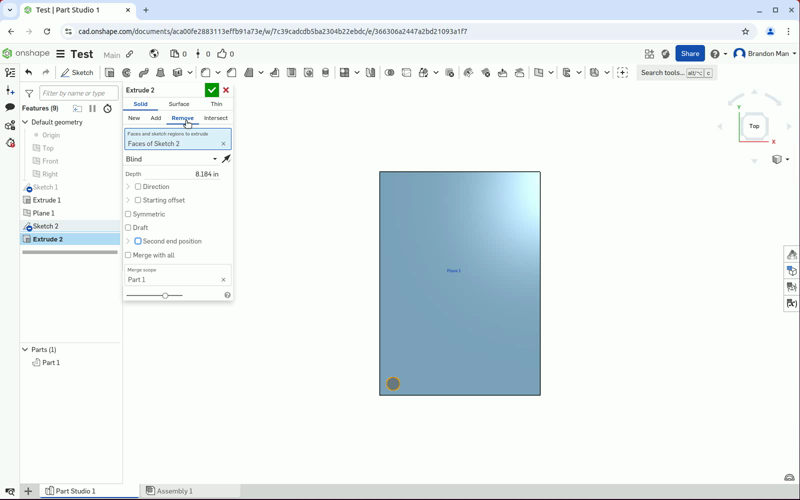
key(space)
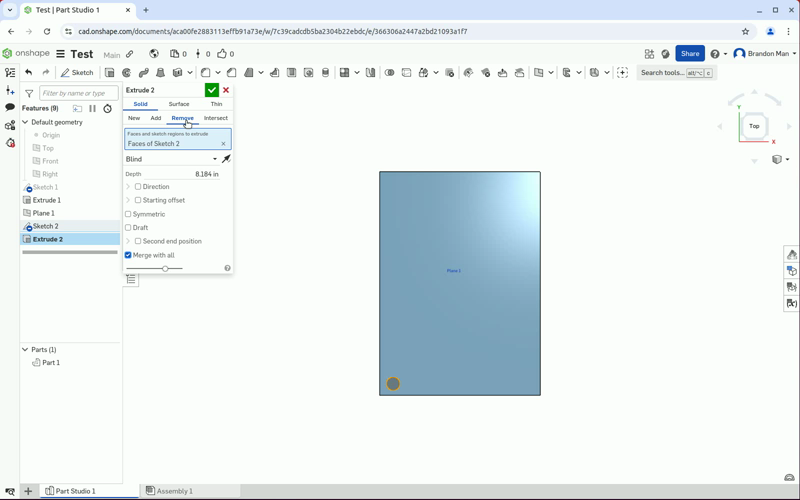
key(enter)
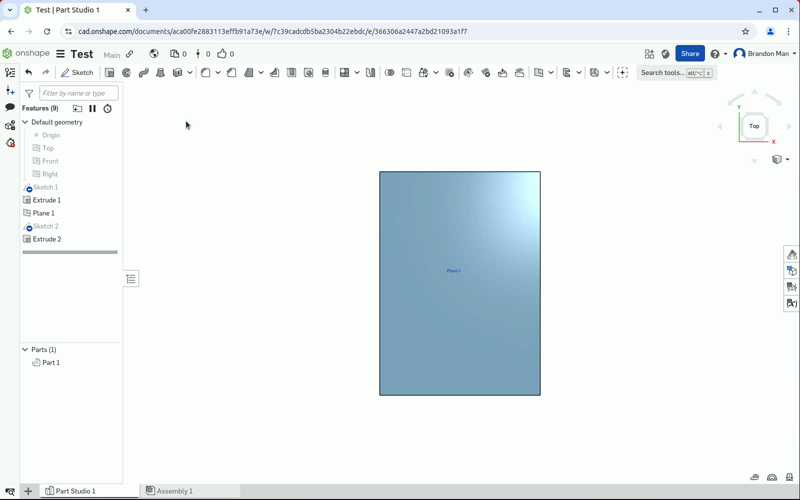
key(shift+h)
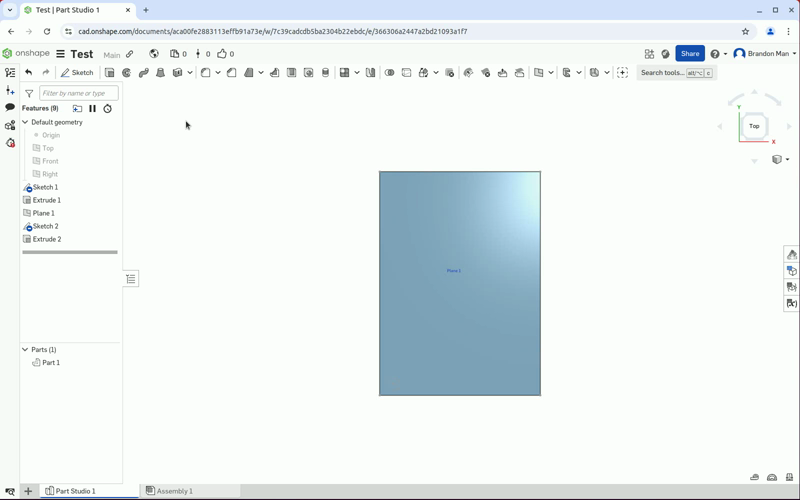
key(shift+h)
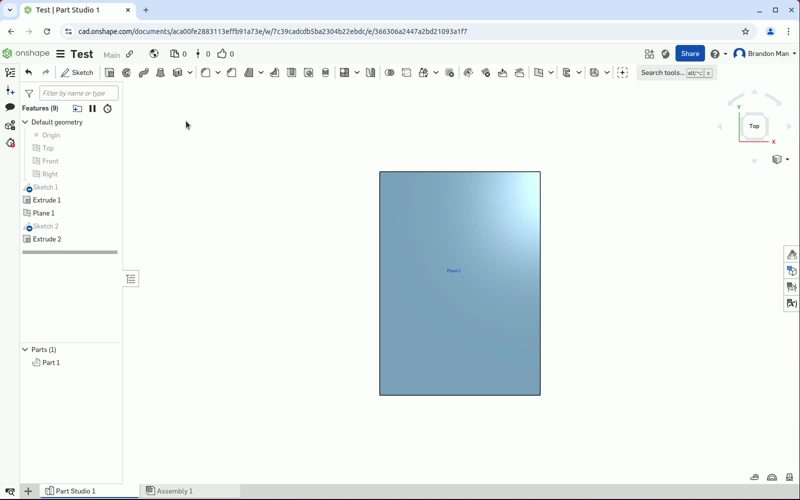
mouse_move(73, 189)
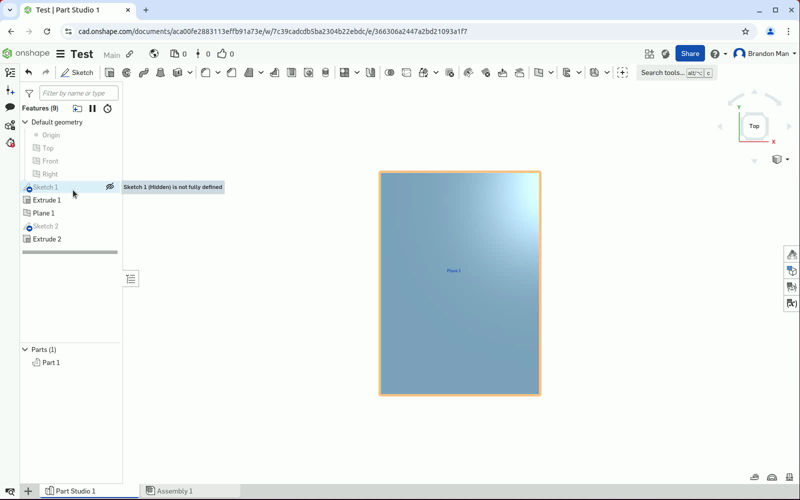
click(73, 189)
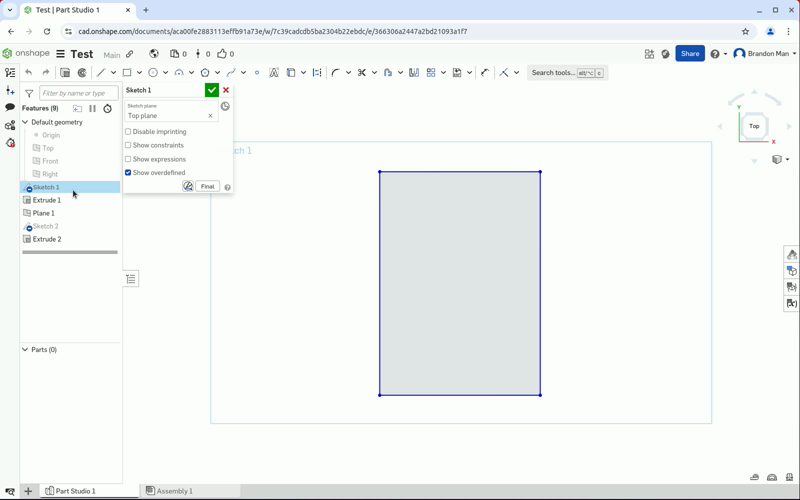
mouse_move(229, 92)
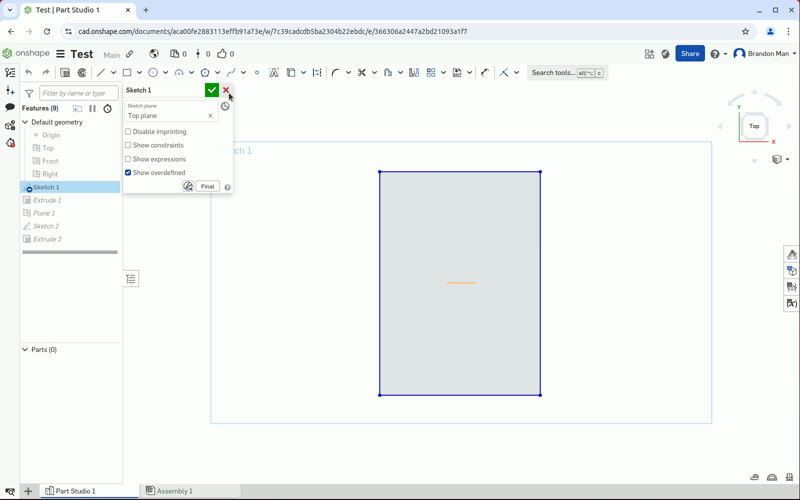
click(229, 92)
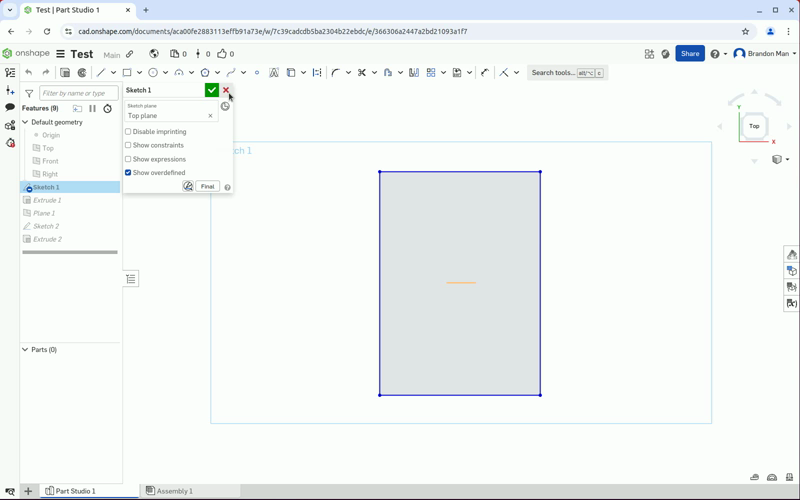
key(shift+s)
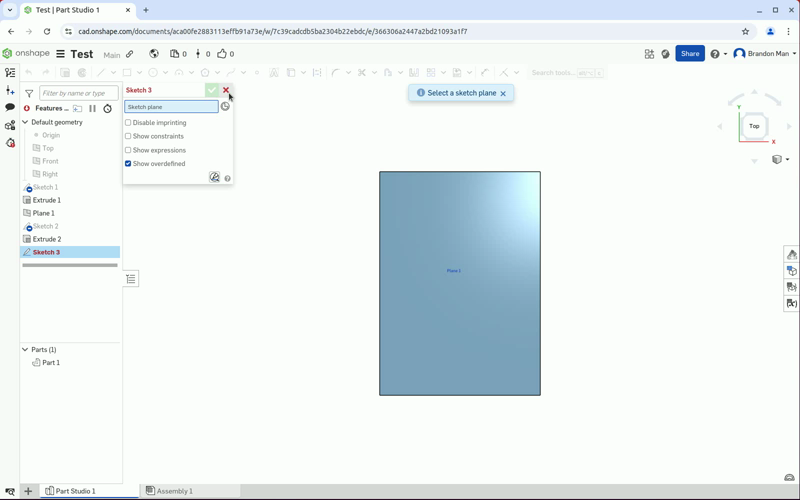
mouse_move(73, 215)
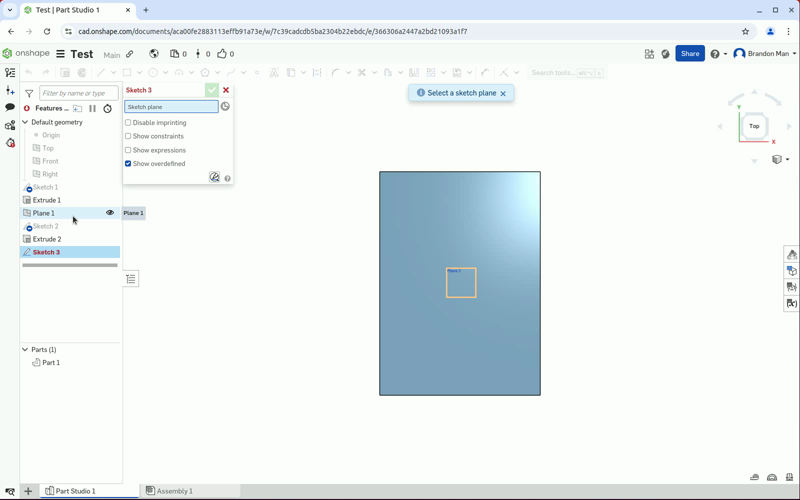
click(73, 215)
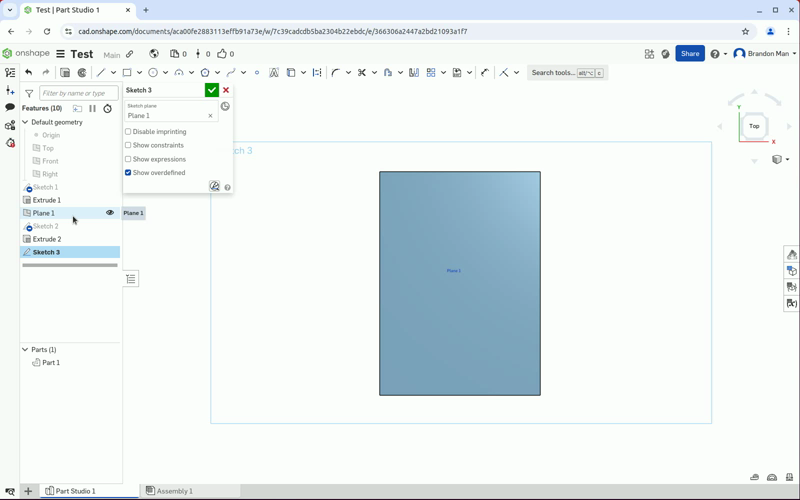
mouse_move(73, 352)
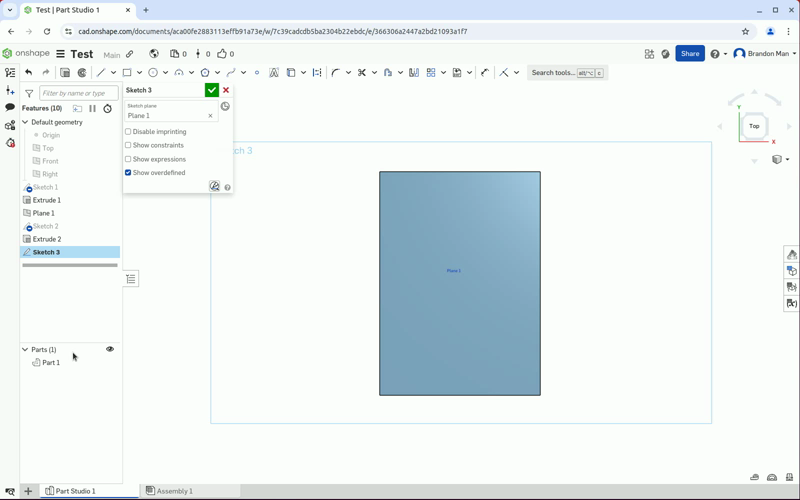
key(y)
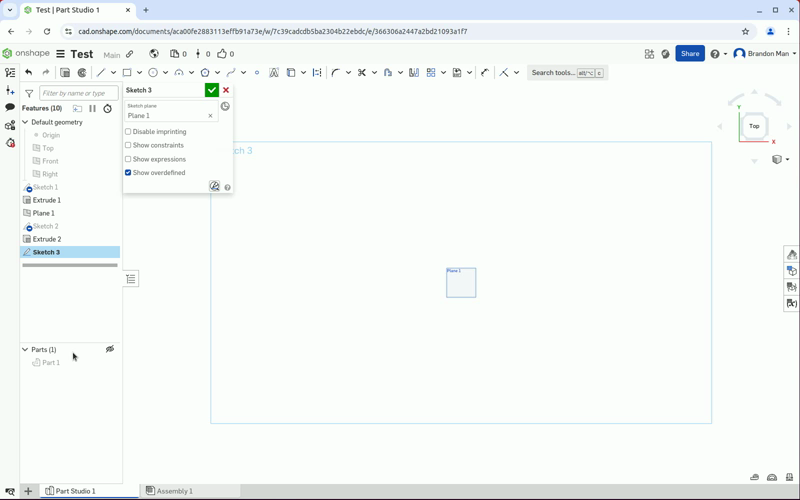
key(c)
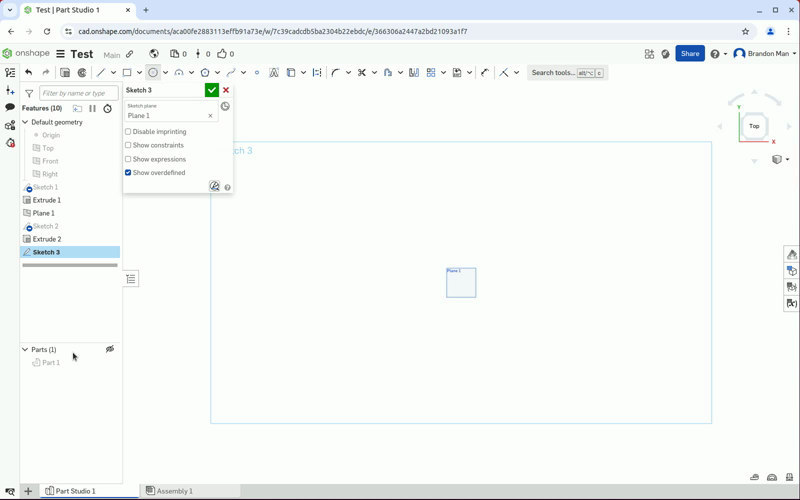
key_down(shift)
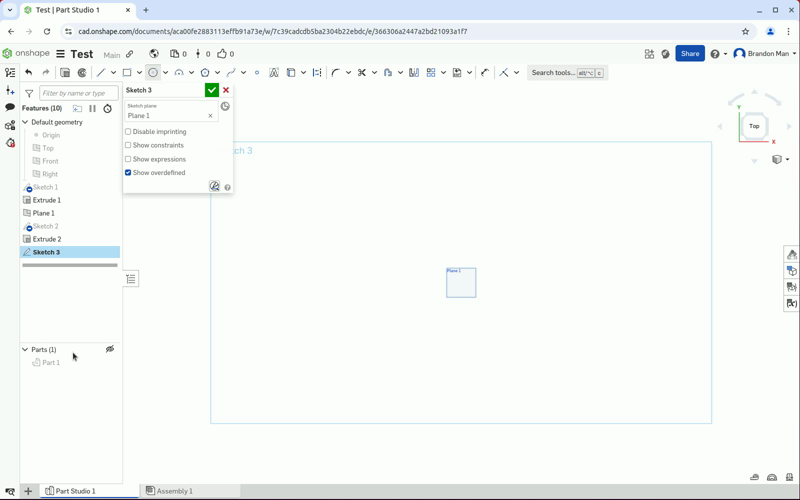
mouse_move(393, 322)
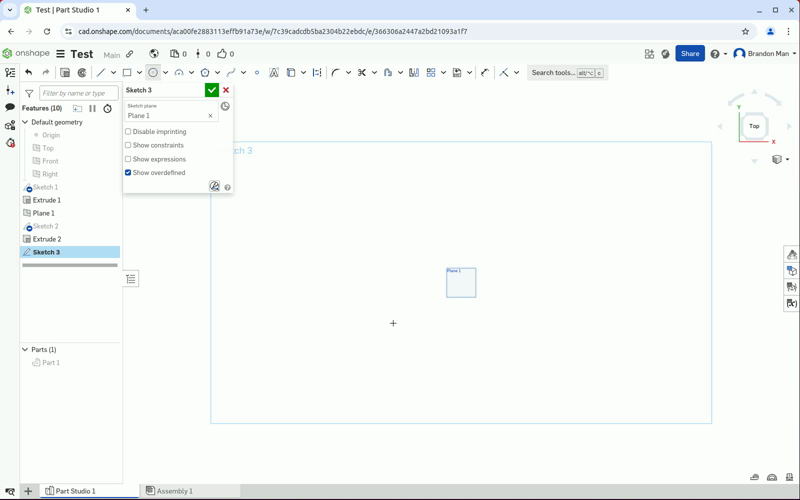
click(393, 322)
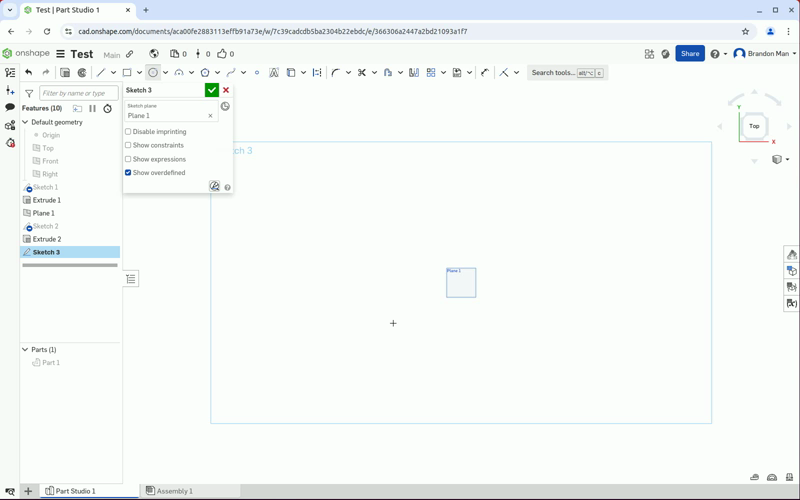
key_up(shift)
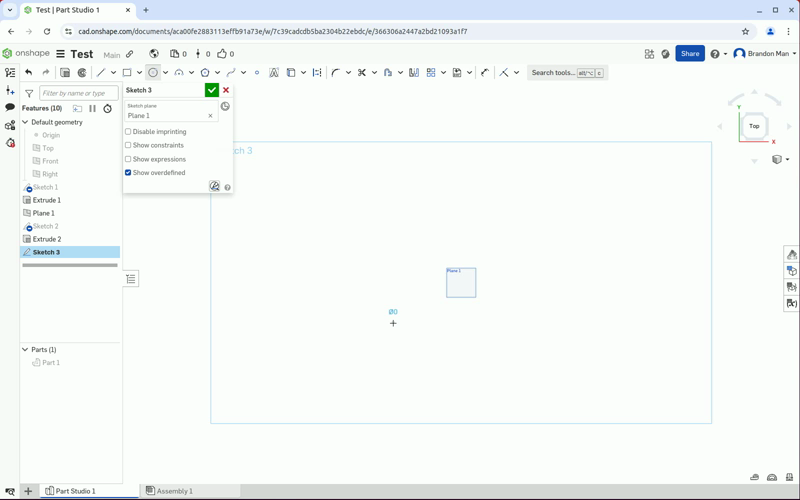
mouse_move(399, 322)
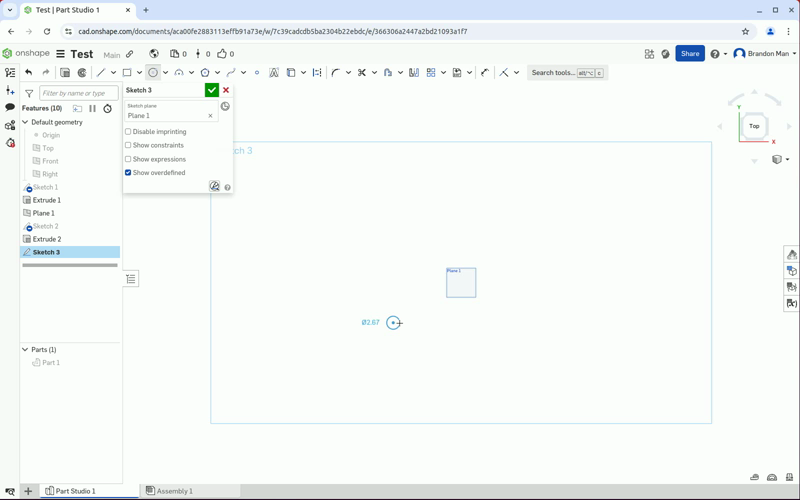
click(399, 322)
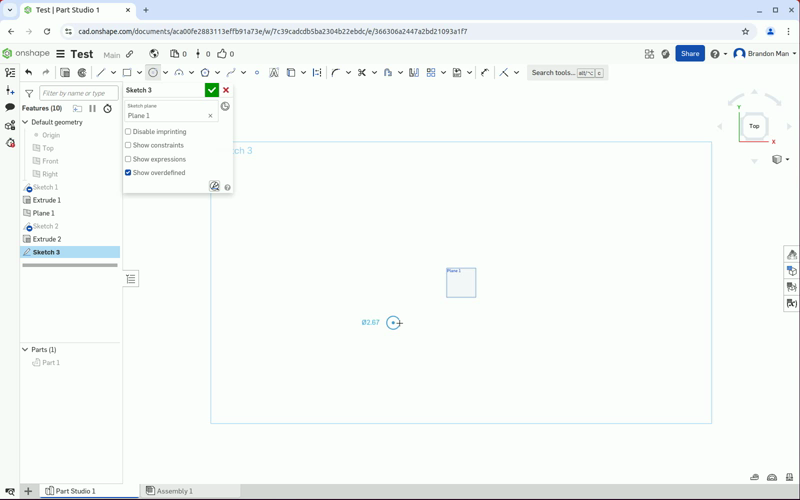
key(esc)
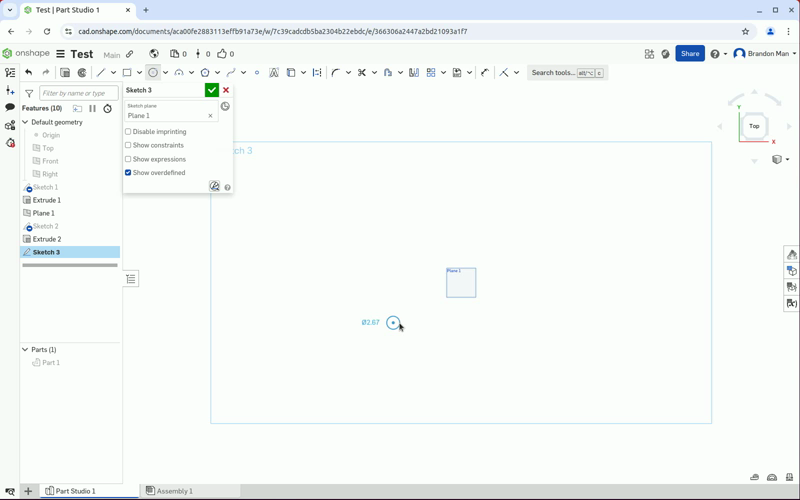
mouse_move(390, 325)
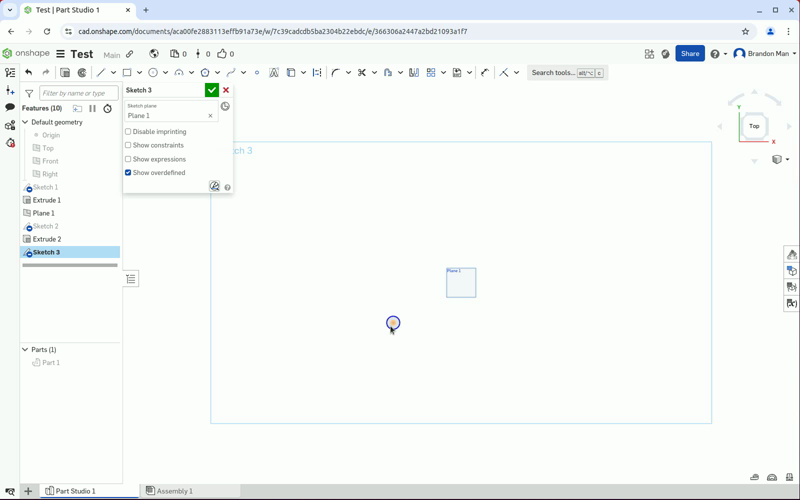
scroll(6)
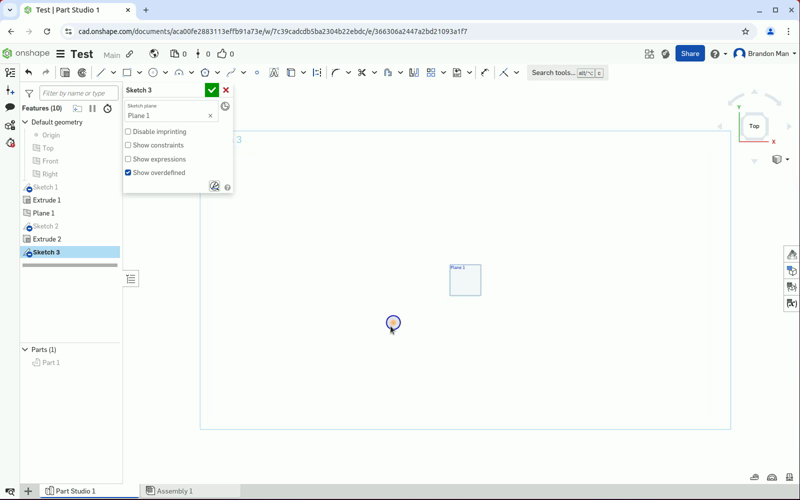
scroll(6)
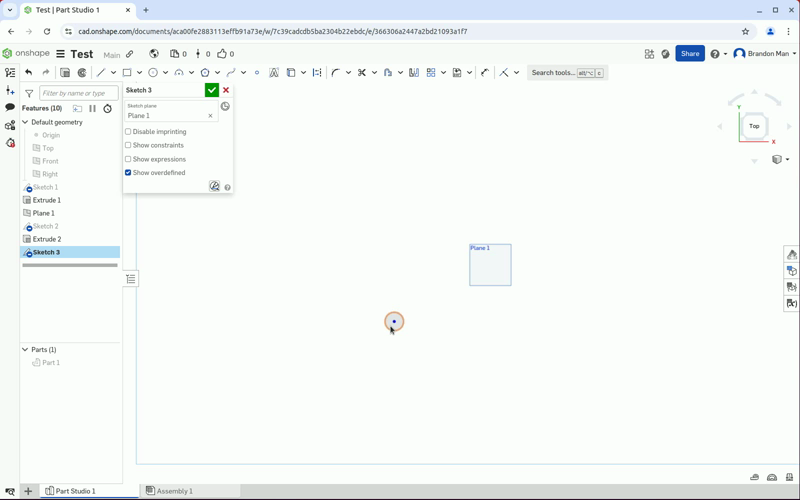
scroll(6)
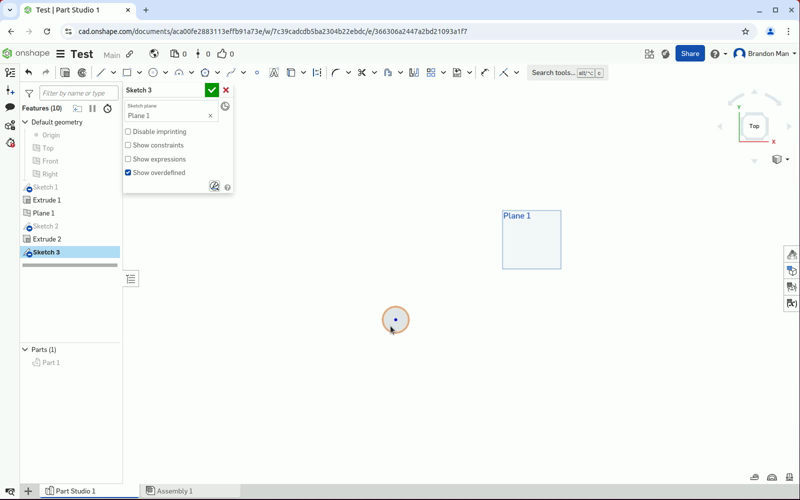
scroll(6)
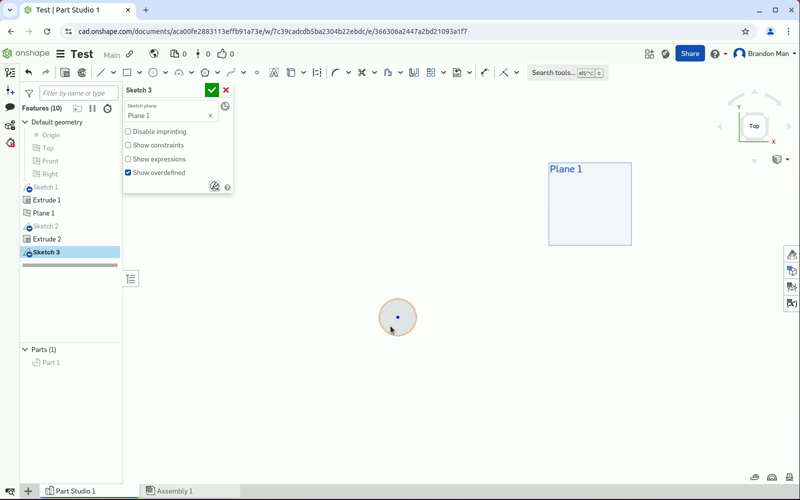
scroll(6)
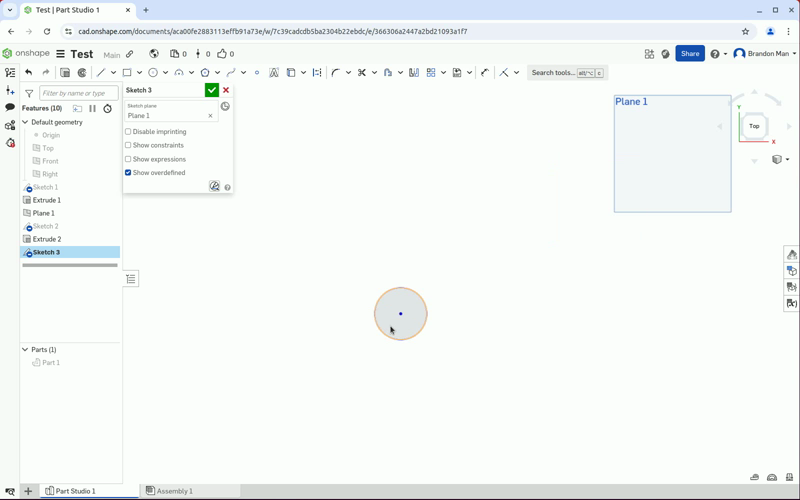
scroll(6)
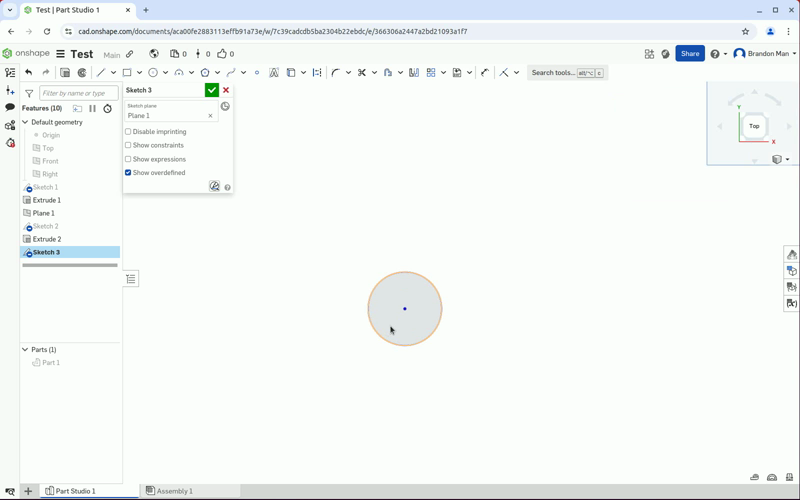
scroll(6)
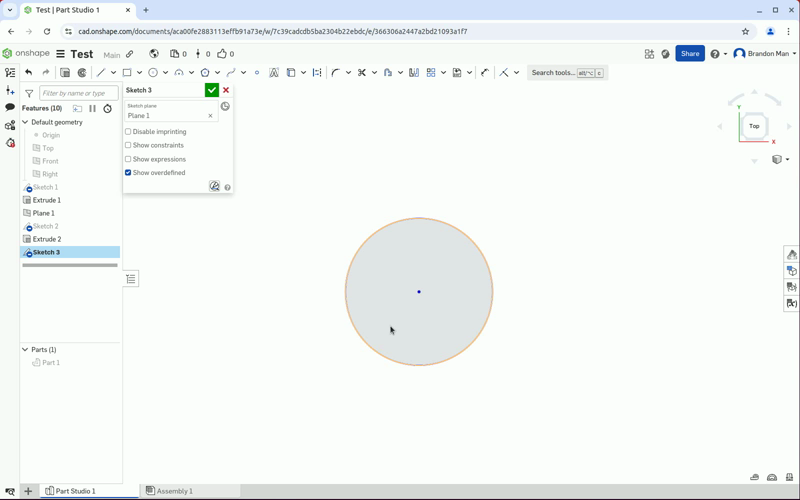
click(390, 325)
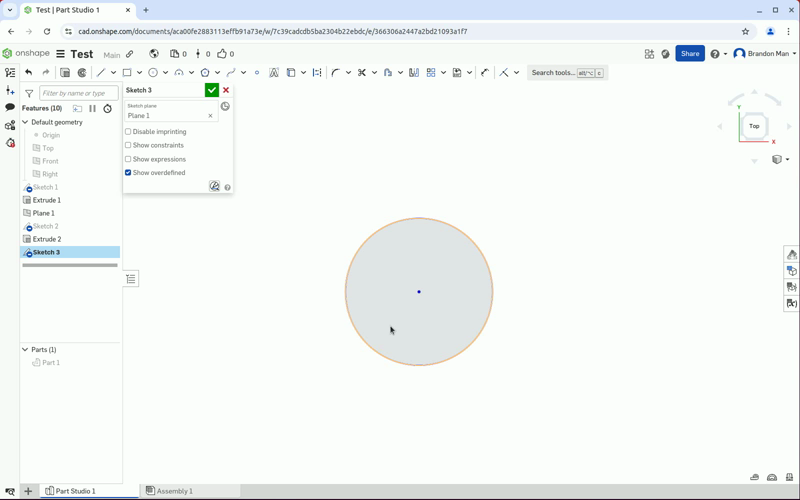
scroll(-6)
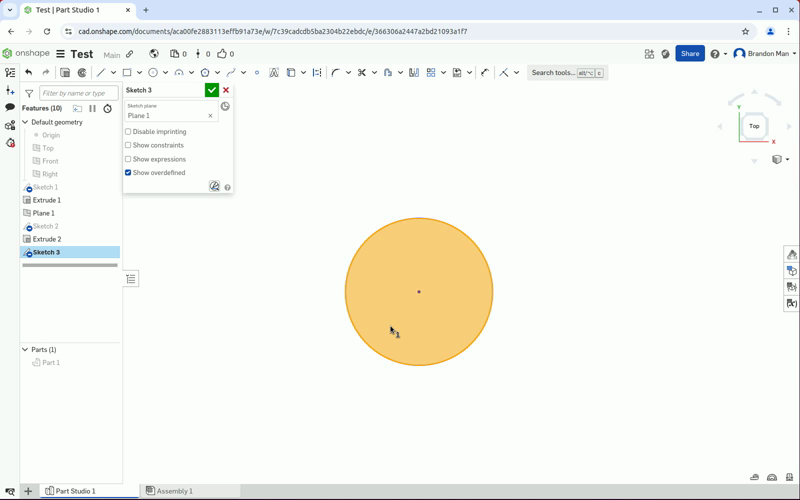
scroll(-6)
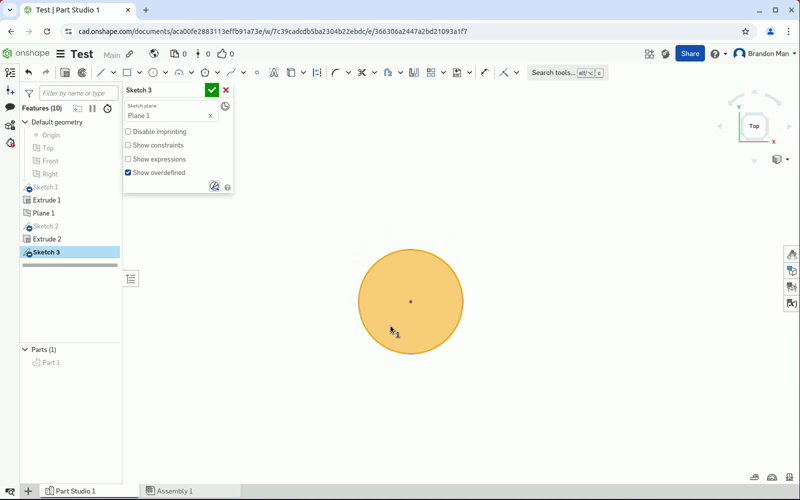
scroll(-6)
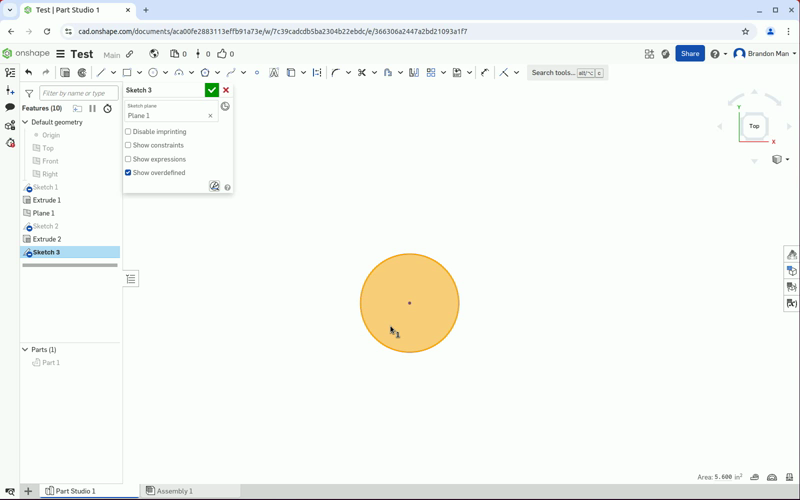
scroll(-6)
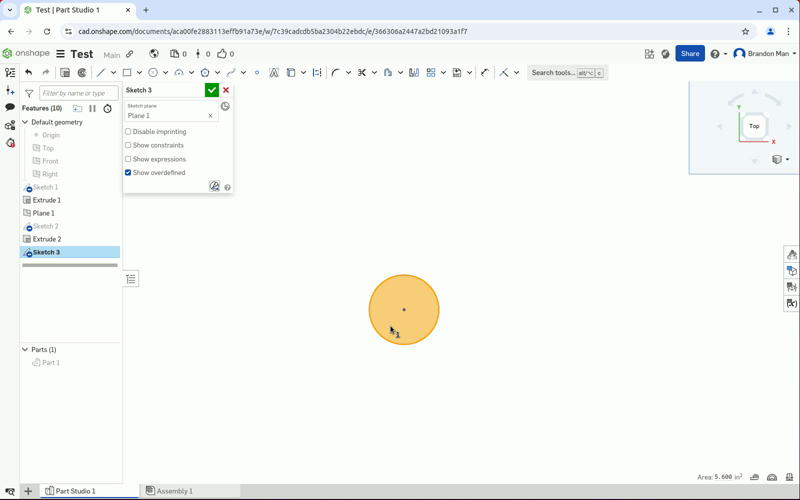
scroll(-6)
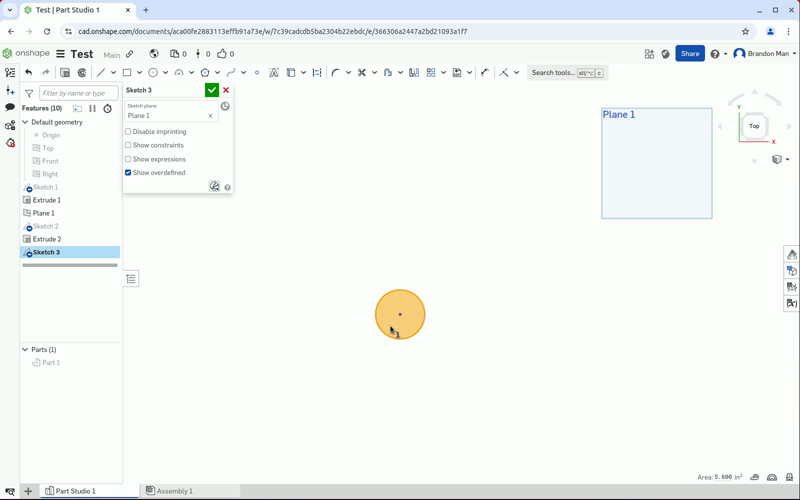
scroll(-6)
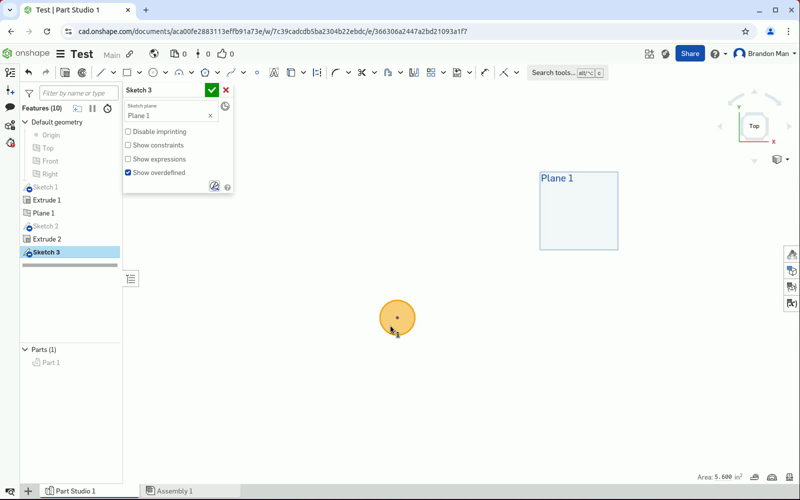
scroll(-6)
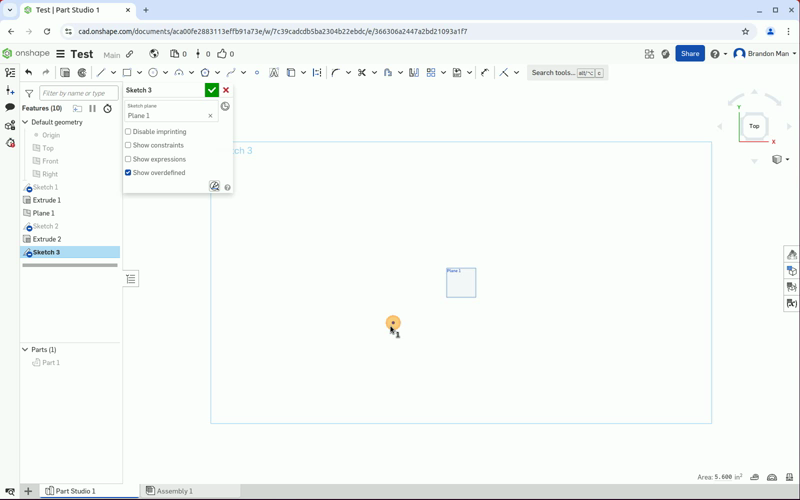
mouse_move(73, 352)
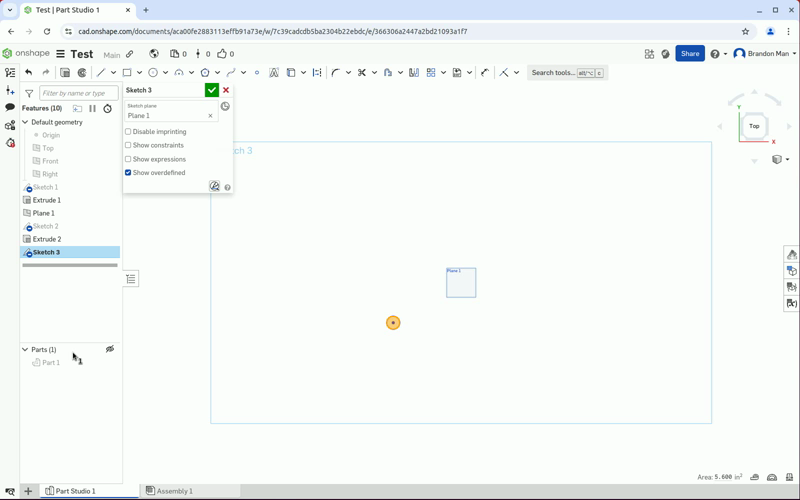
key(shift+y)
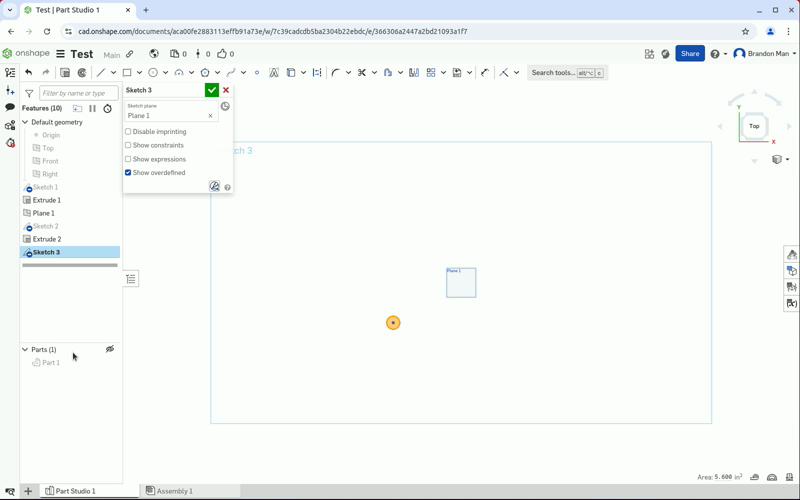
key(shift+e)
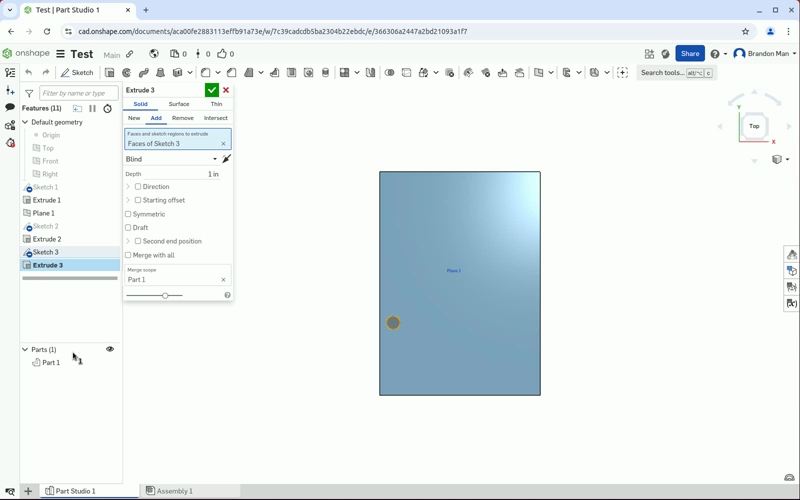
mouse_move(143, 106)
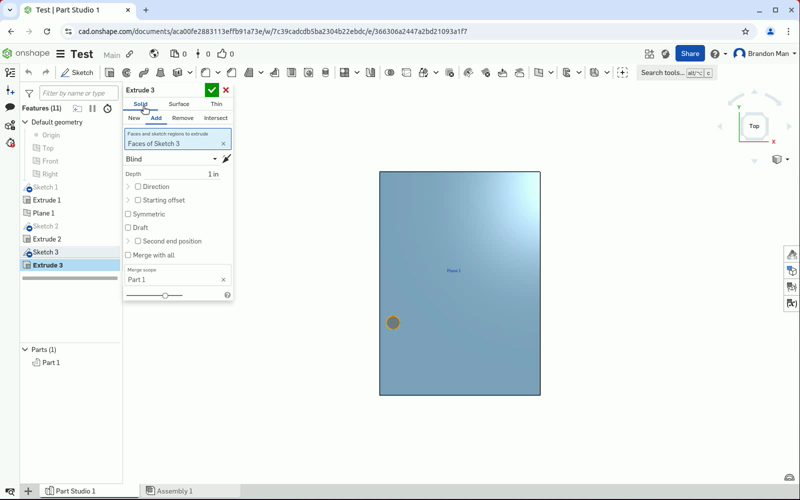
click(143, 106)
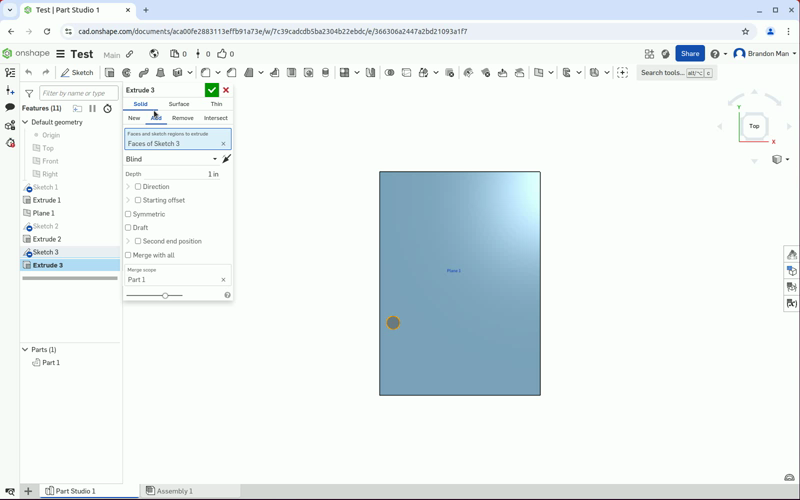
mouse_move(186, 120)
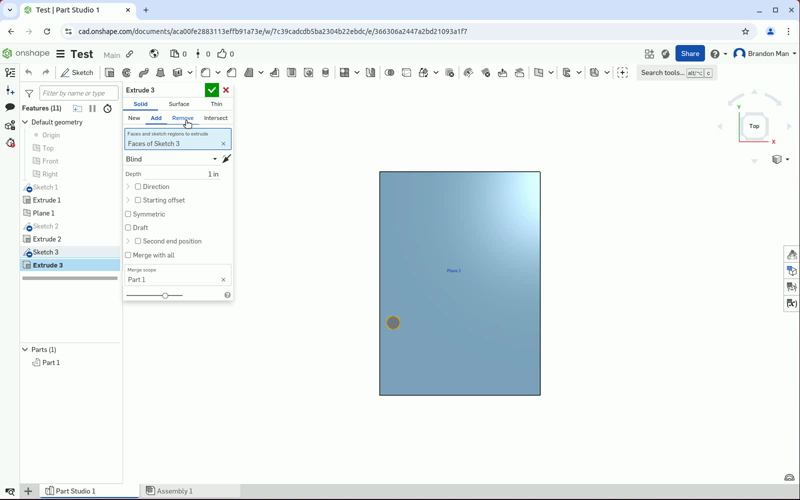
click(186, 120)
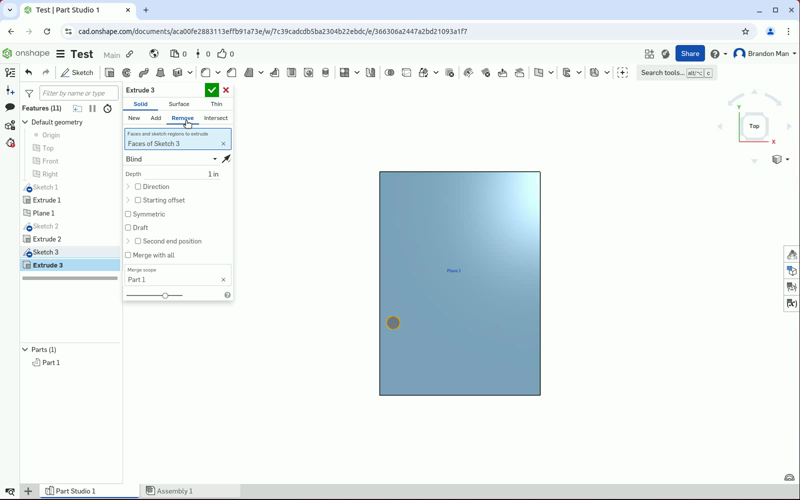
key(tab, 4)
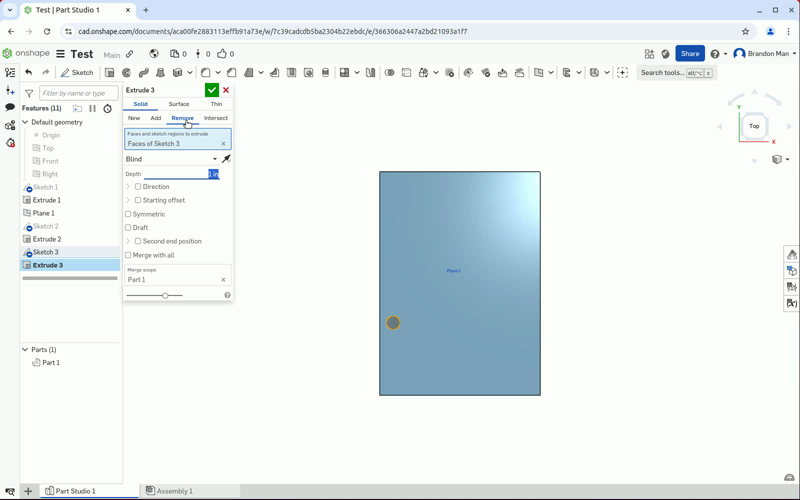
text(8.184)
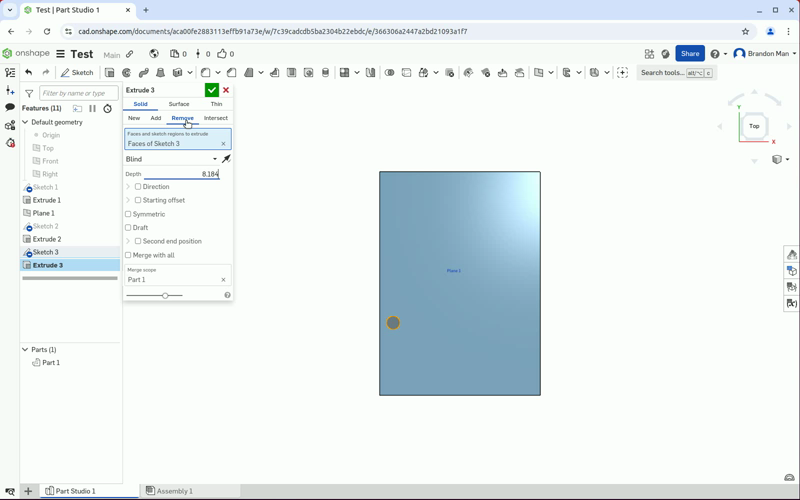
key(tab, 6)
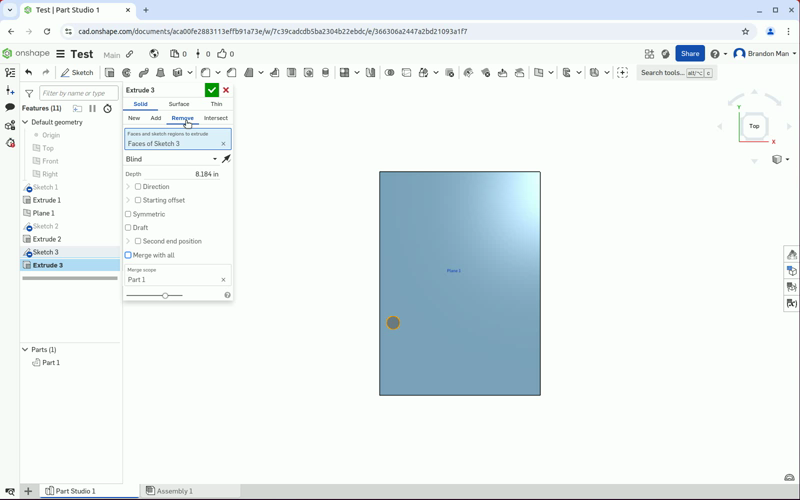
key(space)
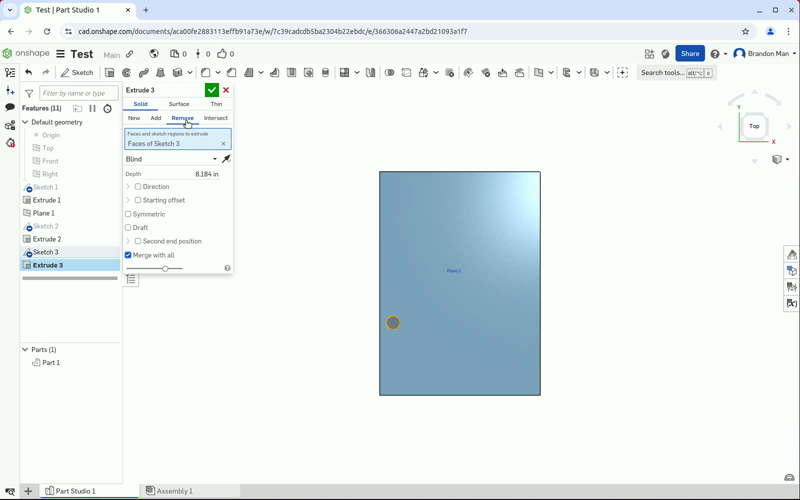
key(enter)
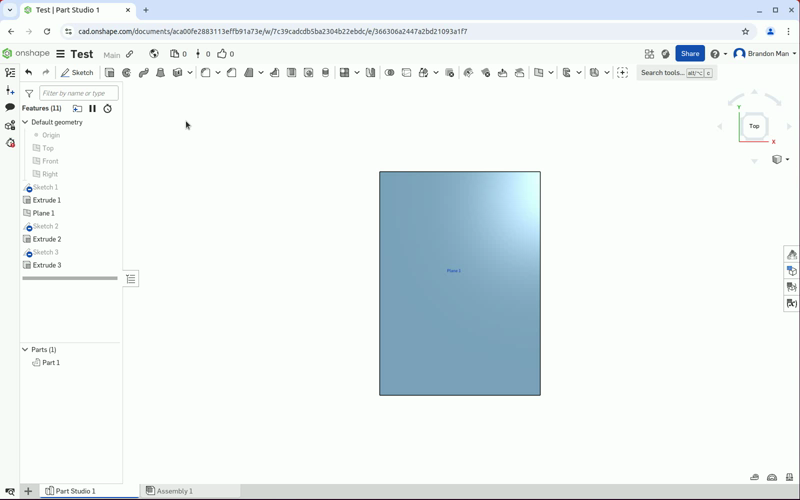
key(shift+h)
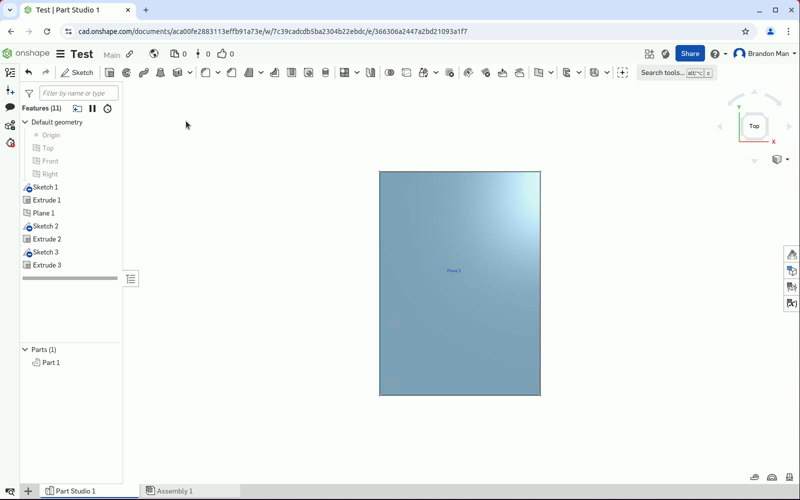
key(shift+h)
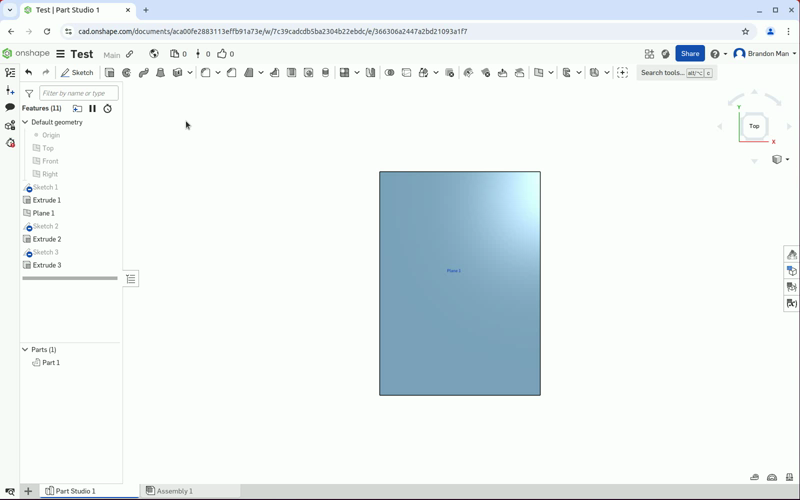
mouse_move(73, 189)
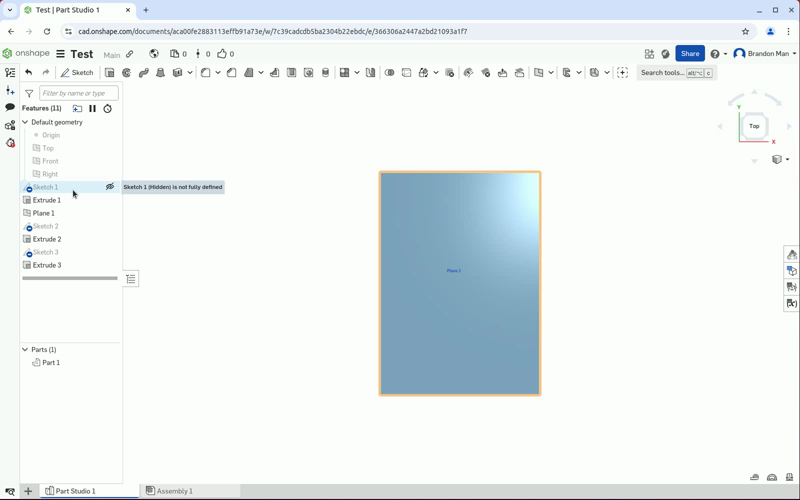
click(73, 189)
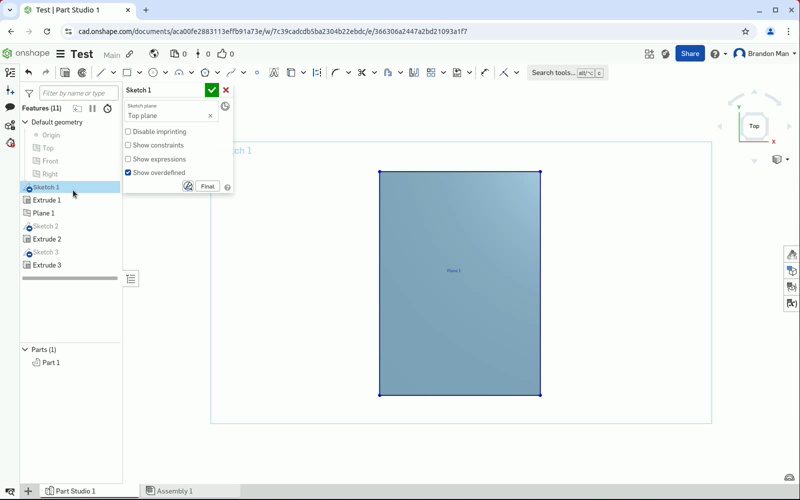
mouse_move(229, 92)
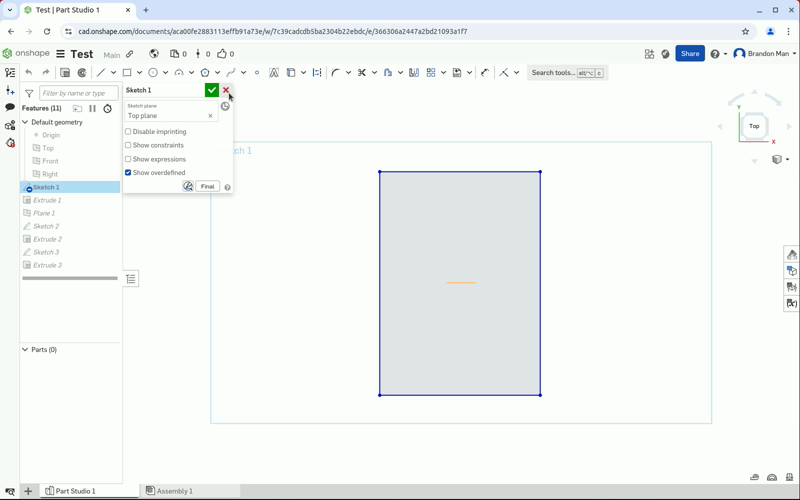
click(229, 92)
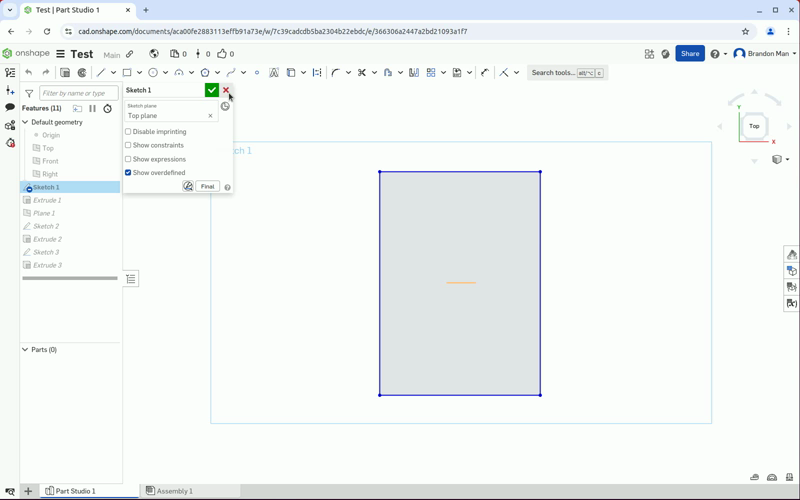
key(shift+s)
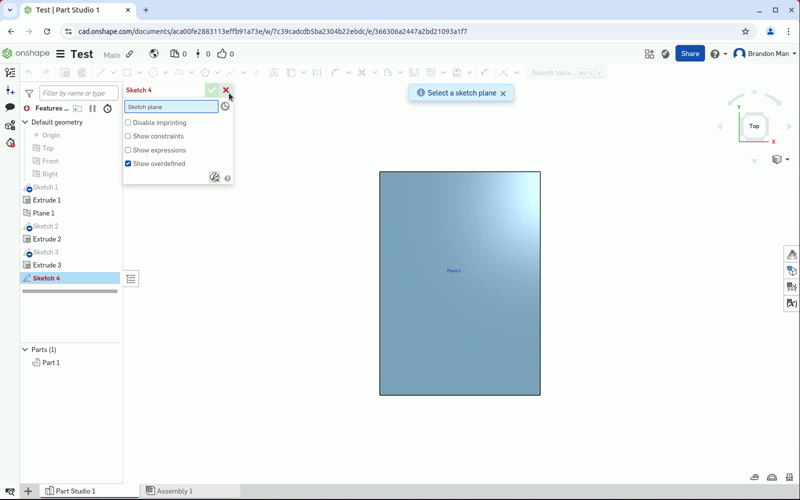
mouse_move(73, 215)
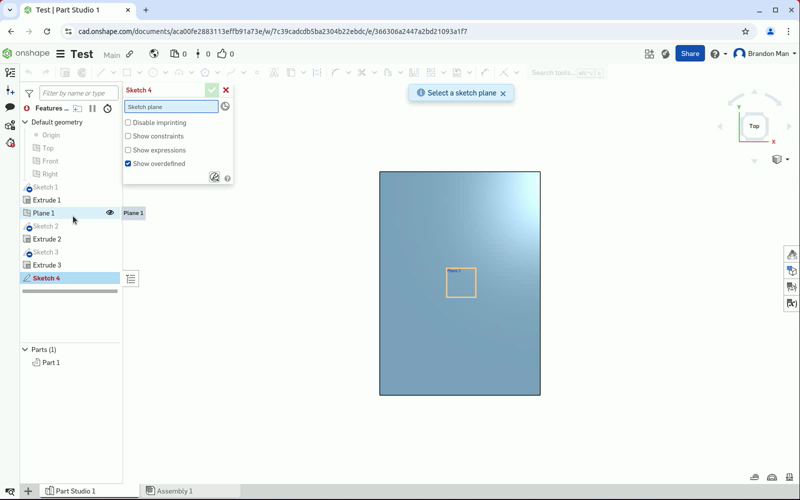
click(73, 215)
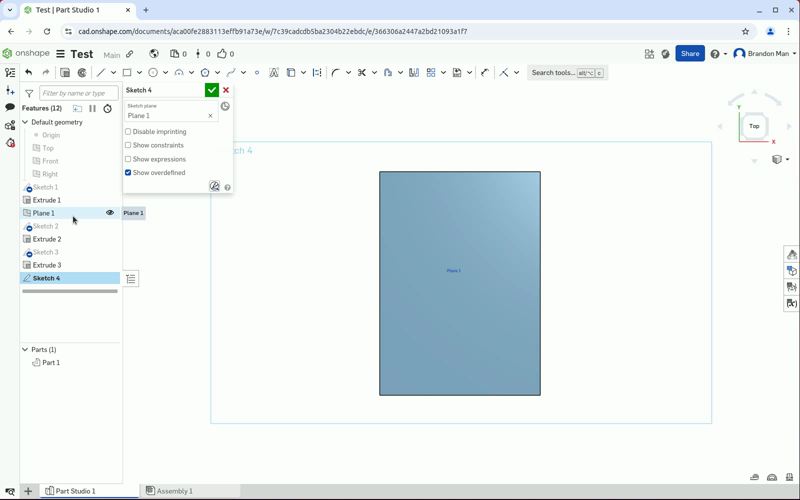
mouse_move(73, 352)
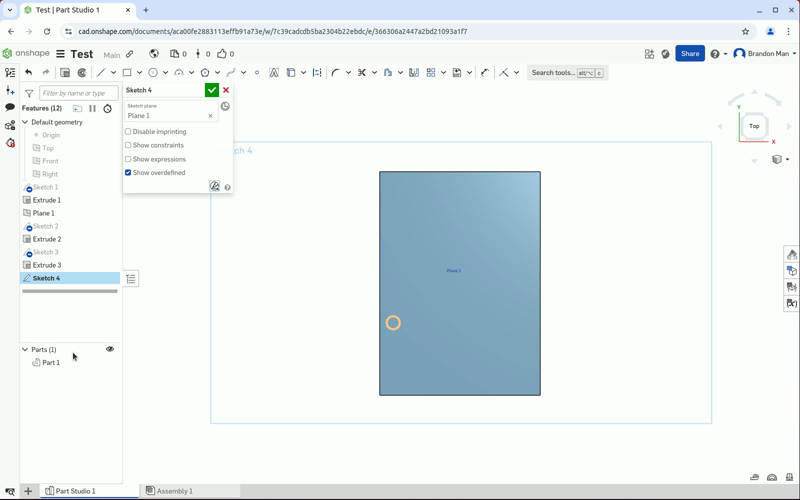
key(y)
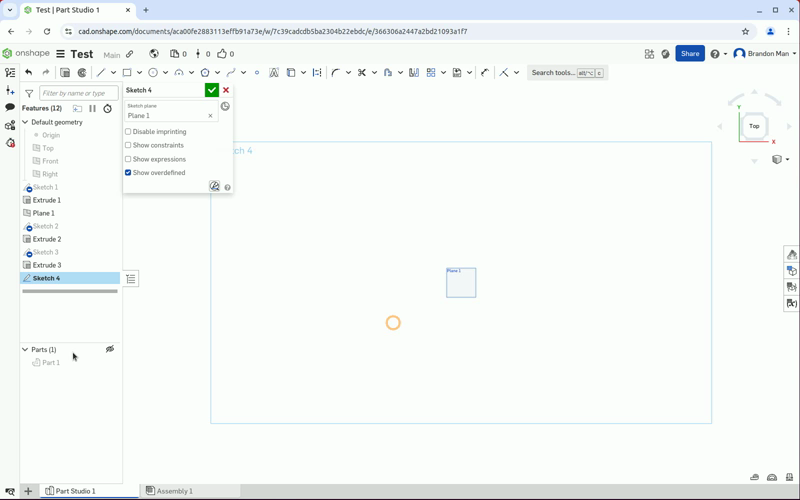
key(c)
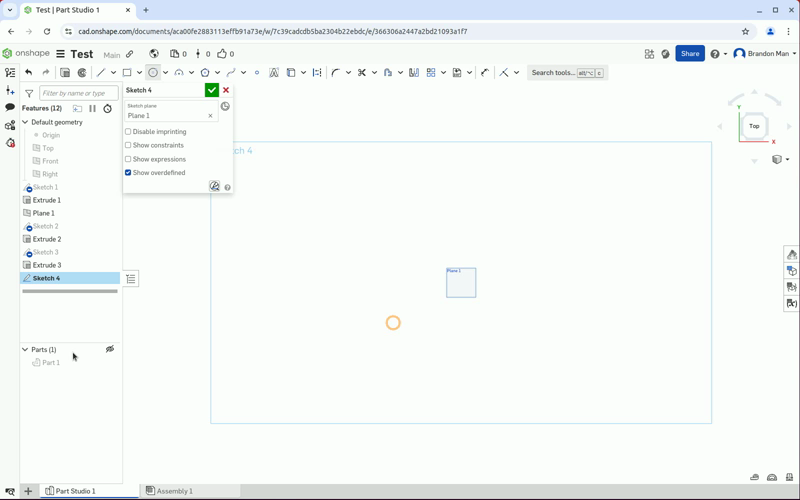
key_down(shift)
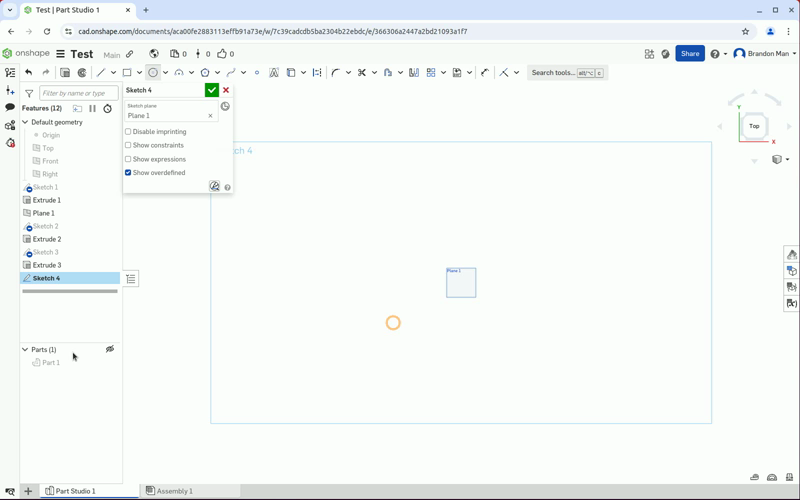
mouse_move(393, 262)
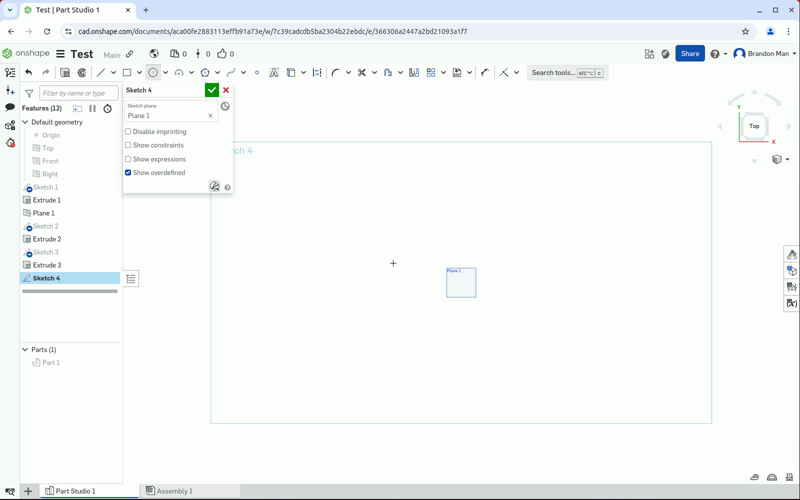
click(393, 262)
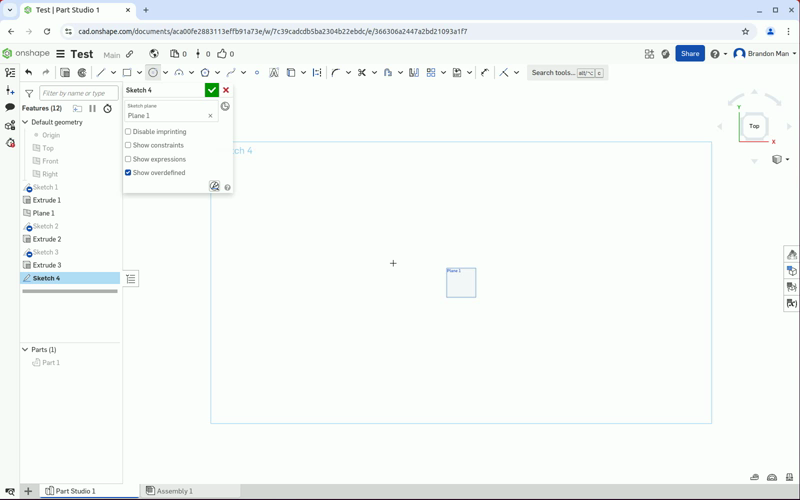
key_up(shift)
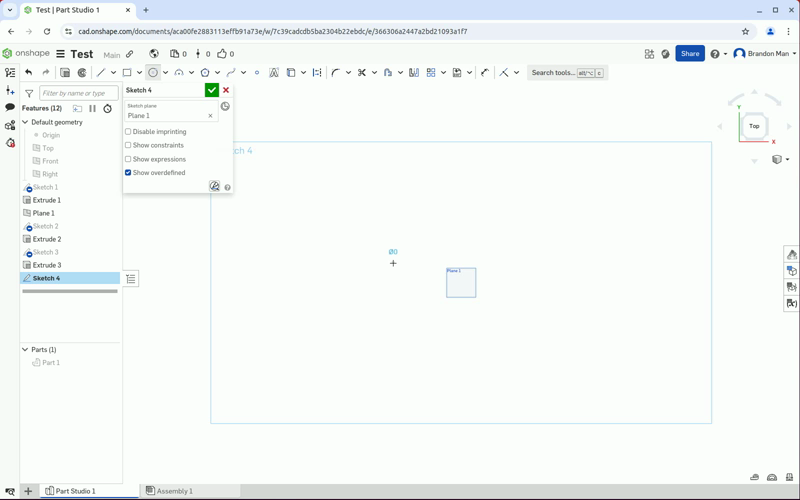
mouse_move(399, 262)
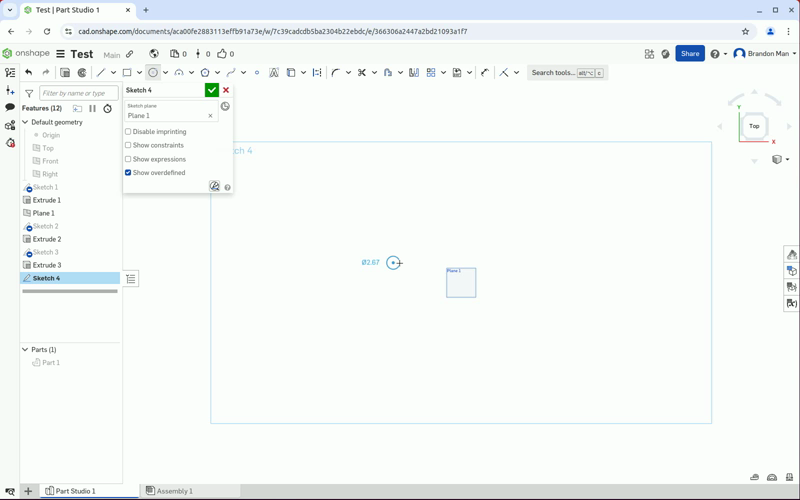
click(399, 262)
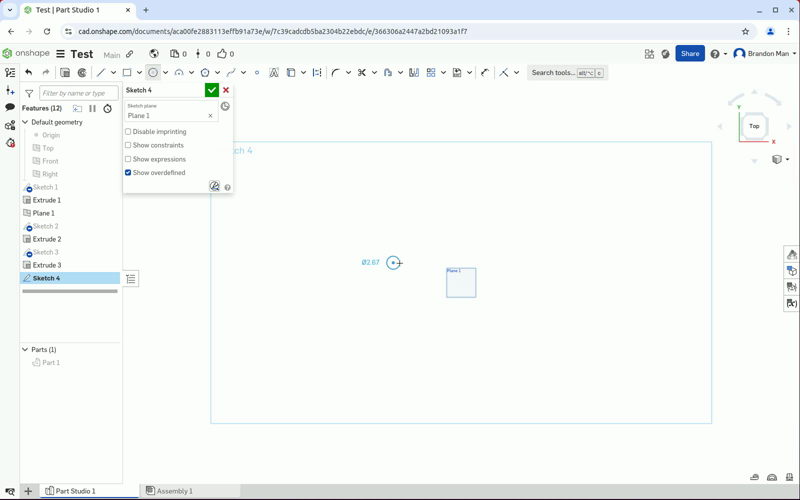
key(esc)
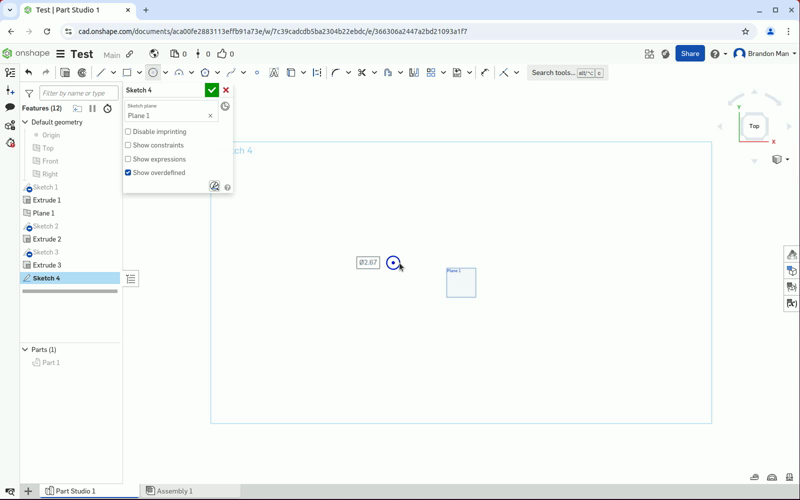
mouse_move(390, 262)
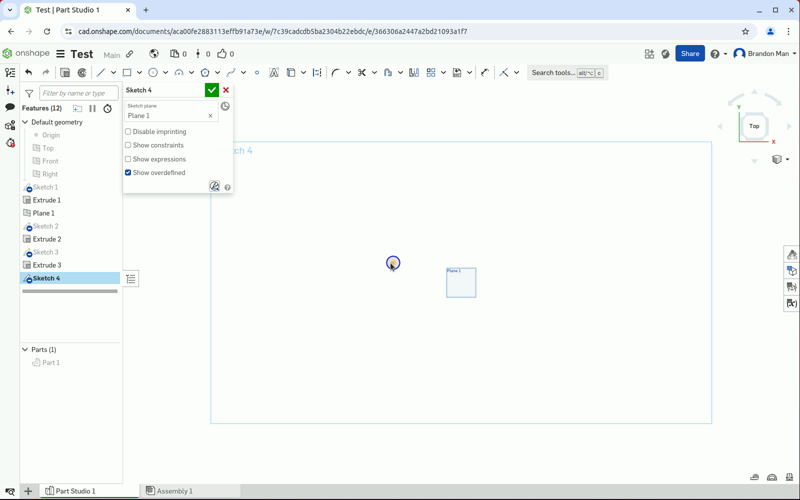
scroll(6)
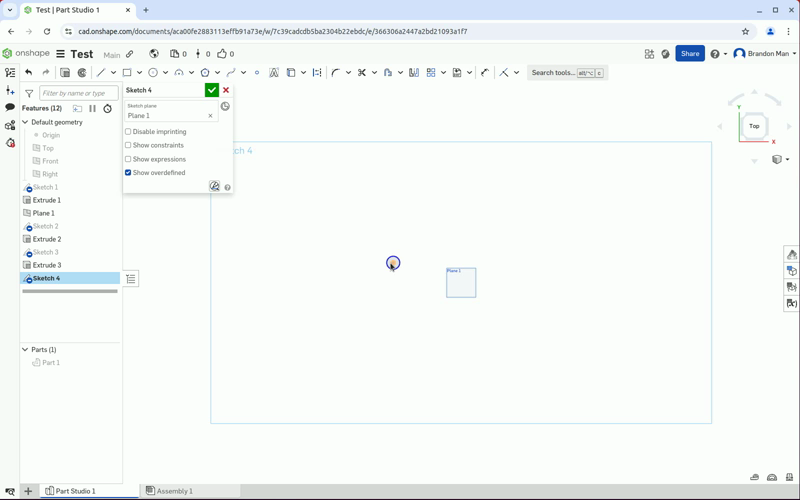
scroll(6)
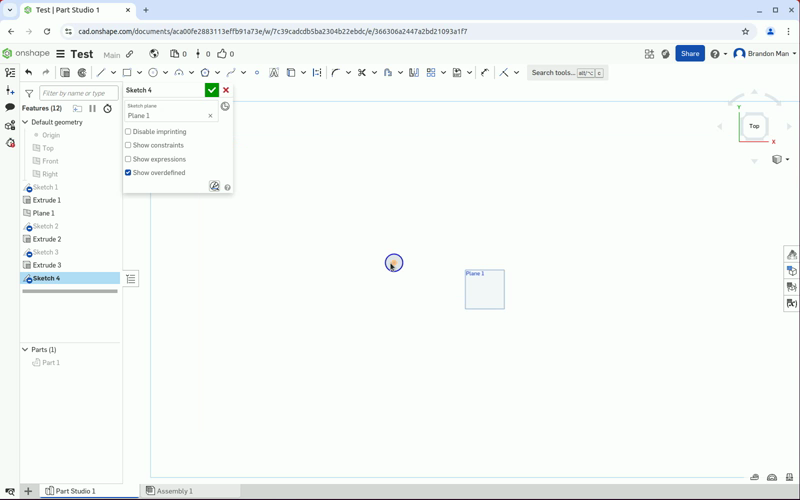
scroll(6)
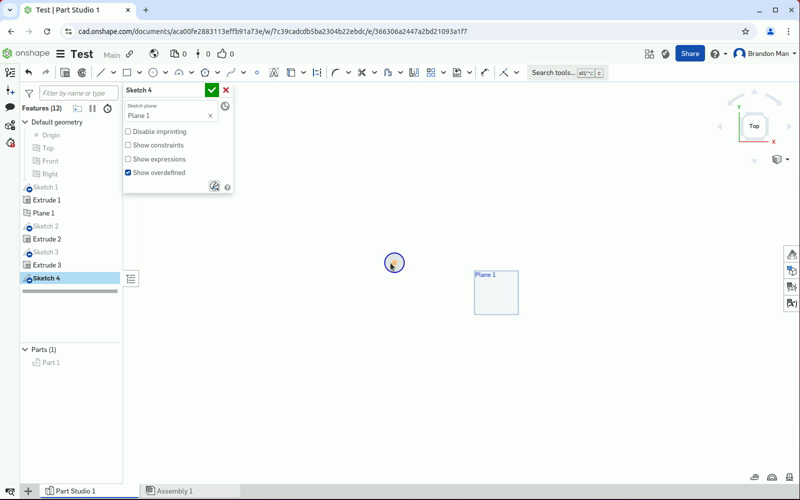
scroll(6)
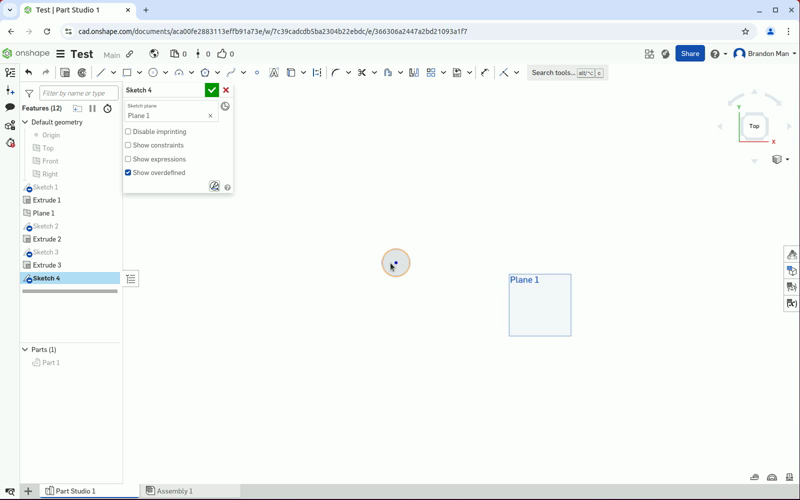
scroll(6)
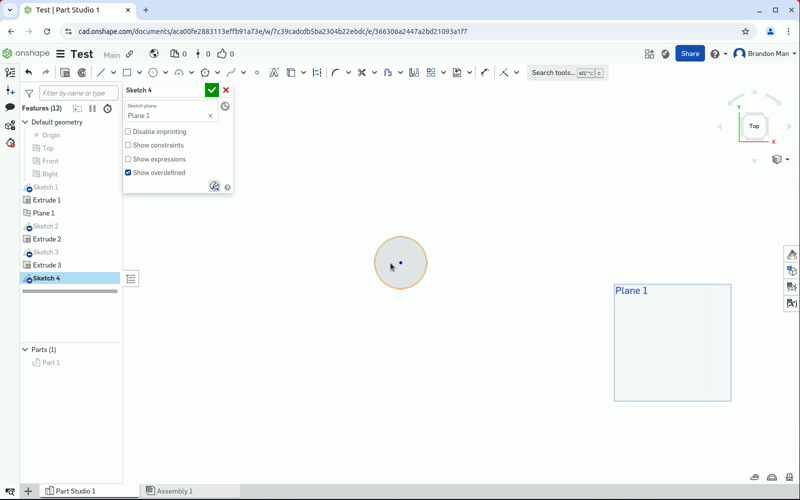
scroll(6)
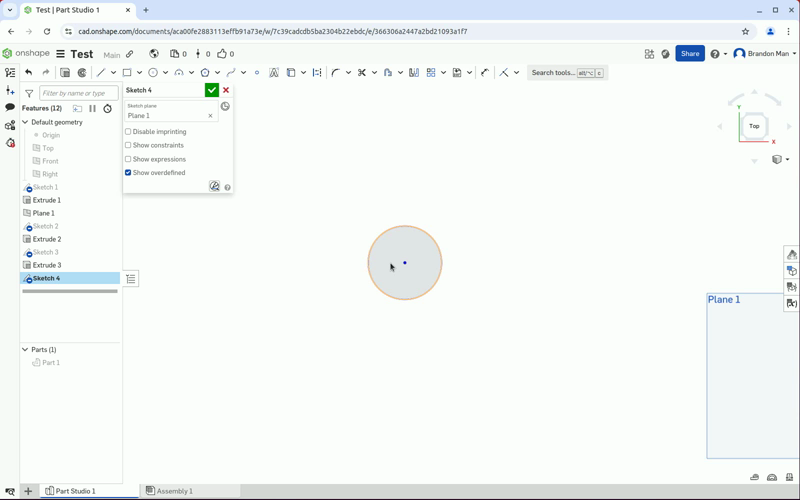
scroll(6)
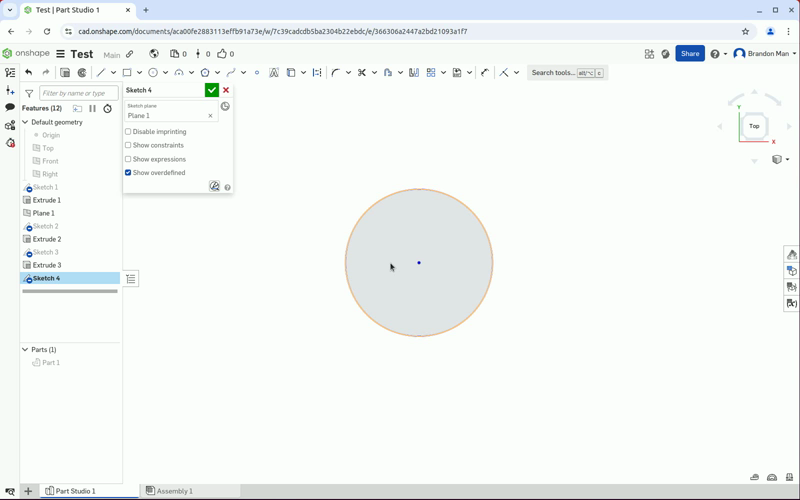
click(390, 262)
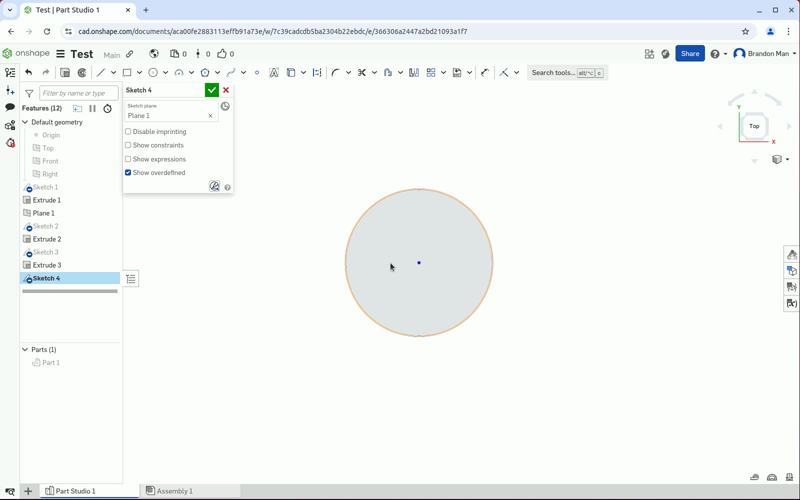
scroll(-6)
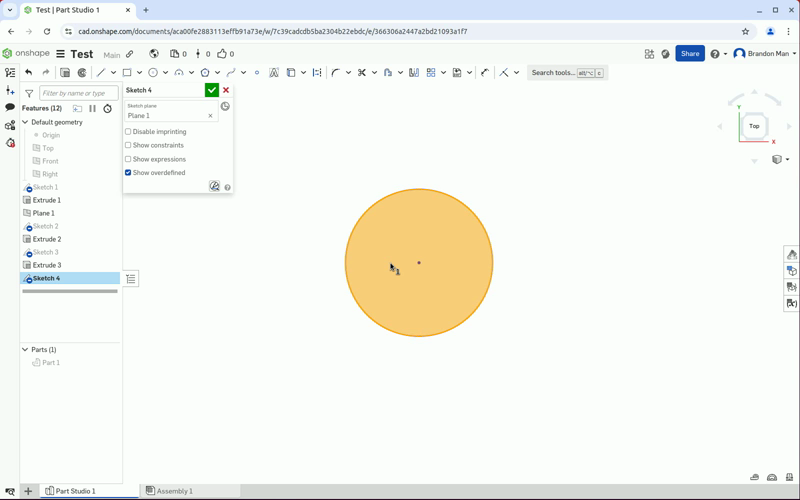
scroll(-6)
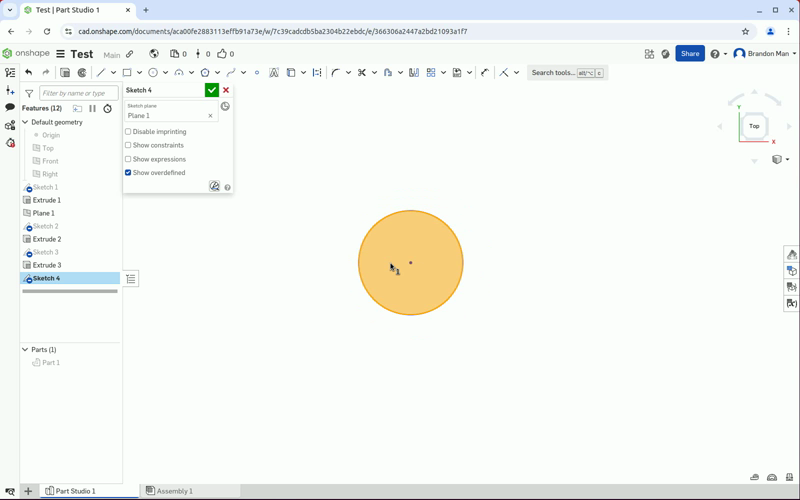
scroll(-6)
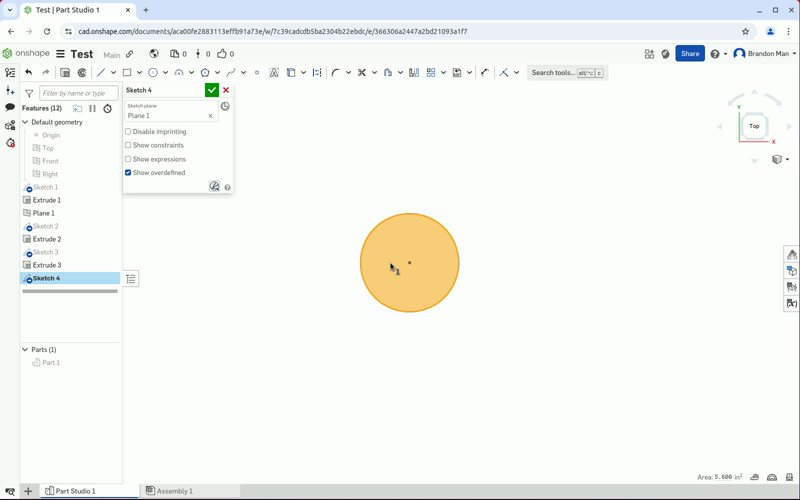
scroll(-6)
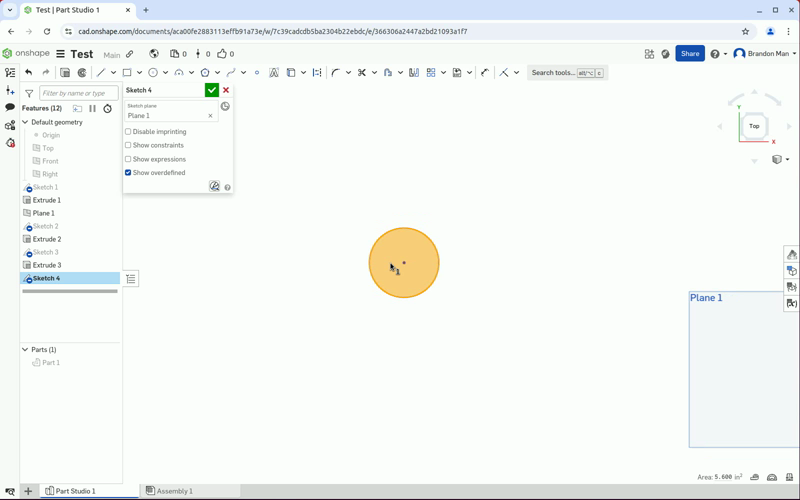
scroll(-6)
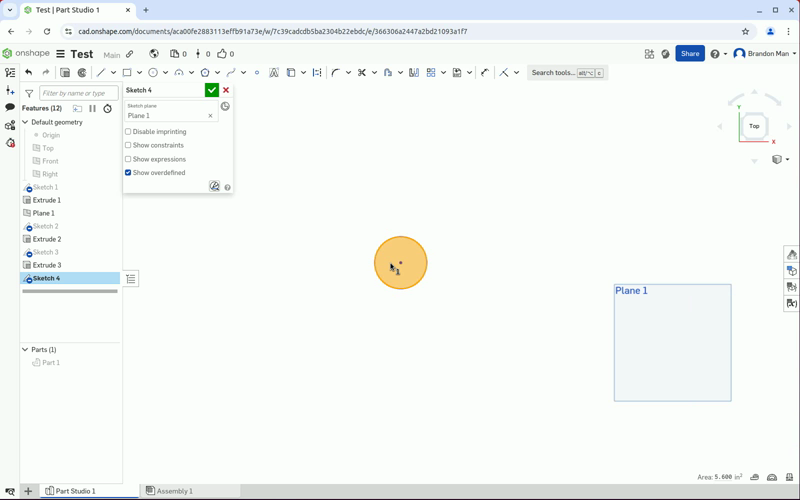
scroll(-6)
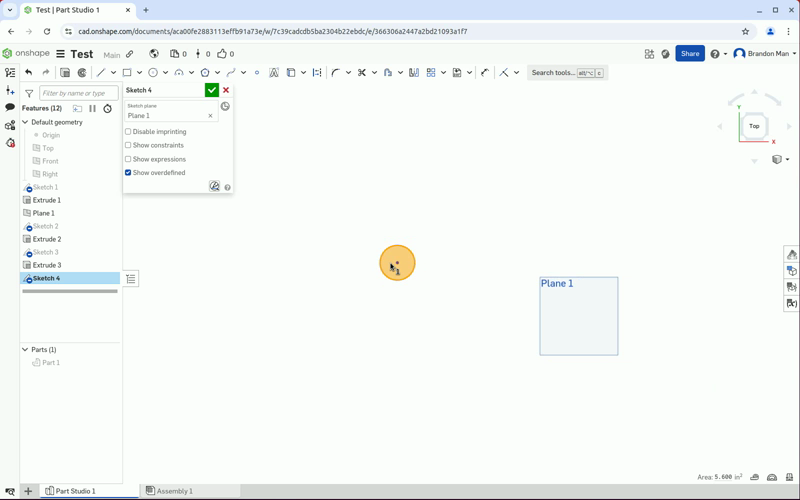
scroll(-6)
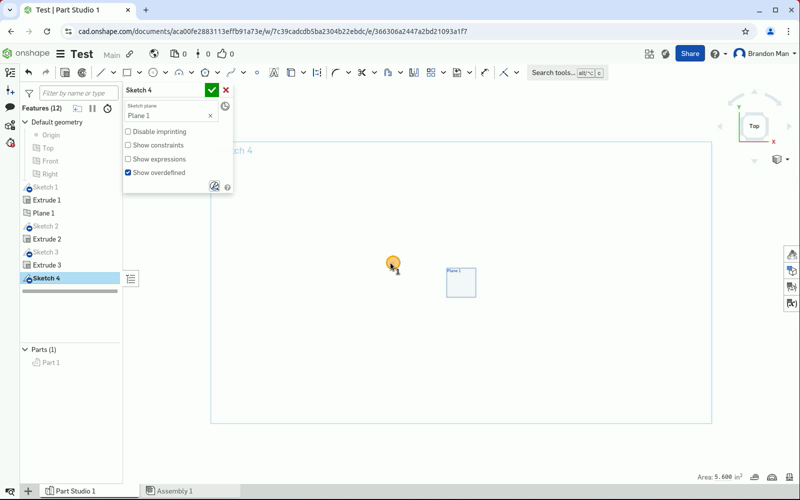
mouse_move(73, 352)
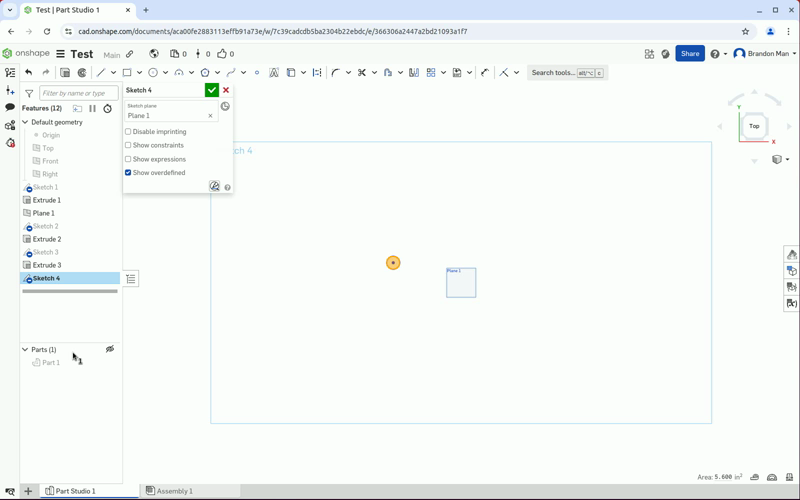
key(shift+y)
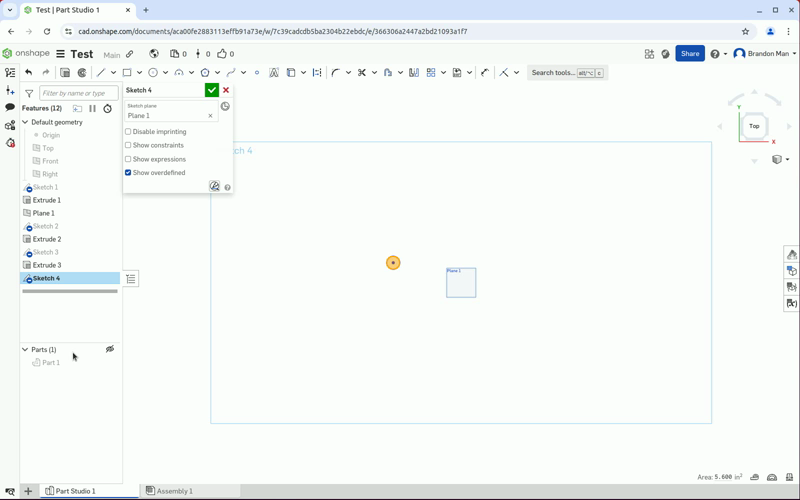
key(shift+e)
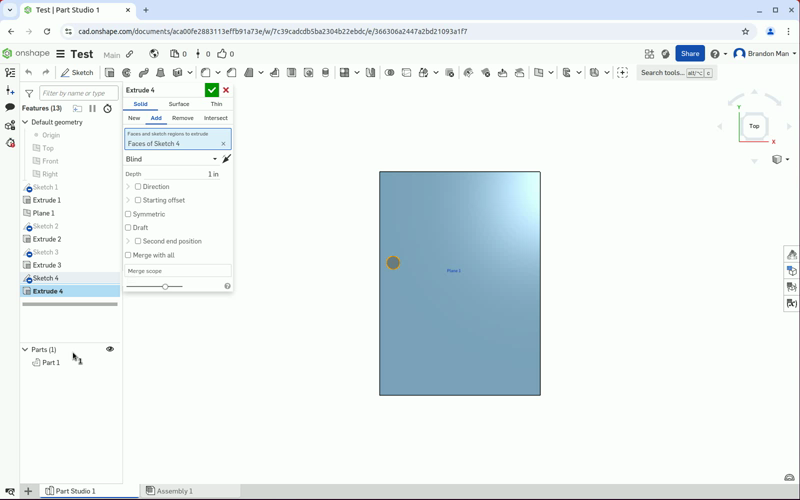
mouse_move(143, 106)
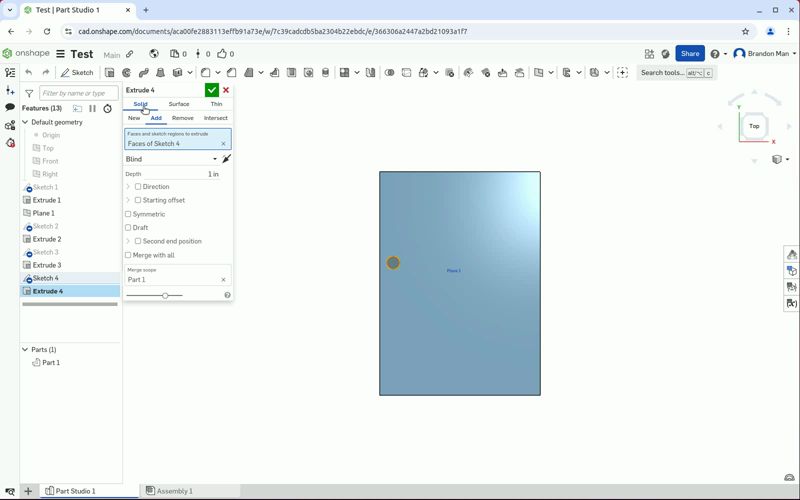
click(143, 106)
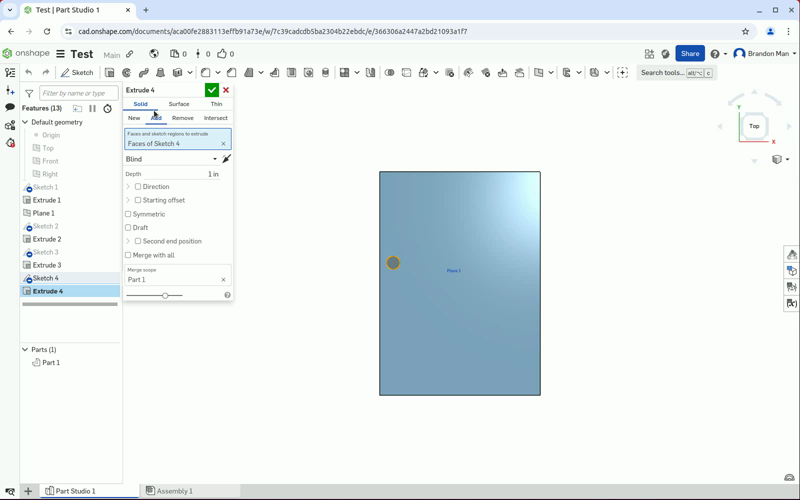
mouse_move(186, 120)
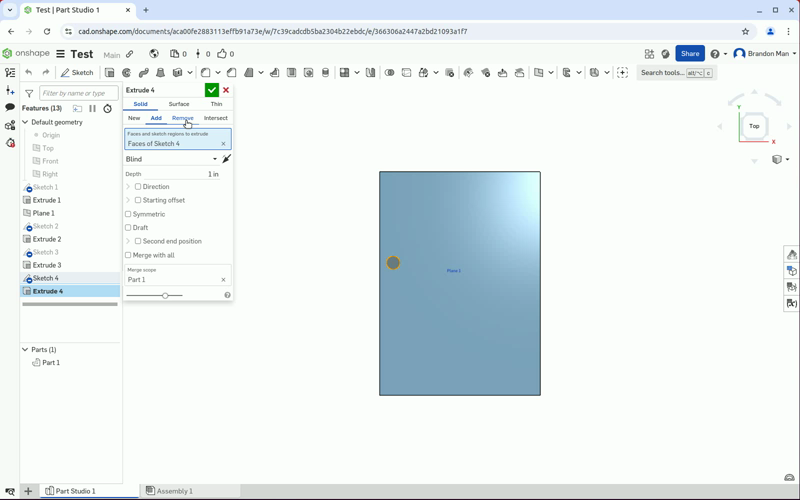
click(186, 120)
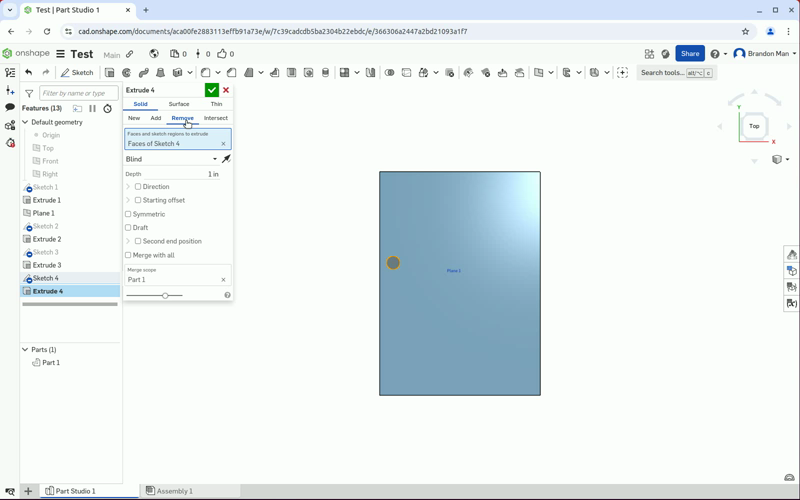
key(tab, 4)
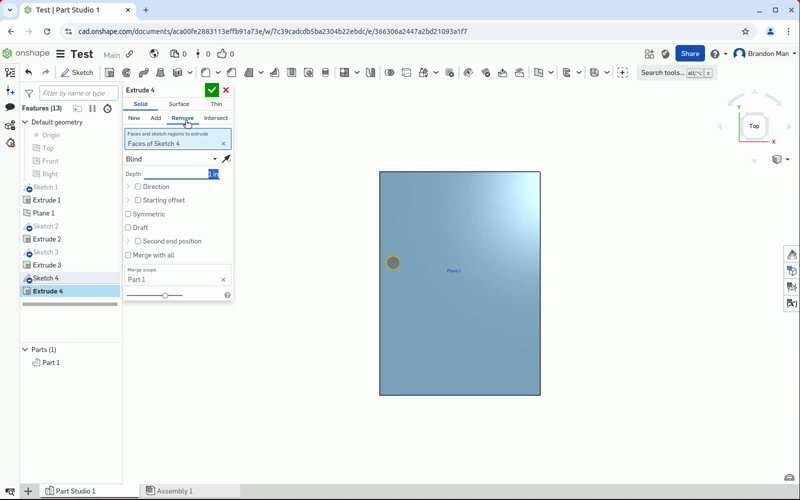
text(8.184)
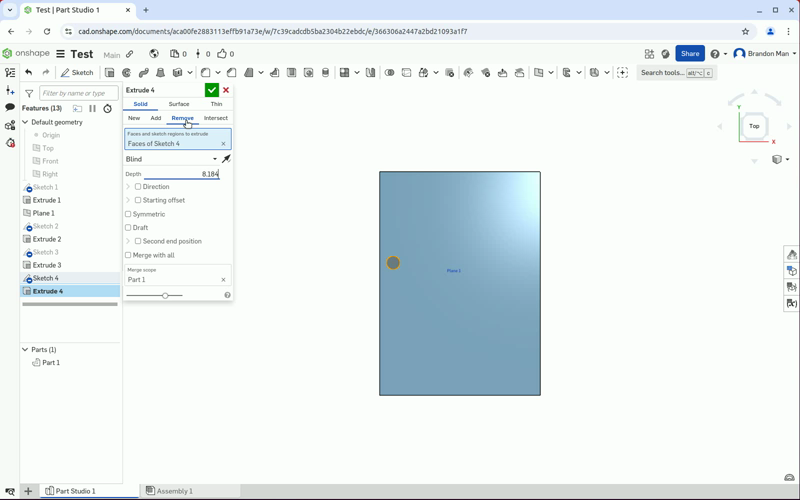
key(tab, 6)
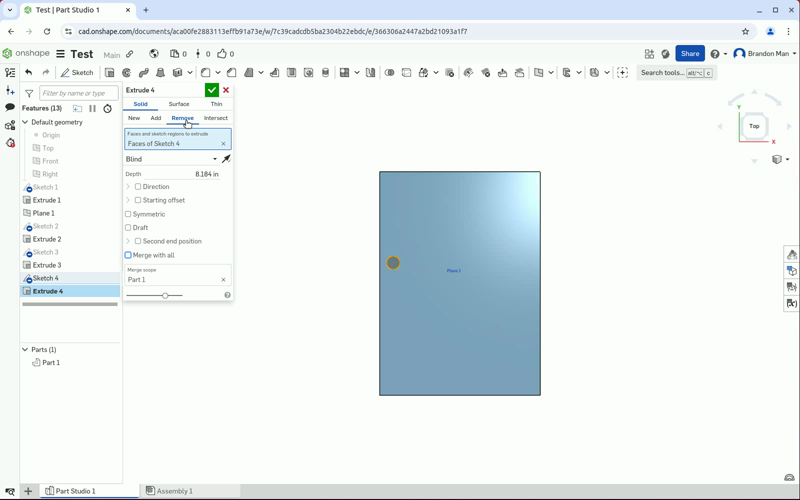
key(space)
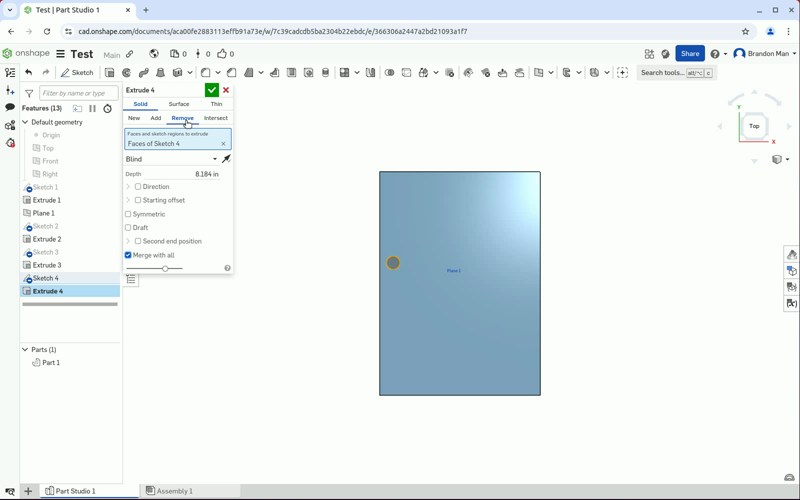
key(enter)
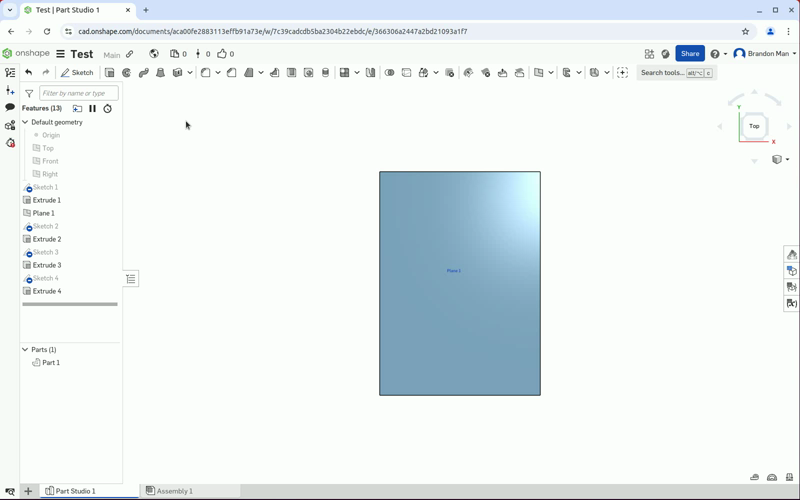
key(shift+h)
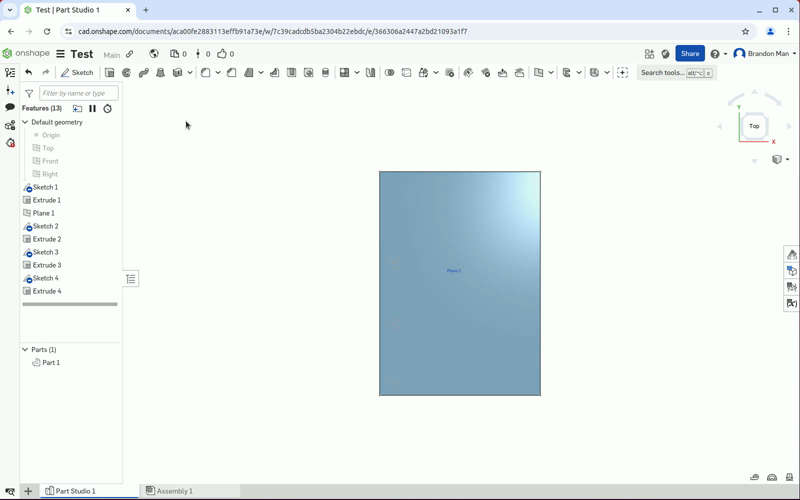
key(shift+h)
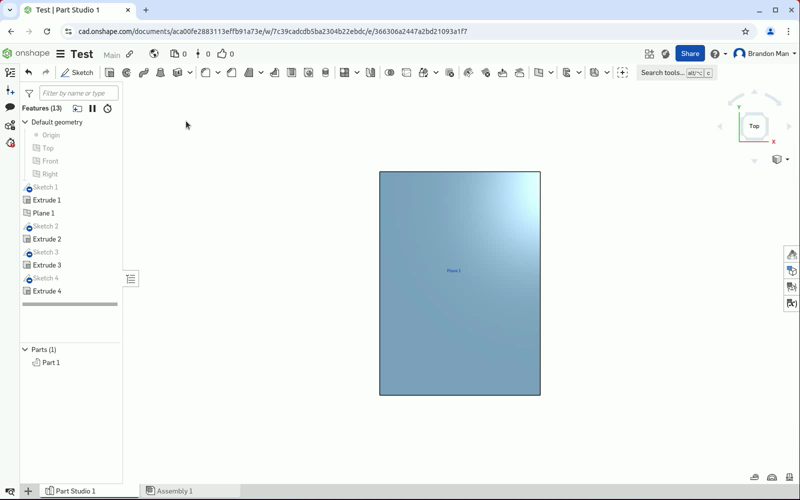
mouse_move(73, 189)
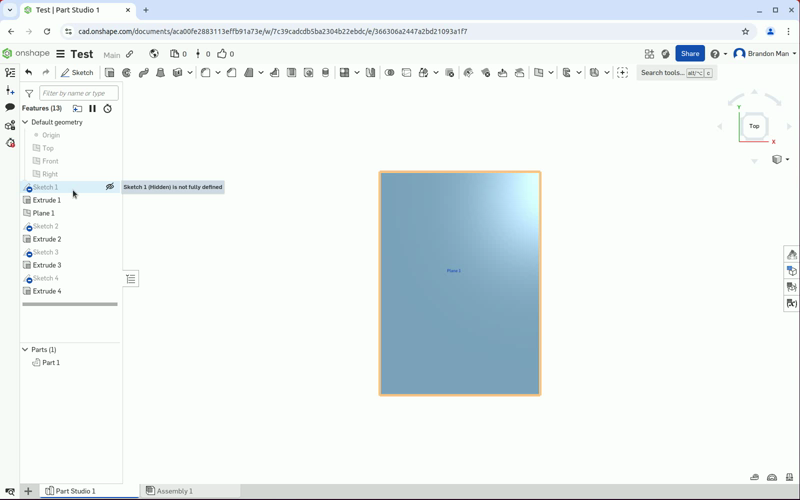
click(73, 189)
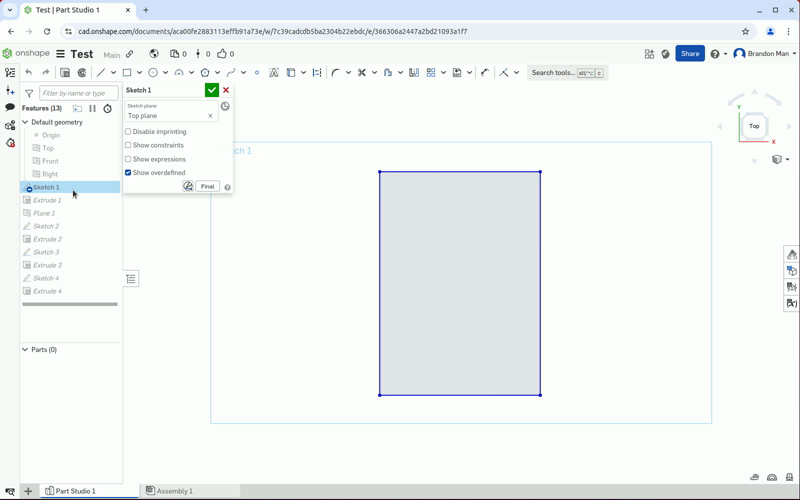
mouse_move(229, 92)
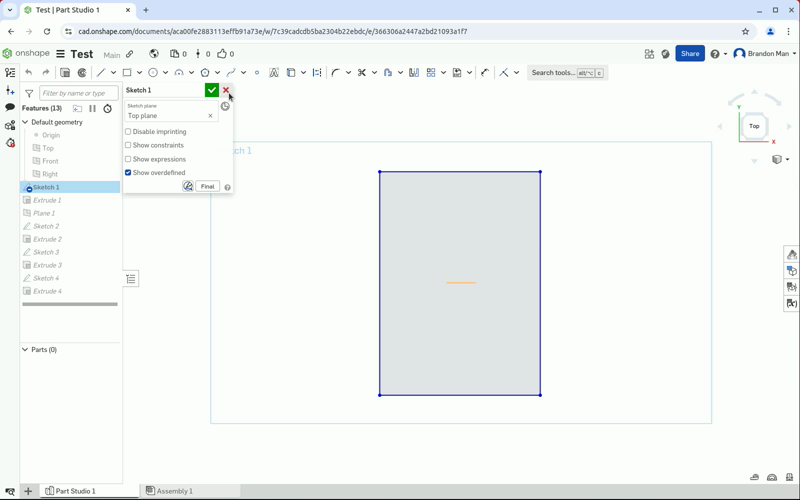
click(229, 92)
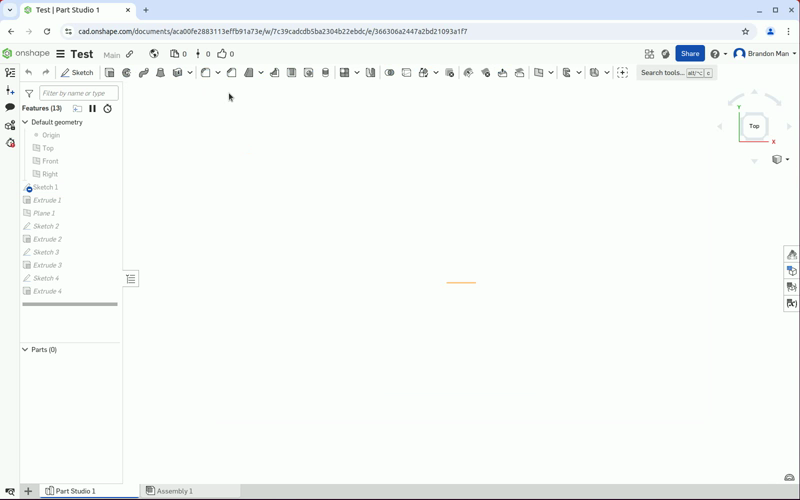
key(shift+s)
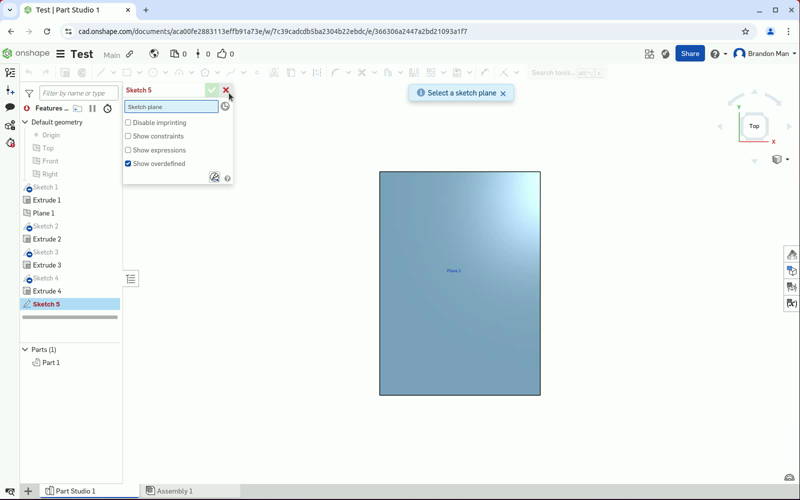
mouse_move(73, 215)
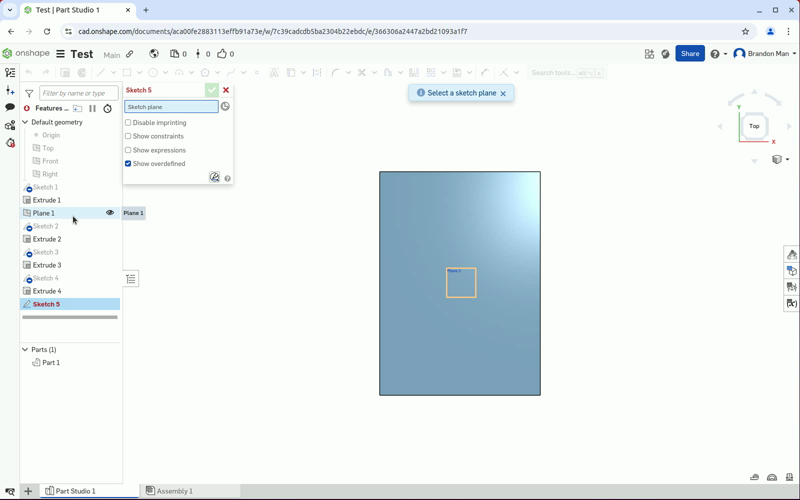
click(73, 215)
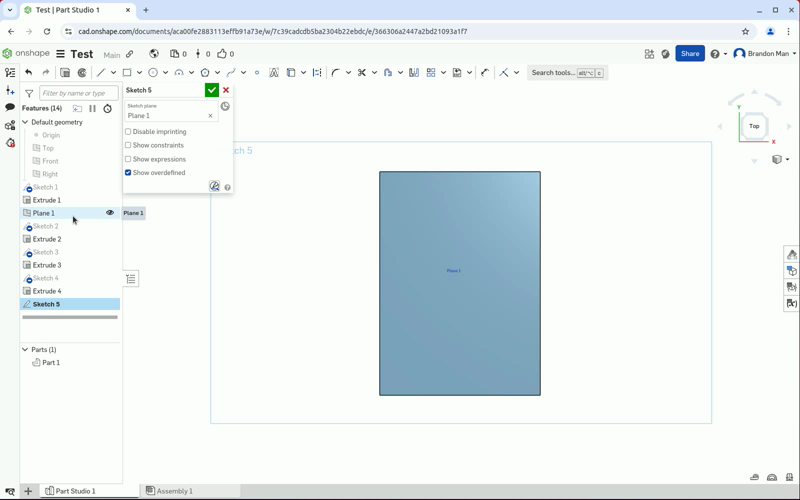
mouse_move(73, 352)
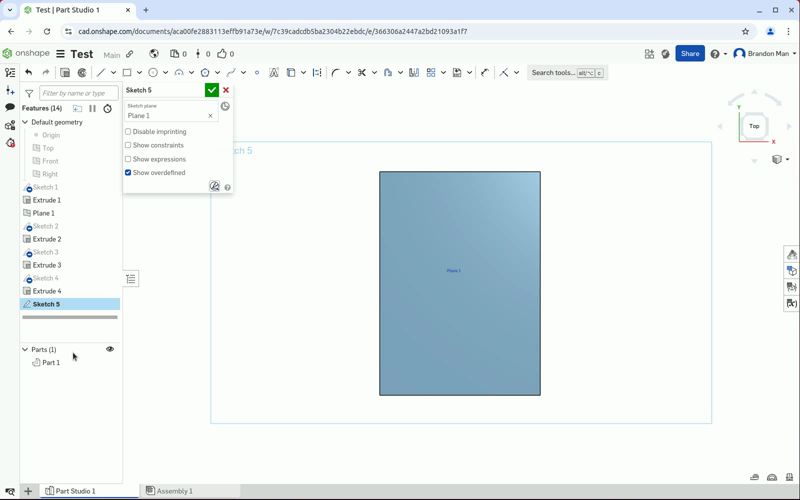
key(y)
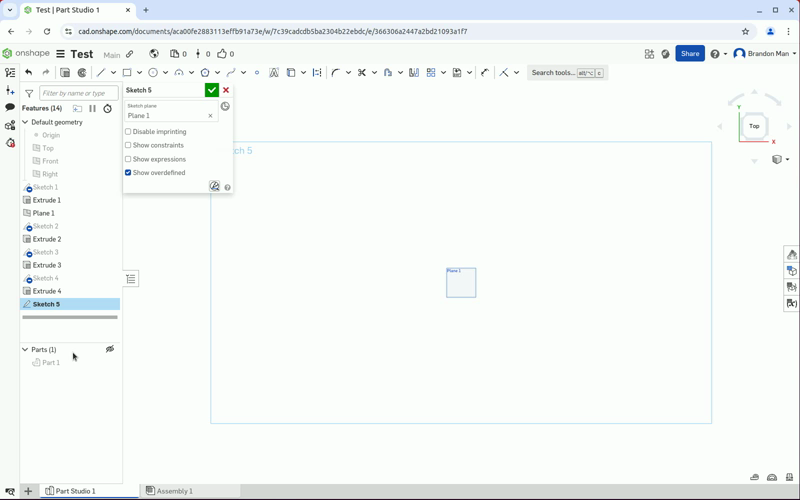
key(c)
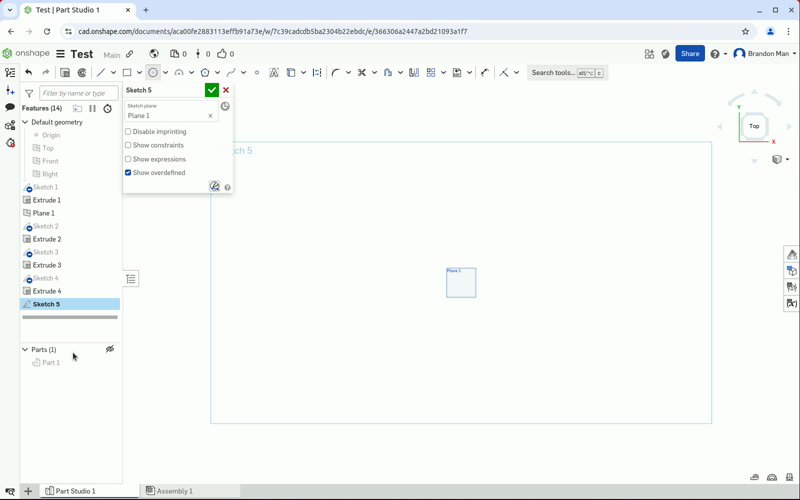
key_down(shift)
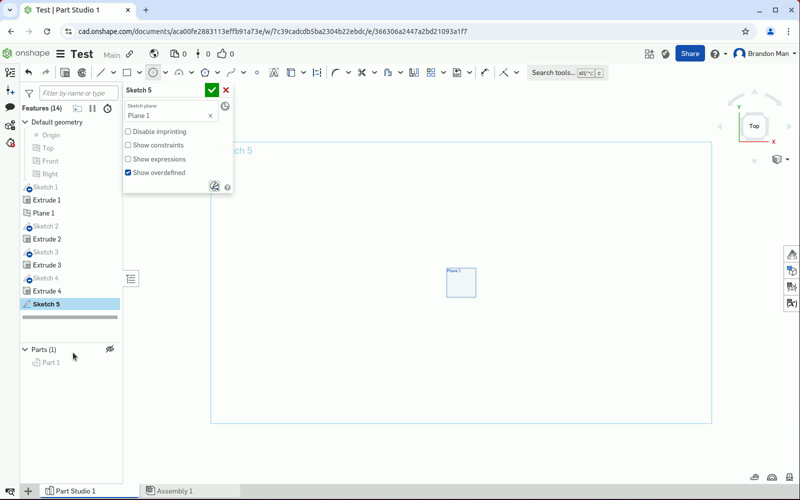
mouse_move(529, 262)
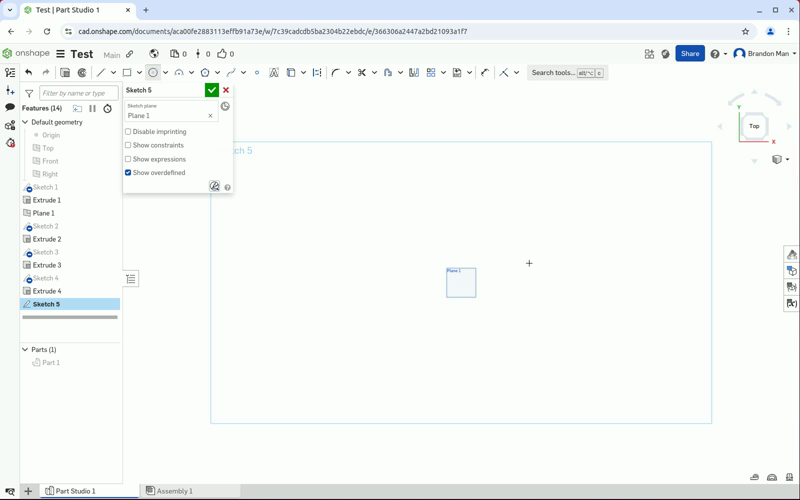
click(529, 262)
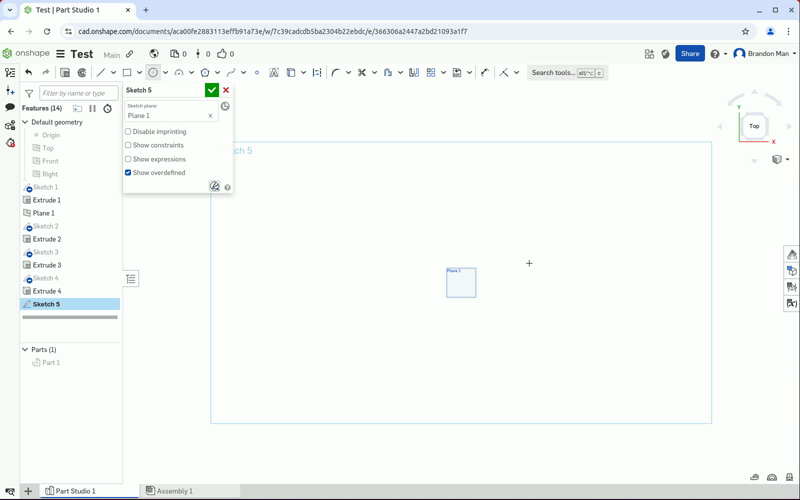
key_up(shift)
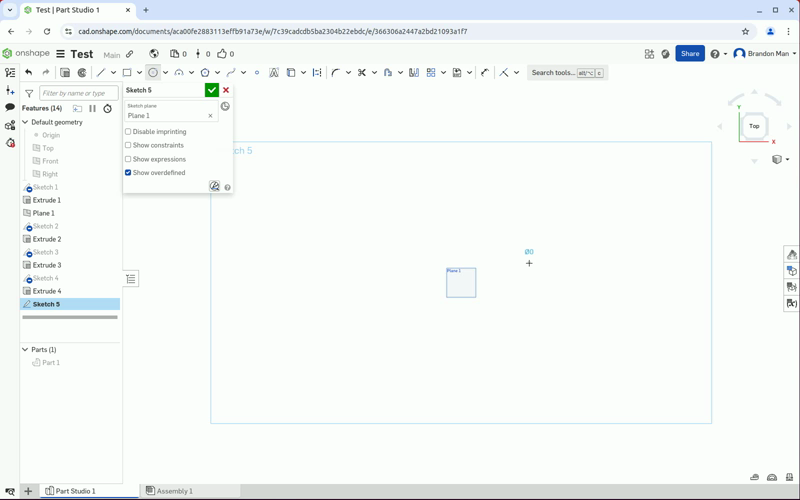
mouse_move(535, 262)
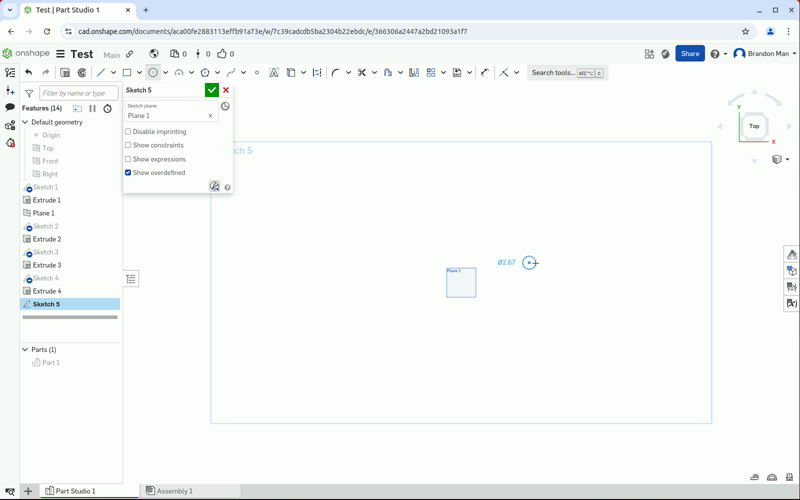
click(535, 262)
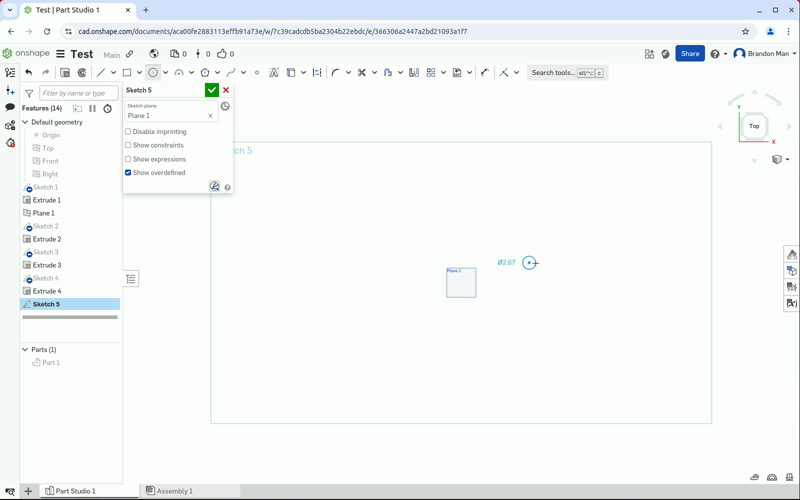
key(esc)
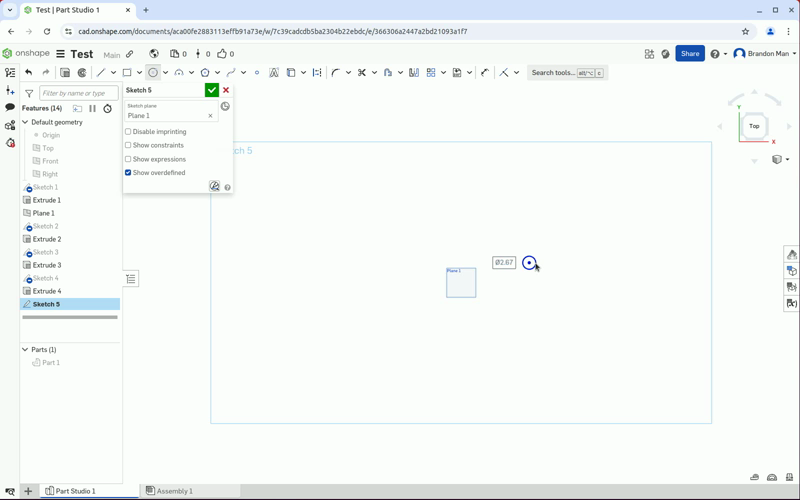
mouse_move(526, 263)
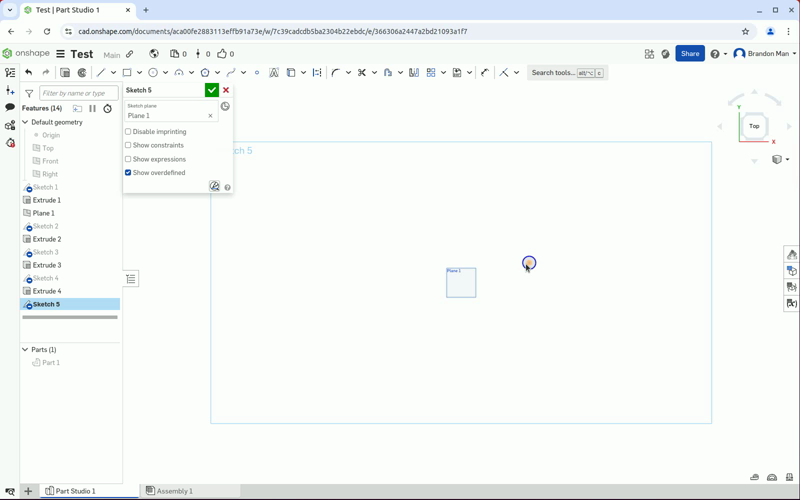
scroll(6)
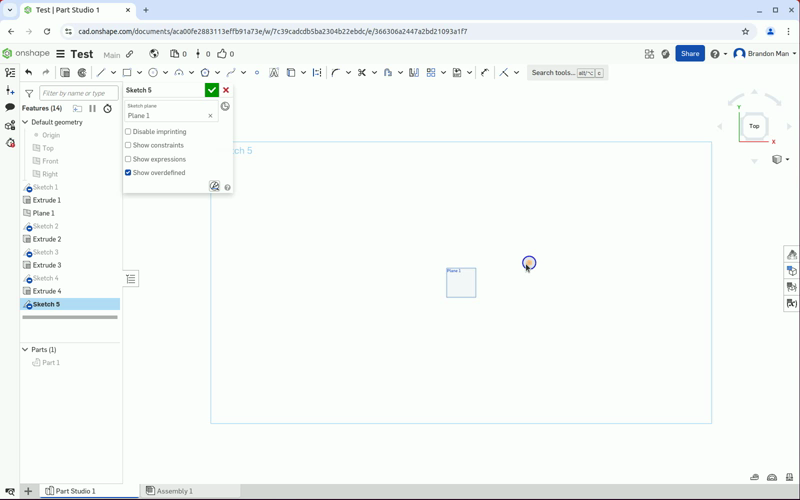
scroll(6)
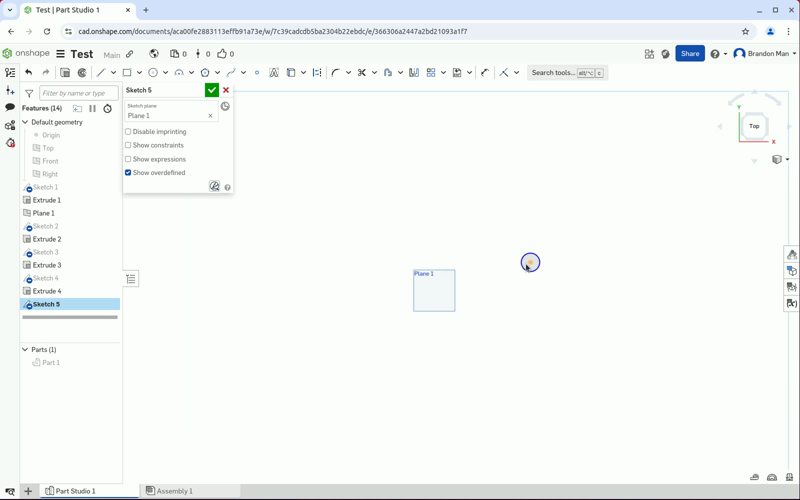
scroll(6)
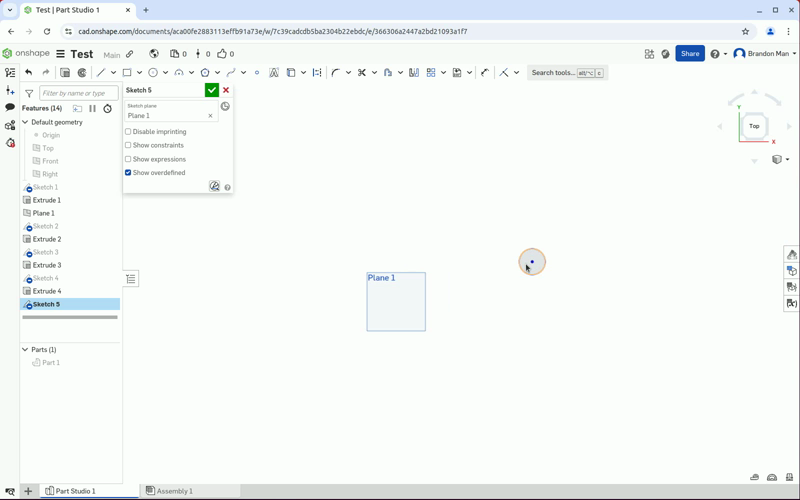
scroll(6)
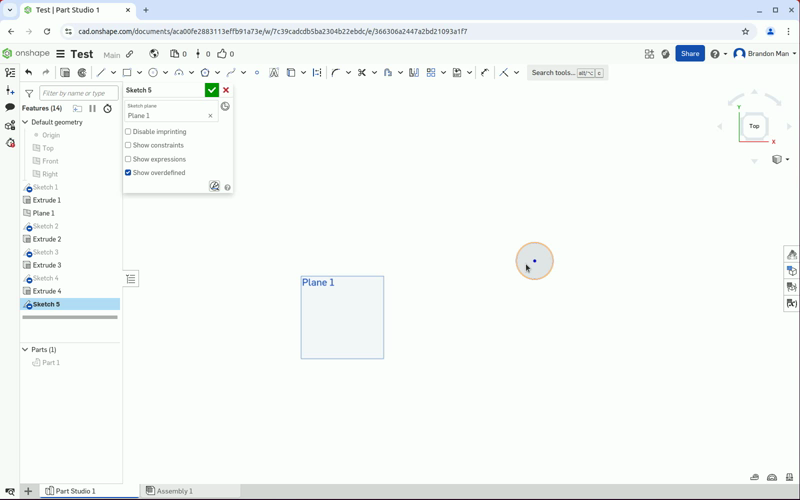
scroll(6)
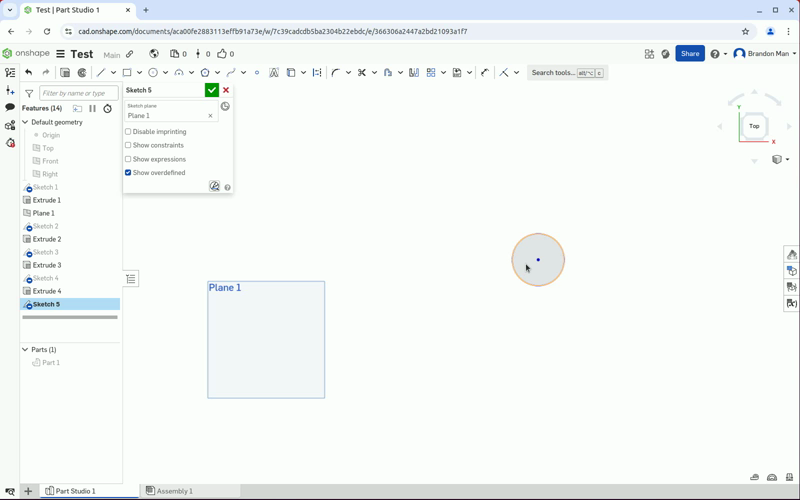
scroll(6)
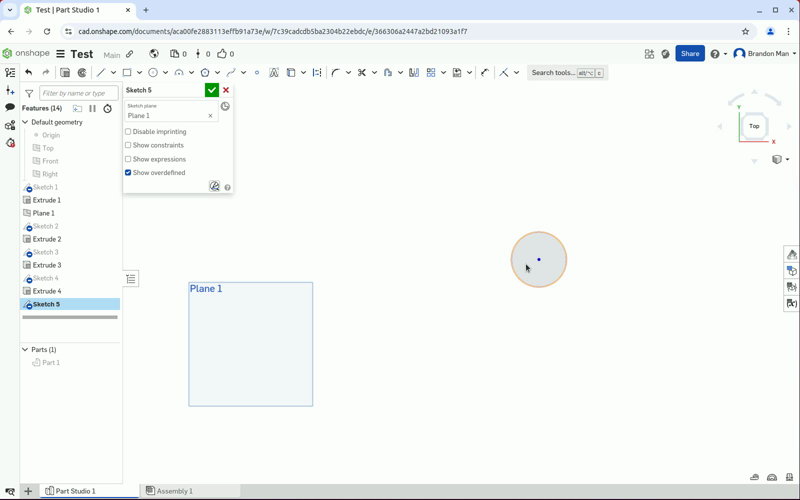
scroll(6)
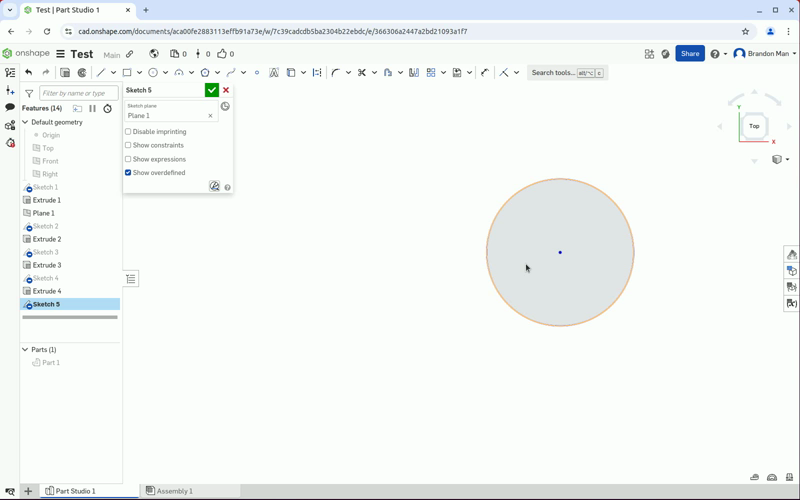
click(526, 263)
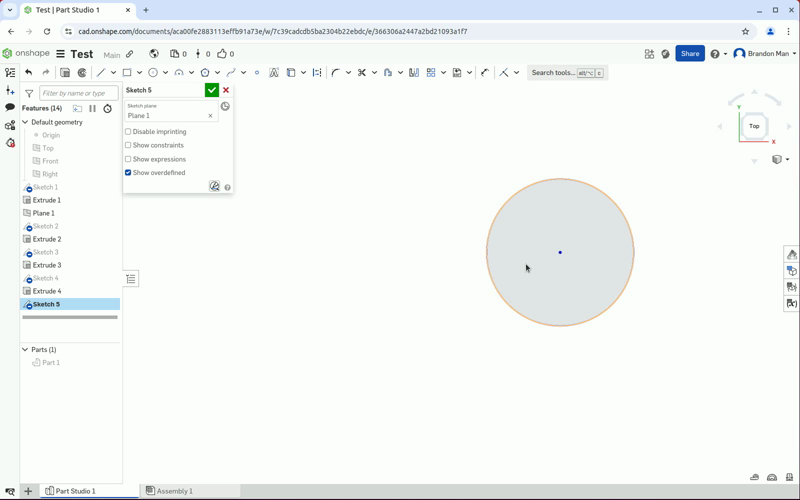
scroll(-6)
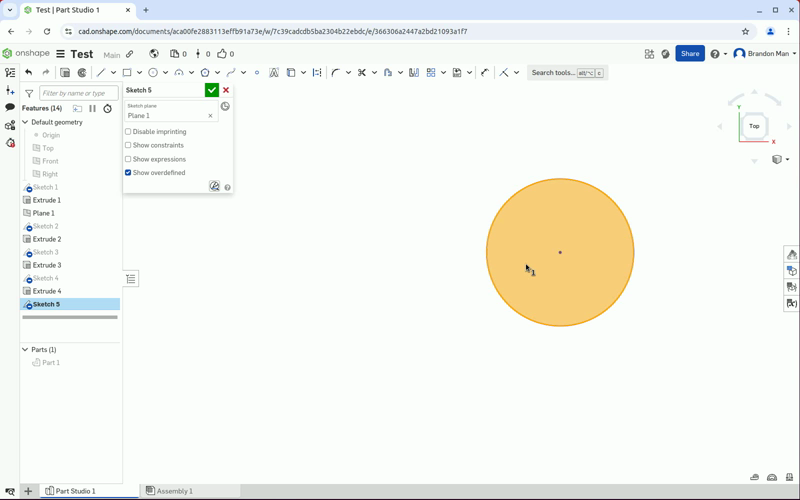
scroll(-6)
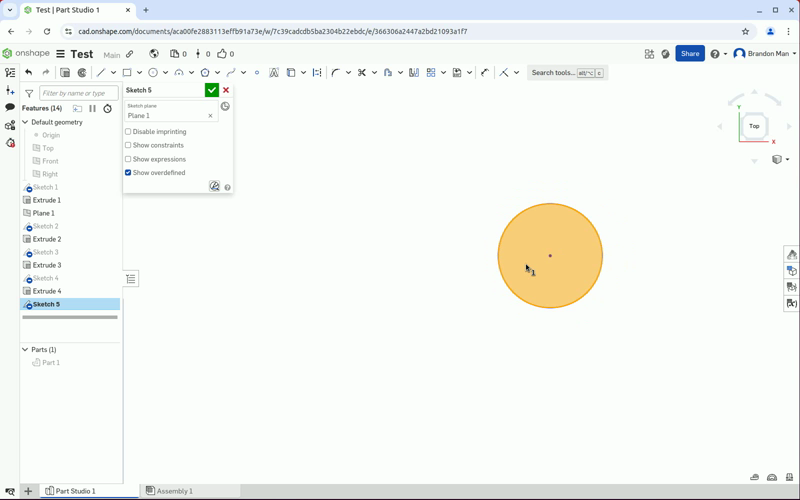
scroll(-6)
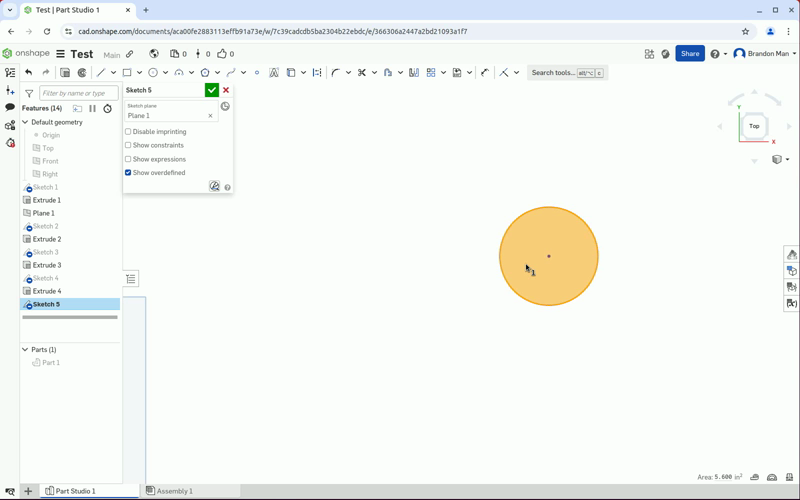
scroll(-6)
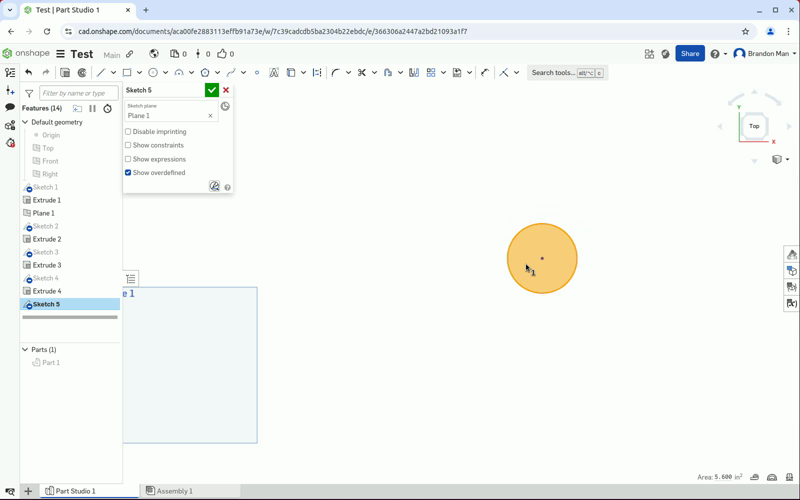
scroll(-6)
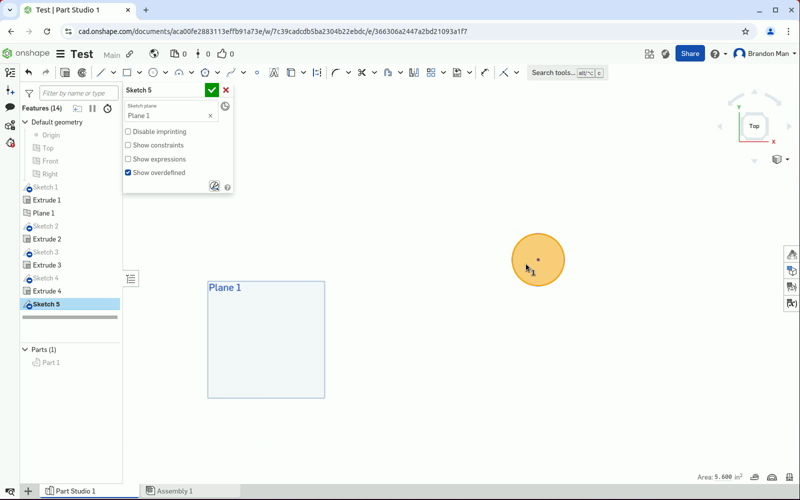
scroll(-6)
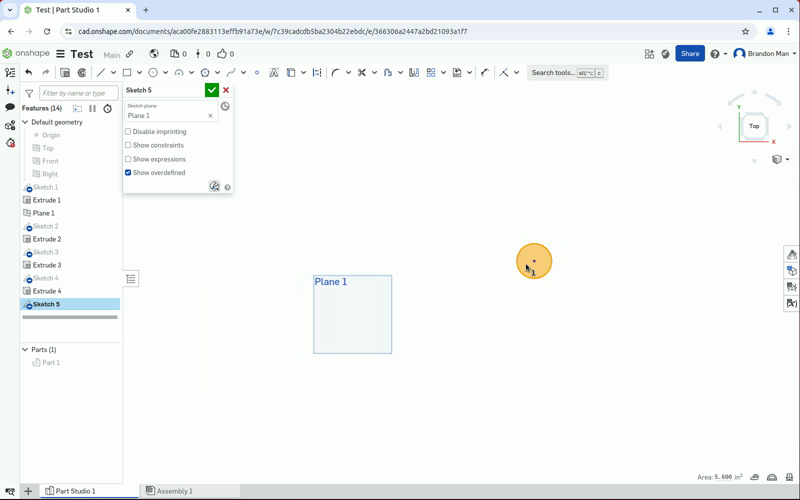
scroll(-6)
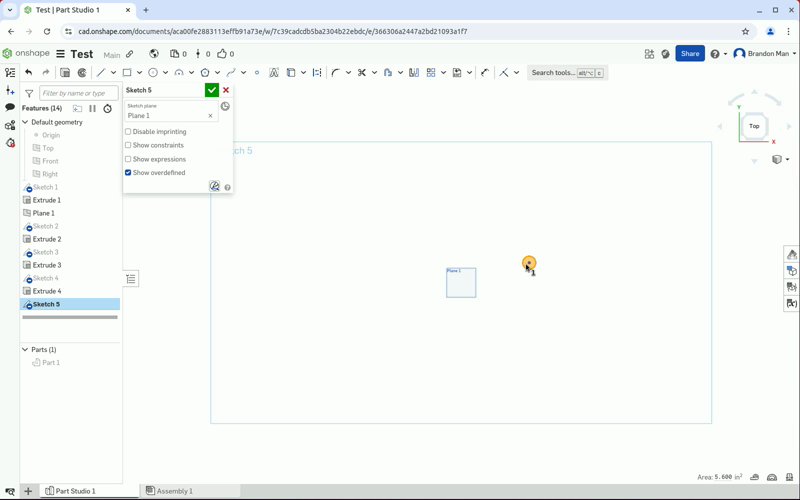
mouse_move(73, 352)
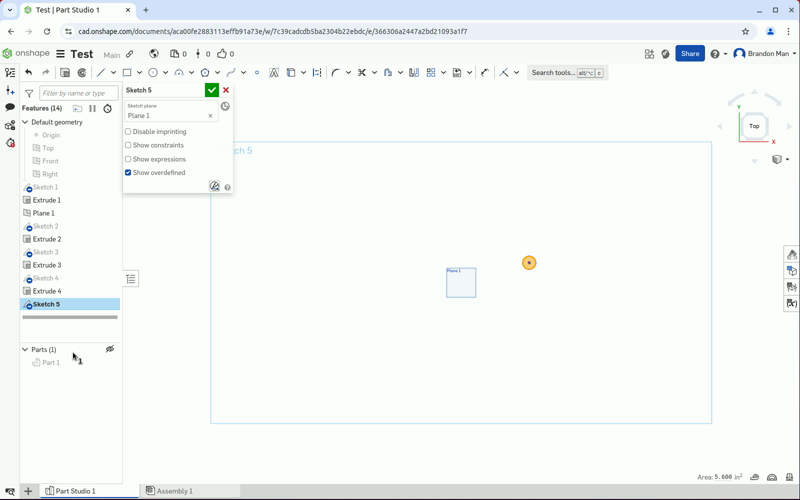
key(shift+y)
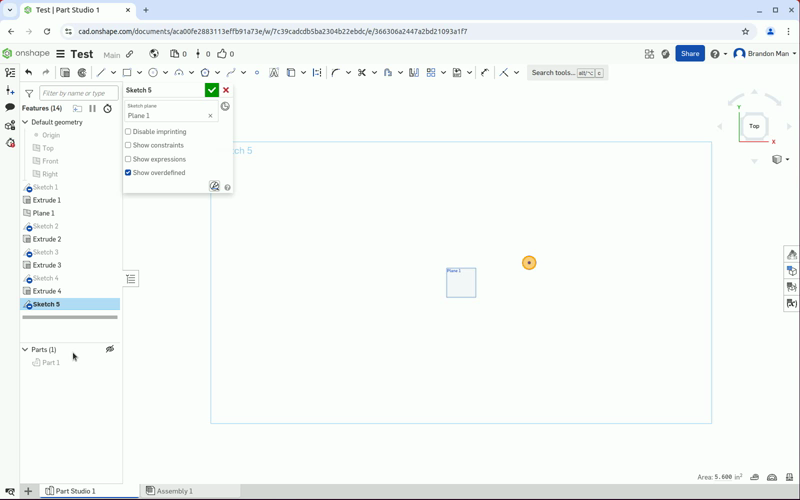
key(shift+e)
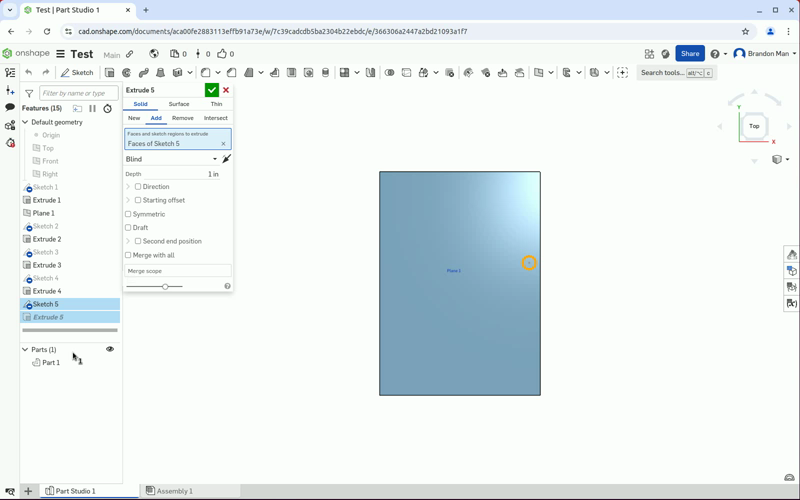
mouse_move(143, 106)
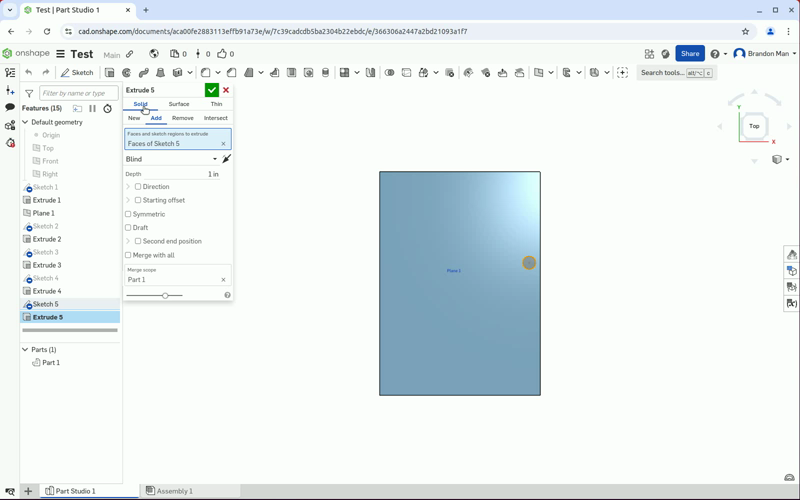
click(143, 106)
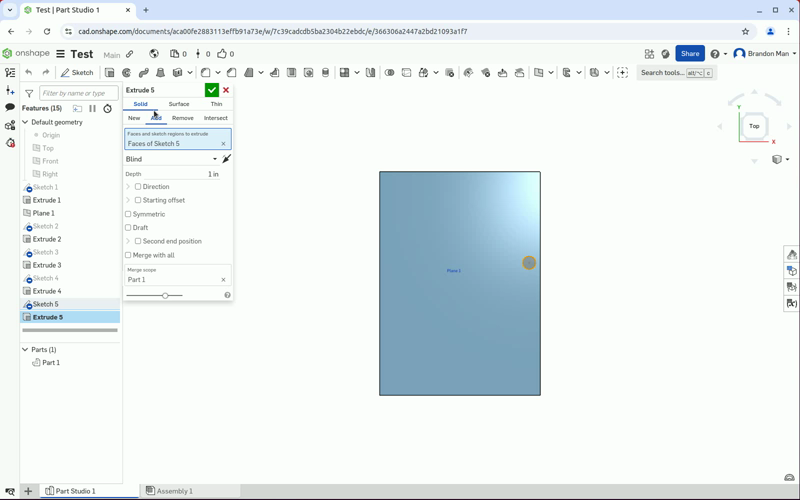
mouse_move(186, 120)
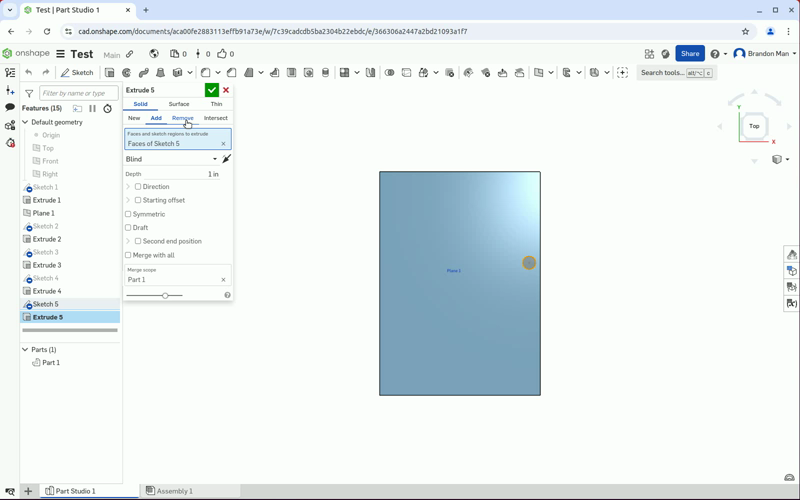
click(186, 120)
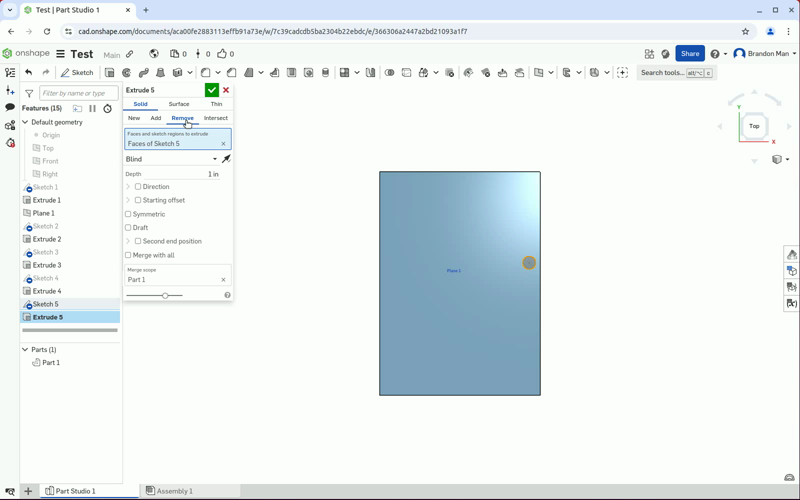
key(tab, 4)
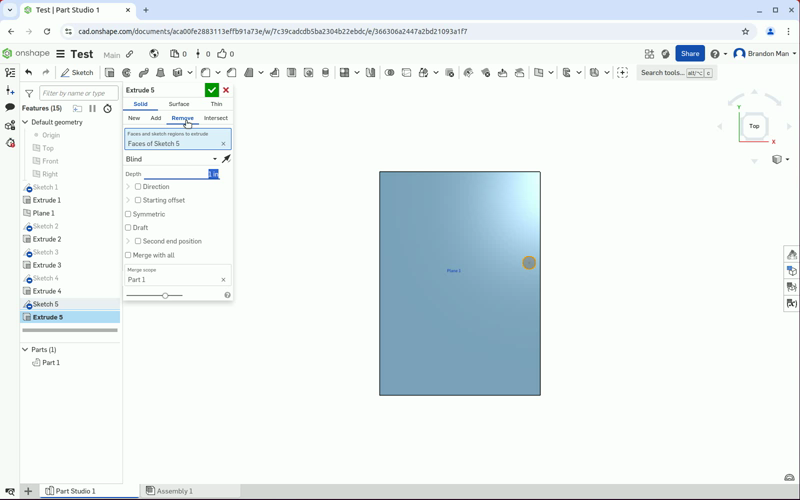
text(8.184)
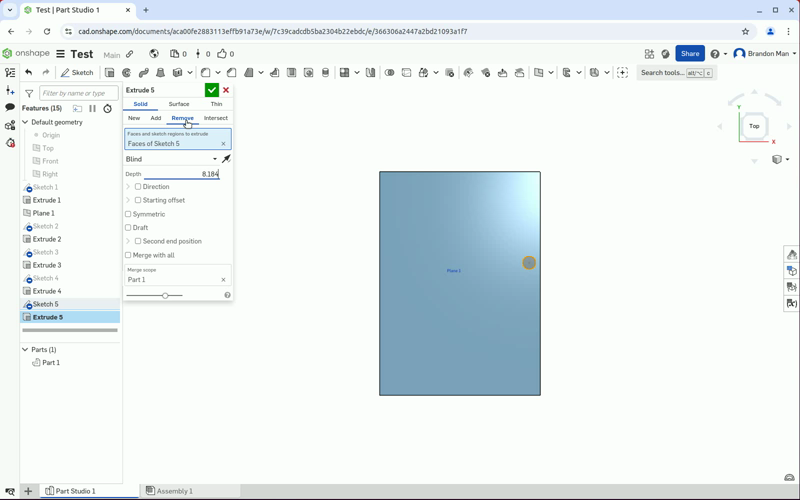
key(tab, 6)
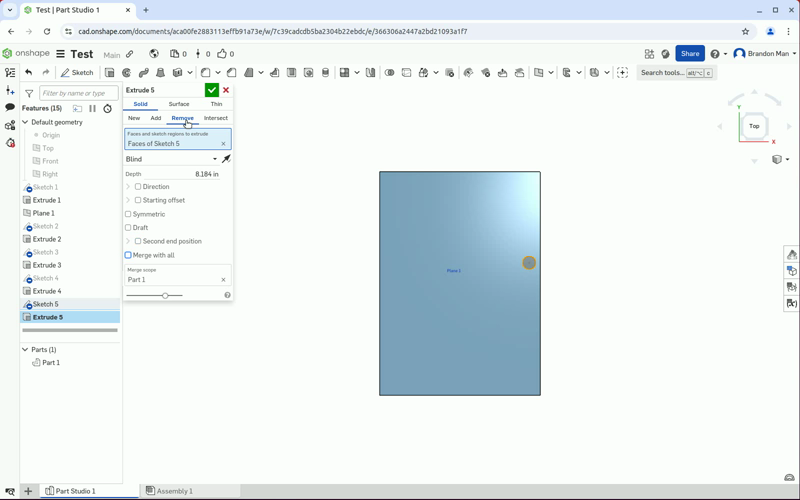
key(space)
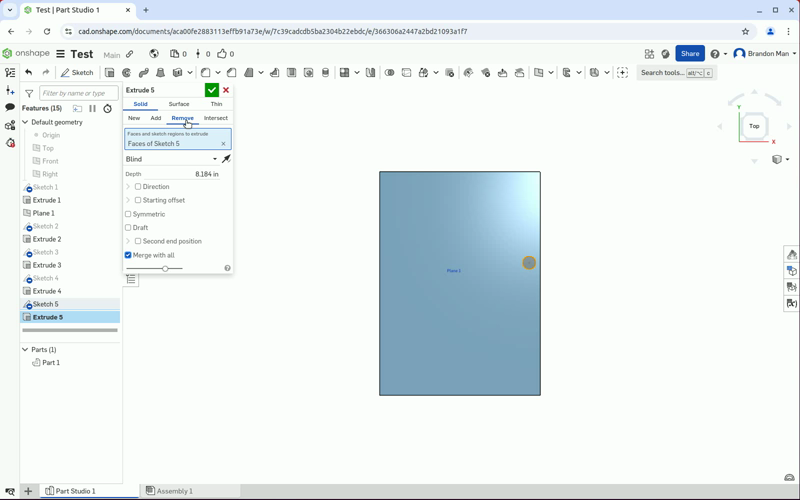
key(enter)
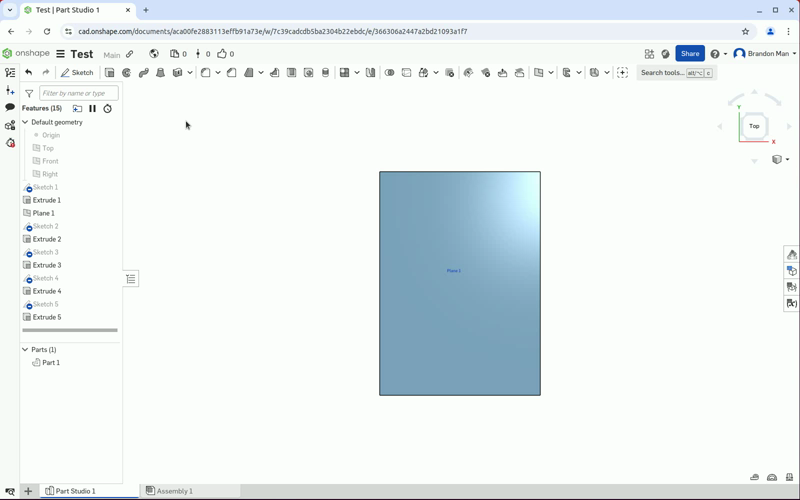
key(shift+h)
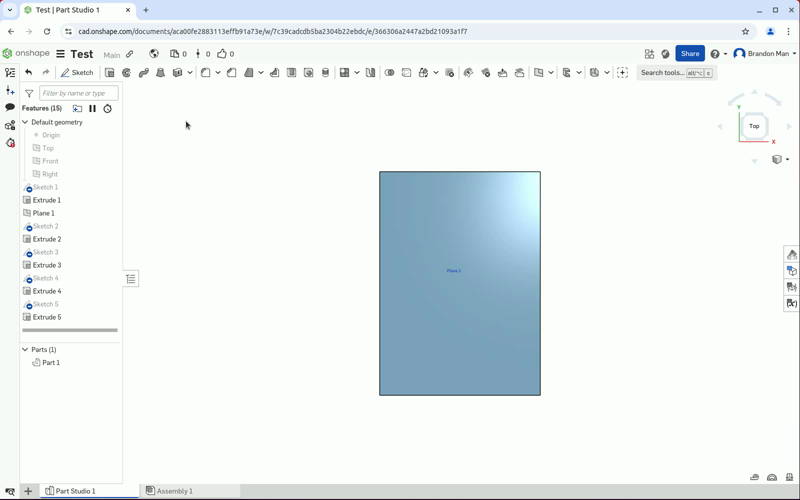
key(shift+h)
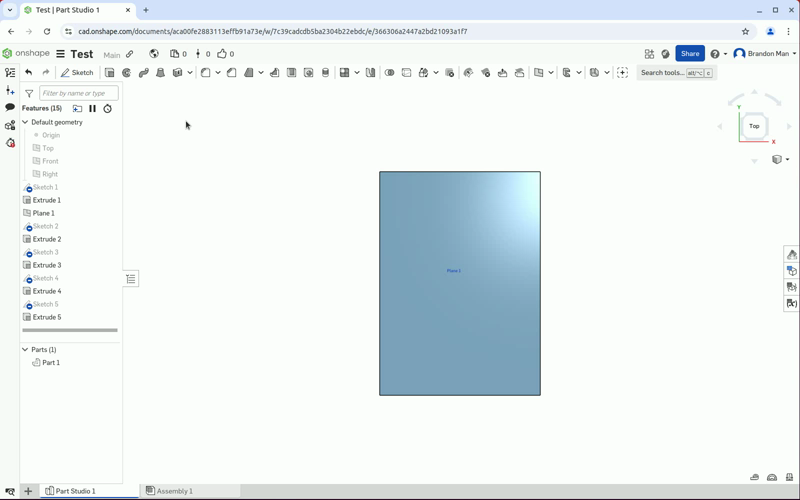
mouse_move(73, 189)
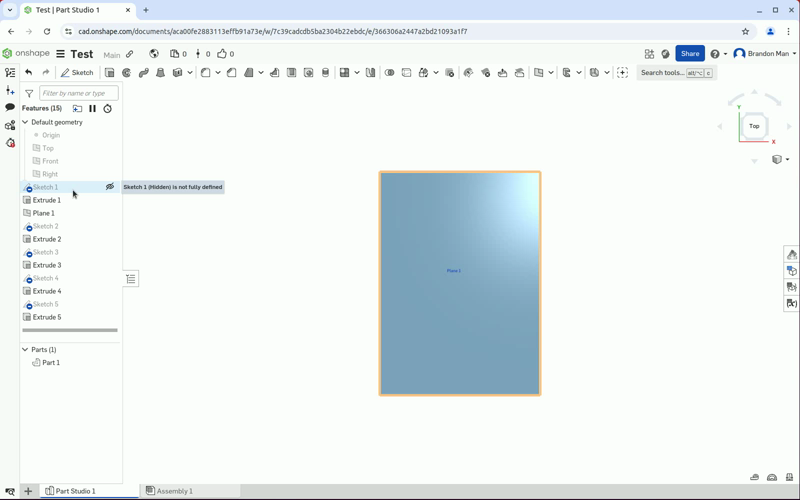
click(73, 189)
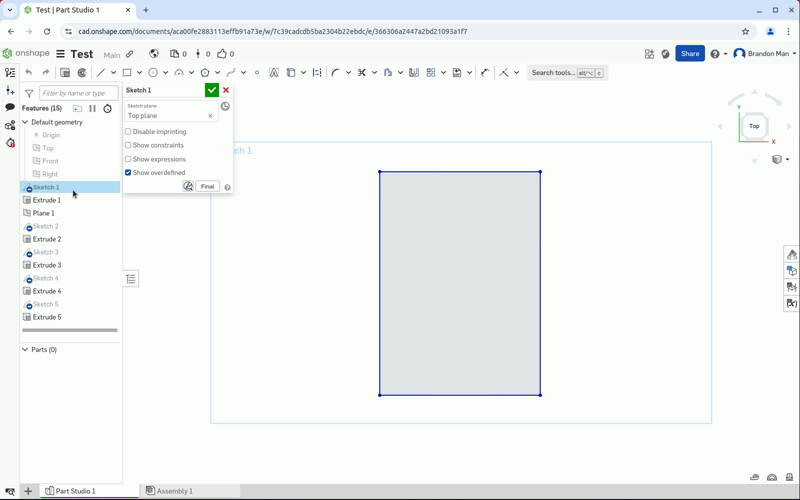
mouse_move(229, 92)
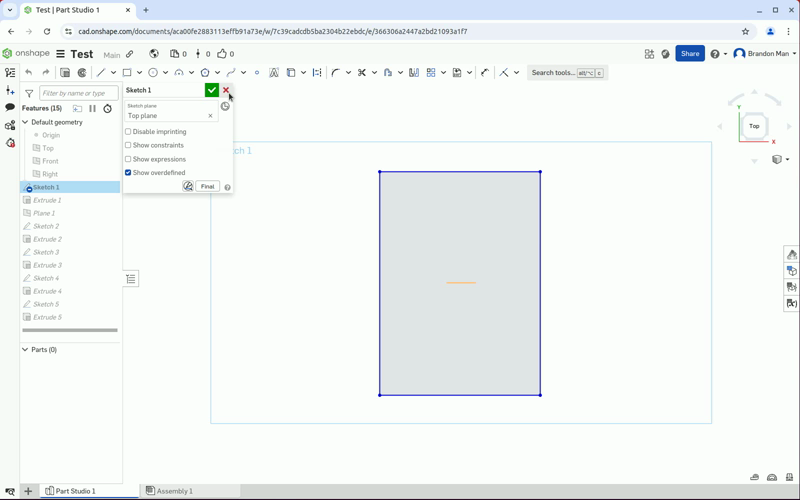
click(229, 92)
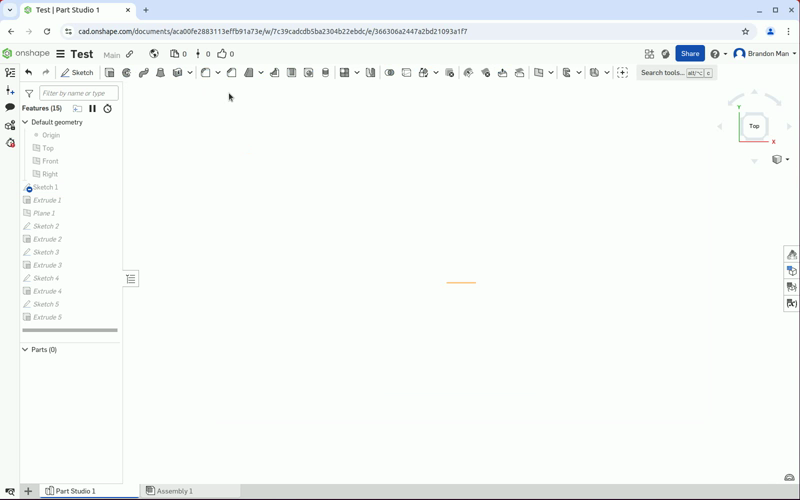
key(shift+s)
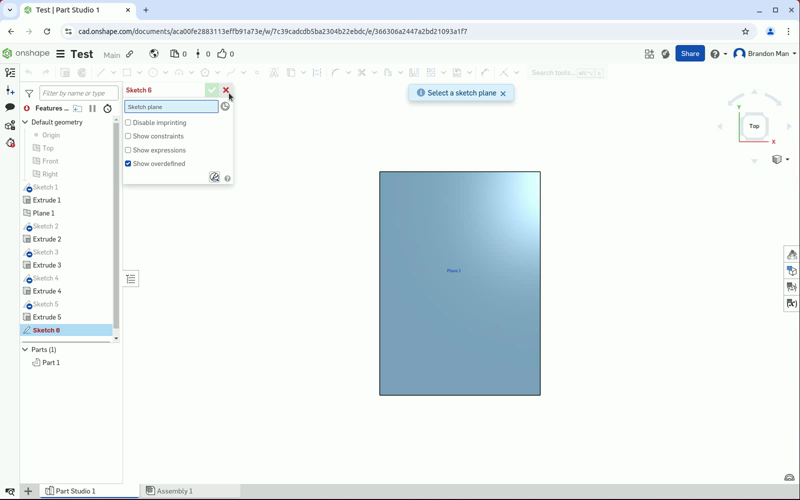
mouse_move(69, 215)
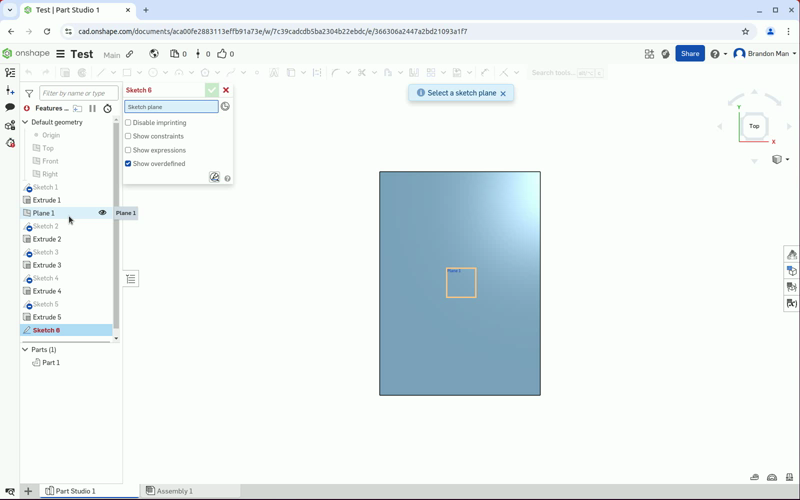
click(69, 215)
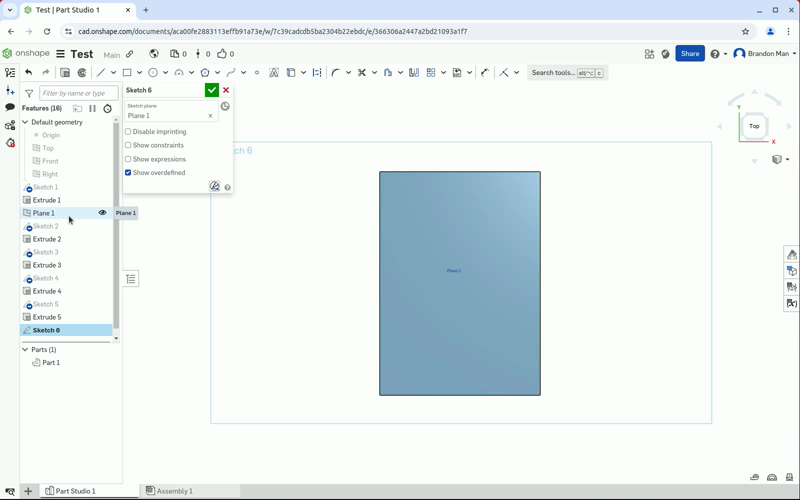
mouse_move(73, 352)
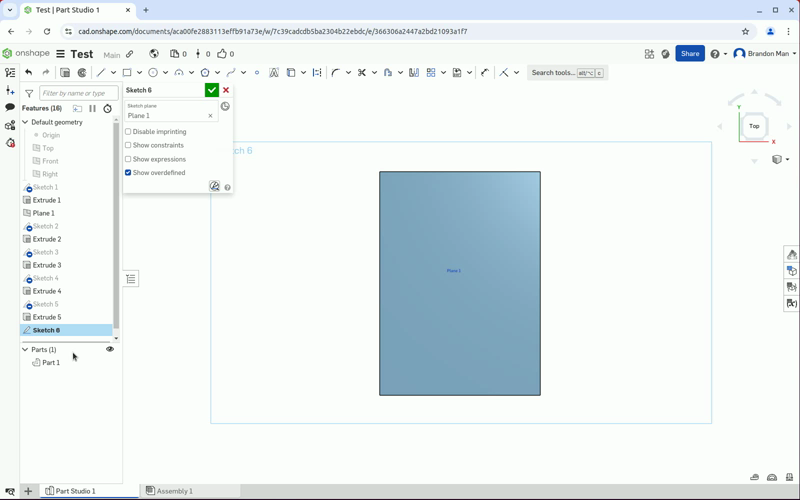
key(y)
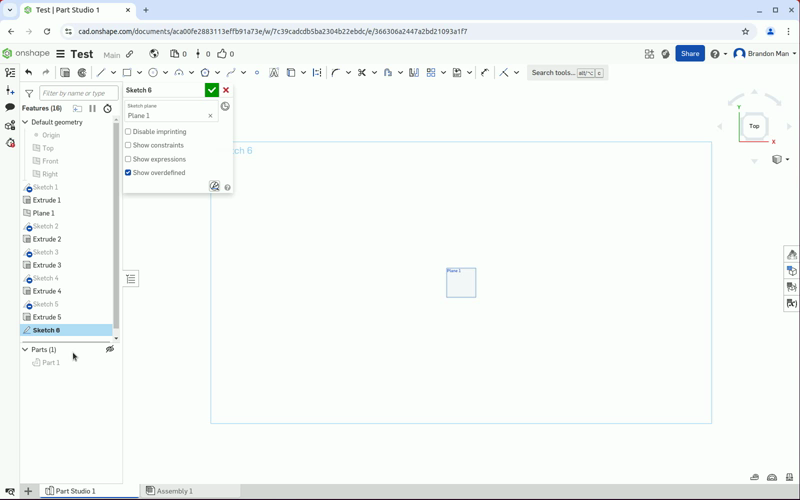
key(c)
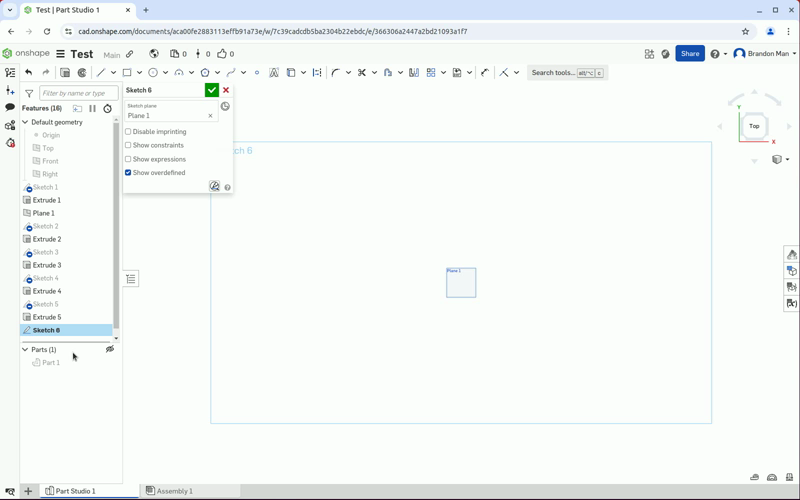
key_down(shift)
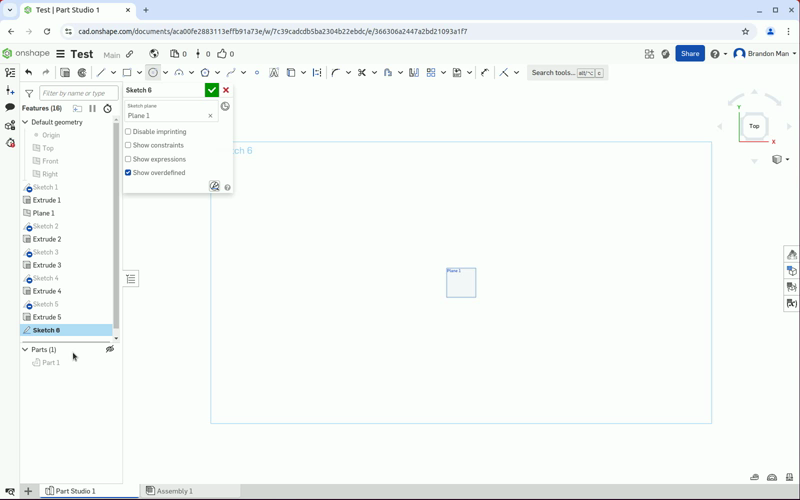
mouse_move(529, 383)
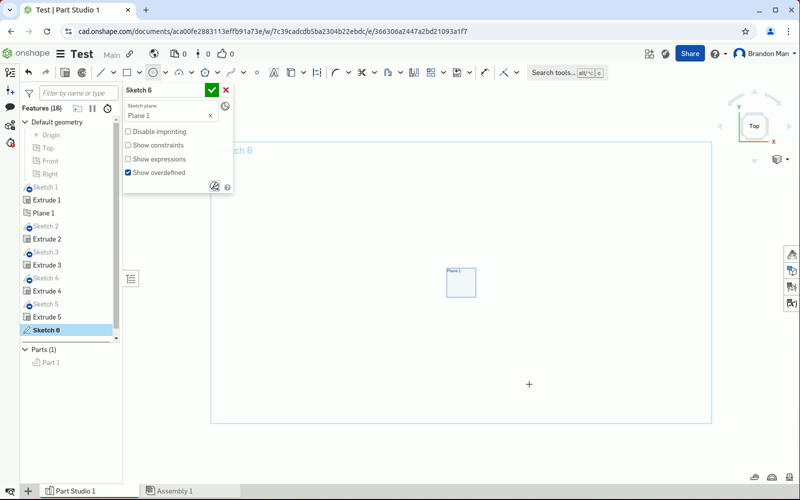
click(529, 383)
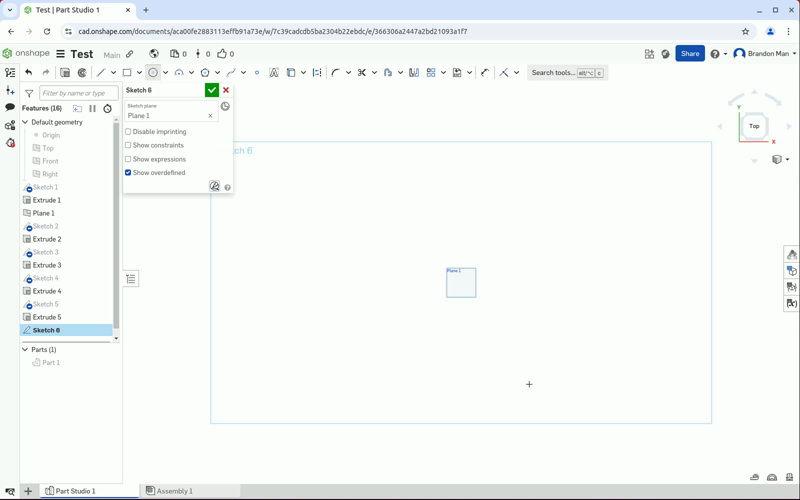
key_up(shift)
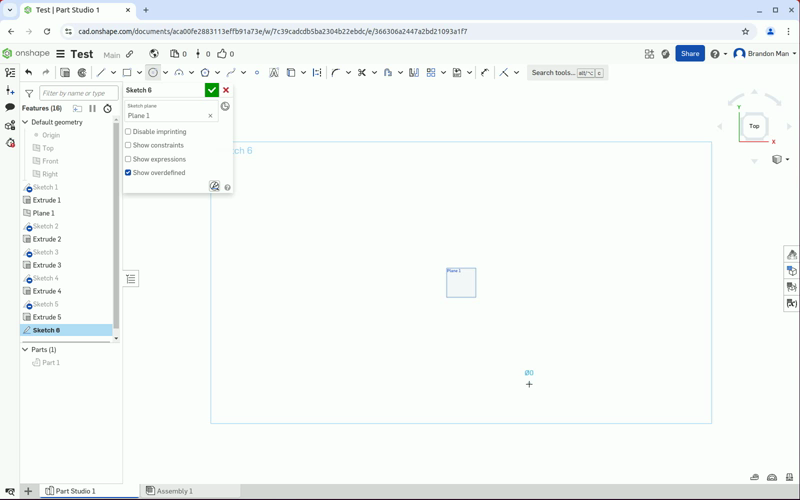
mouse_move(535, 383)
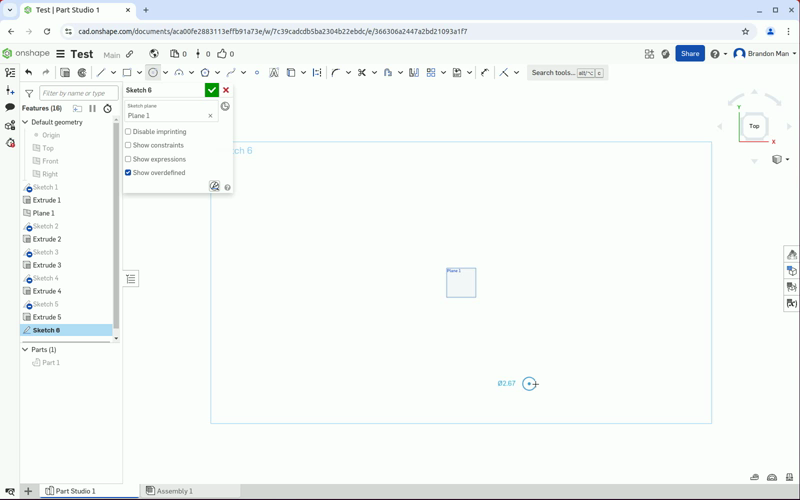
click(535, 383)
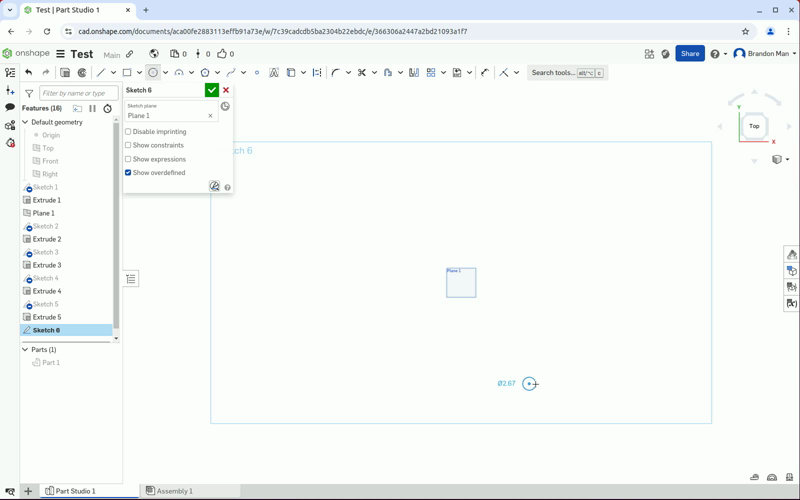
key(esc)
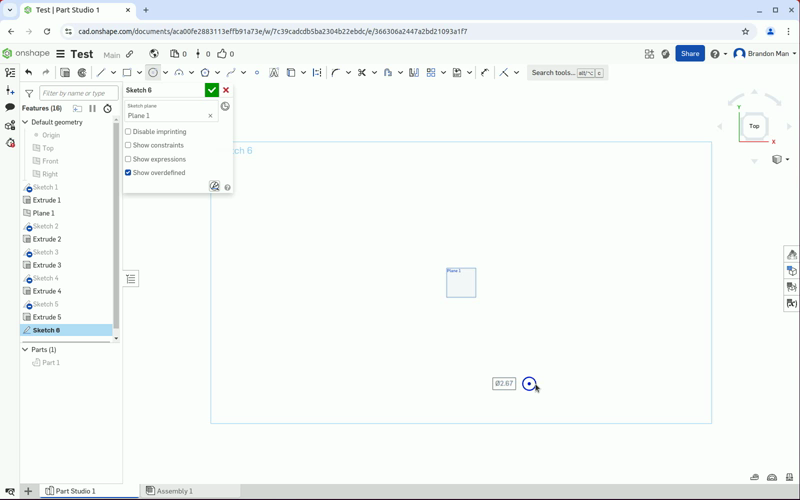
mouse_move(531, 384)
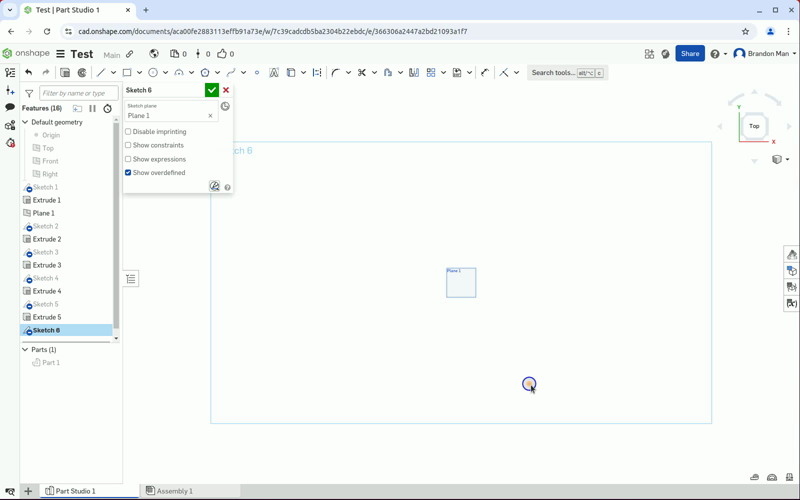
scroll(6)
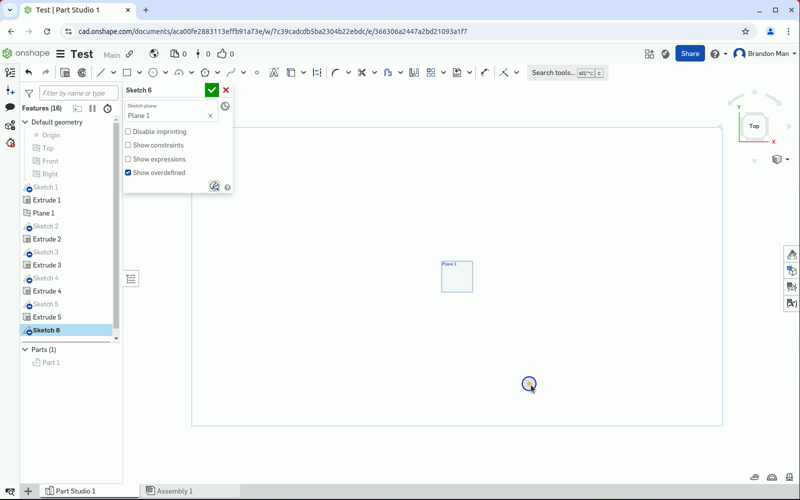
scroll(6)
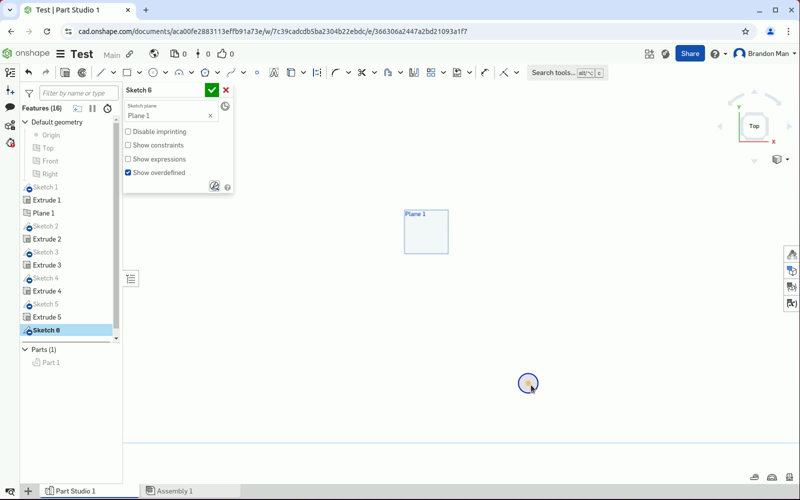
scroll(6)
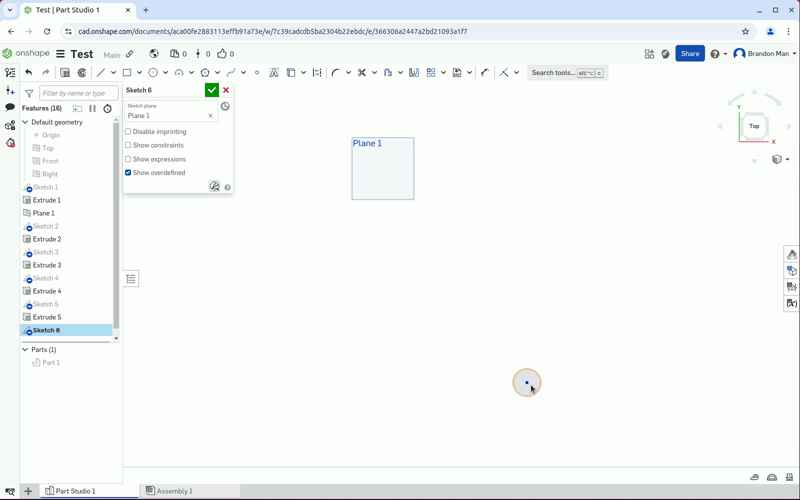
scroll(6)
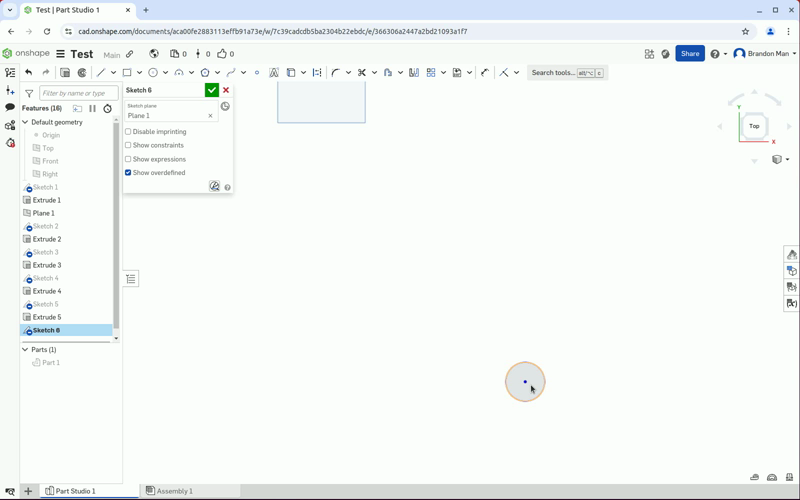
scroll(6)
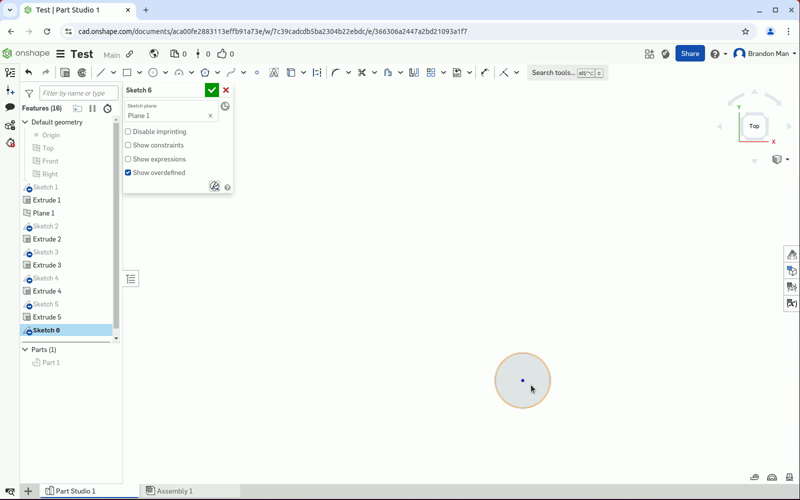
scroll(6)
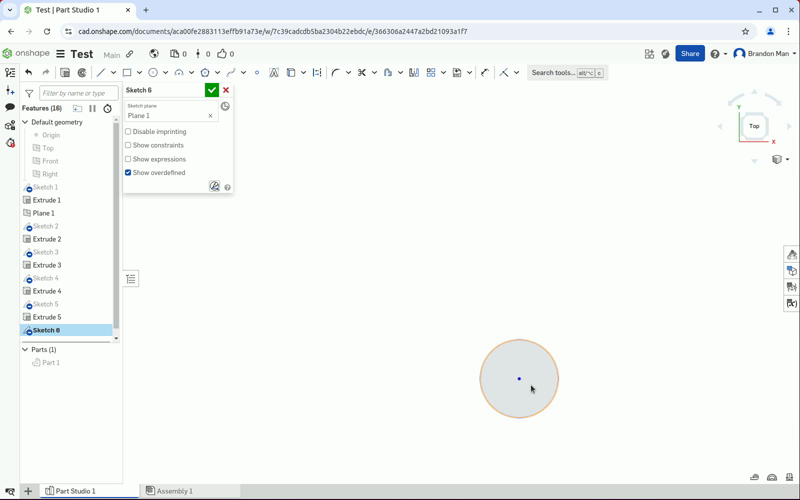
scroll(6)
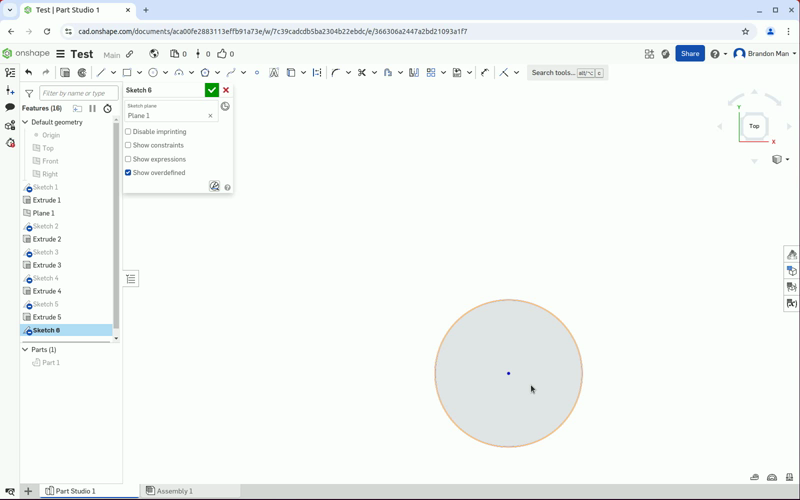
click(531, 384)
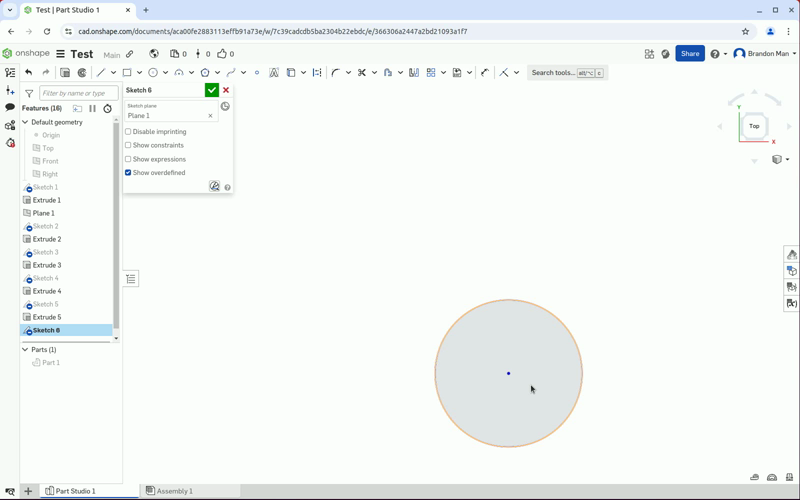
scroll(-6)
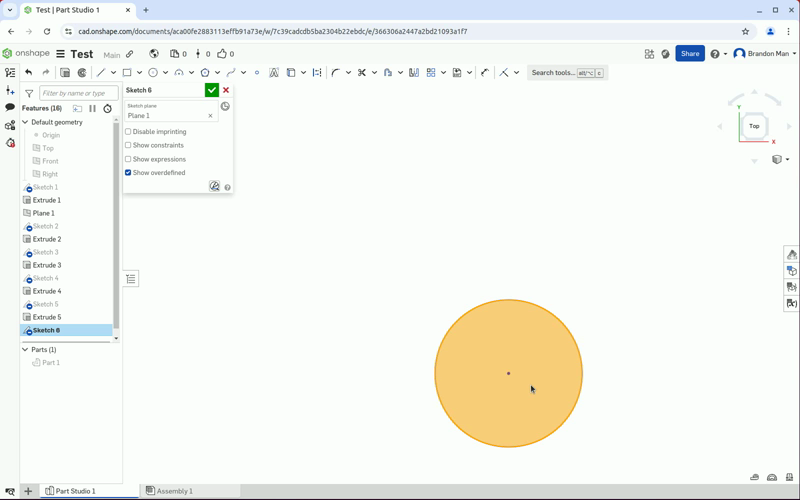
scroll(-6)
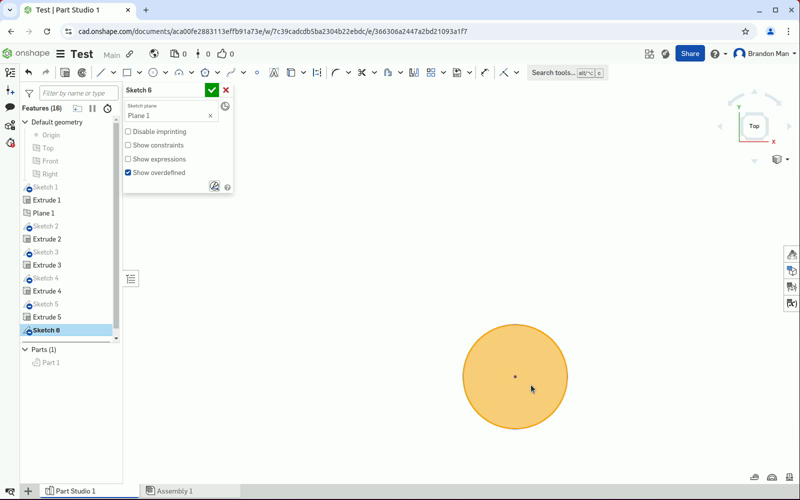
scroll(-6)
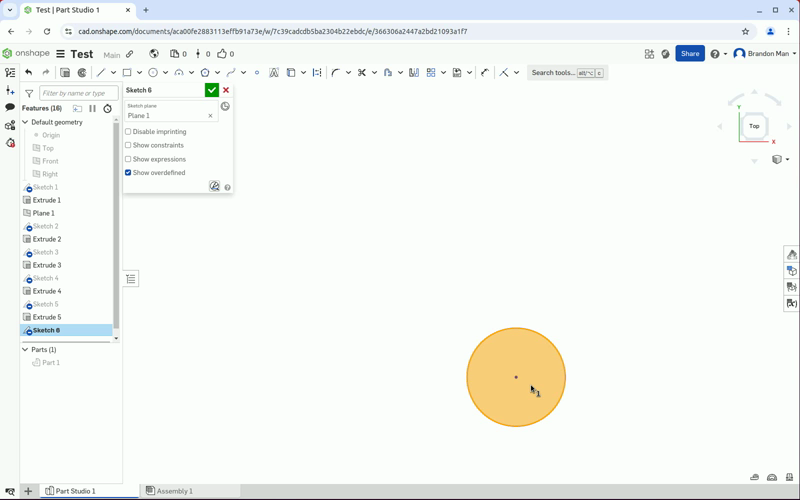
scroll(-6)
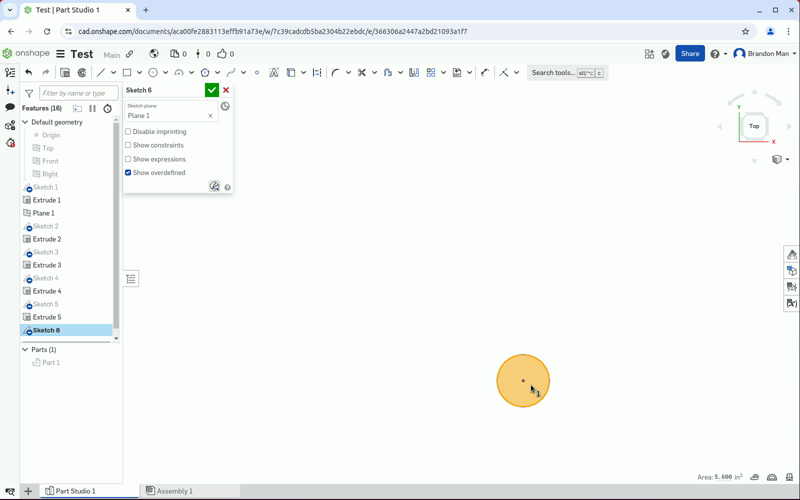
scroll(-6)
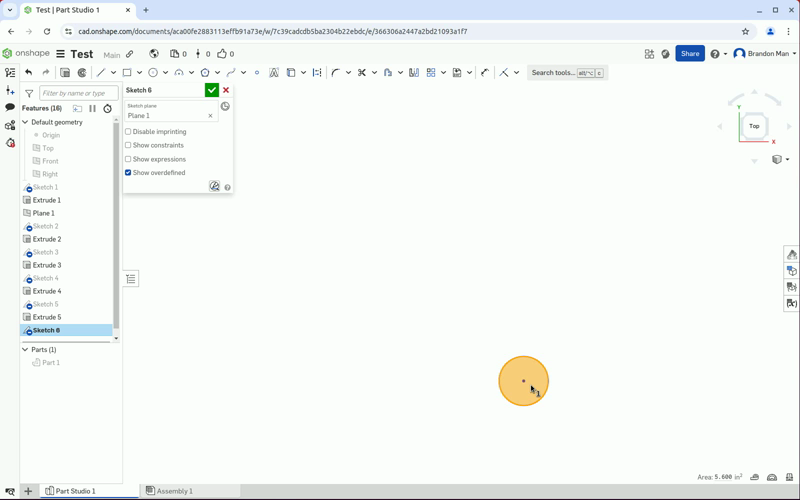
scroll(-6)
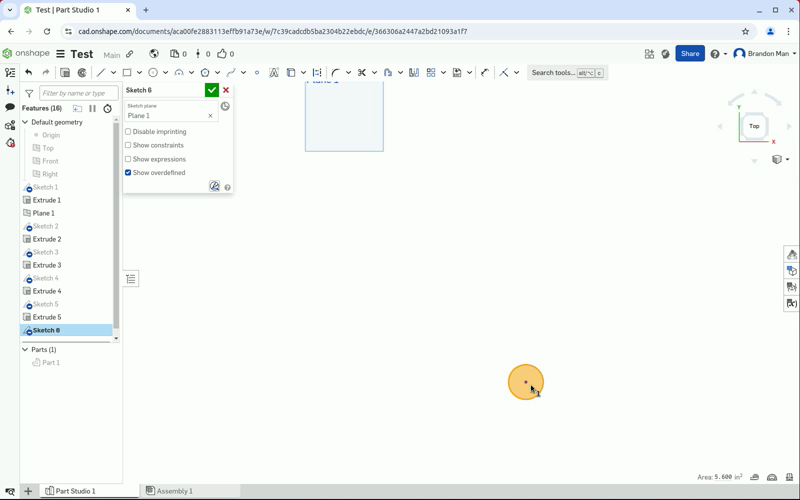
scroll(-6)
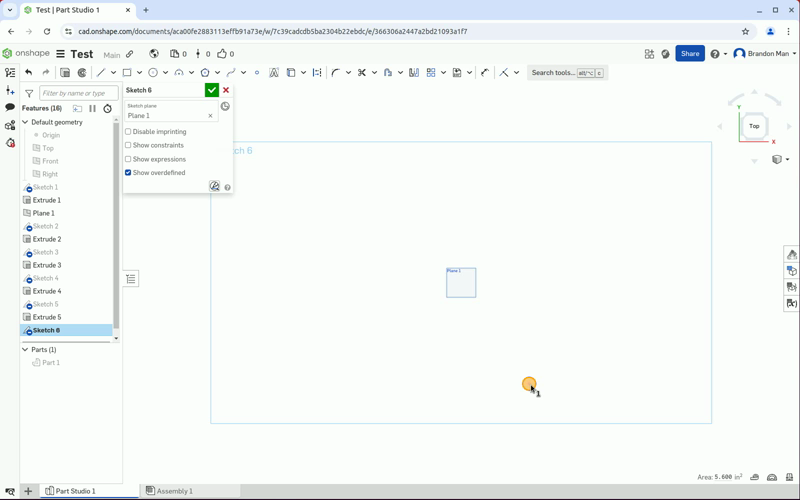
mouse_move(73, 352)
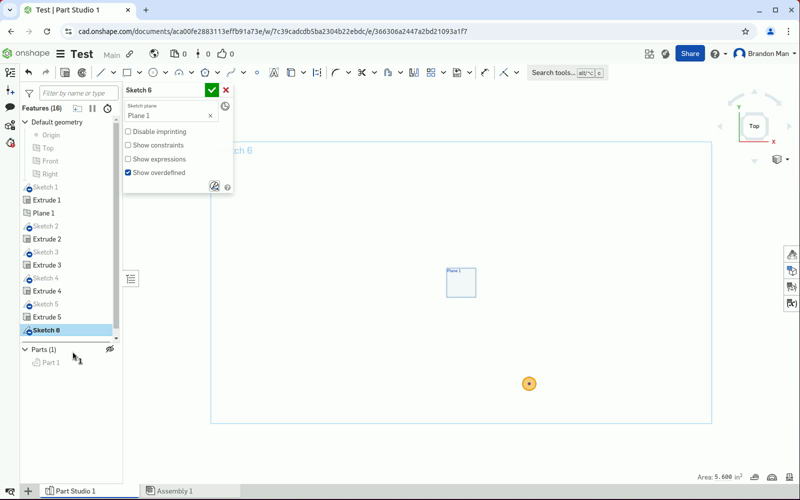
key(shift+y)
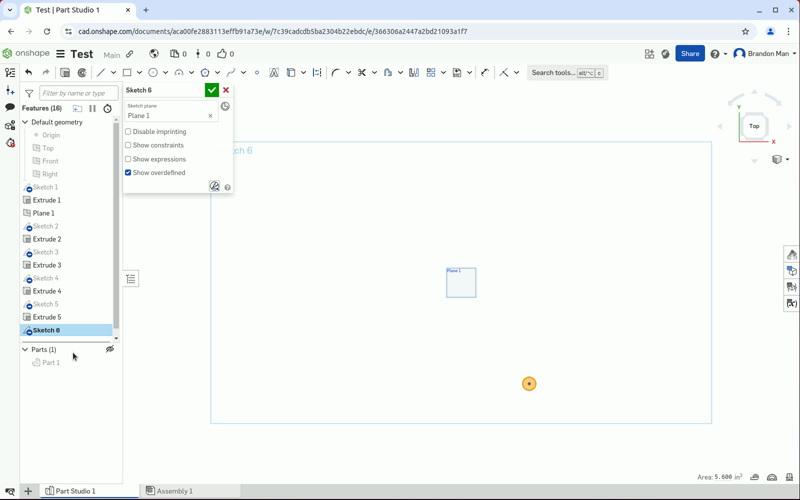
key(shift+e)
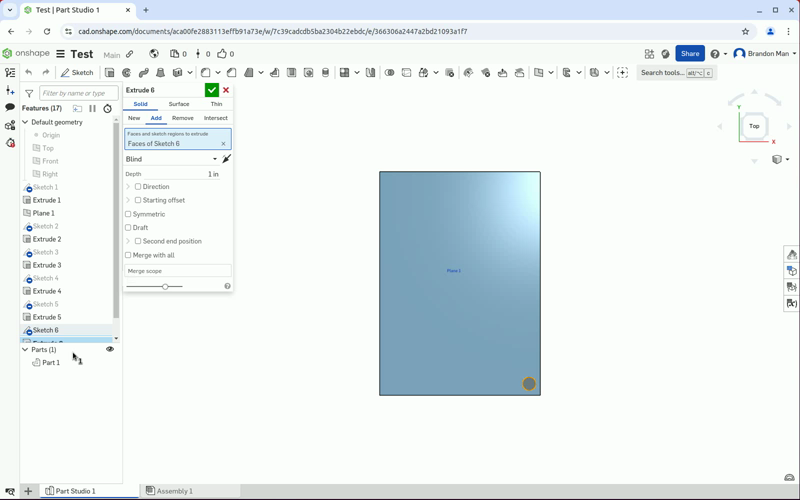
mouse_move(143, 106)
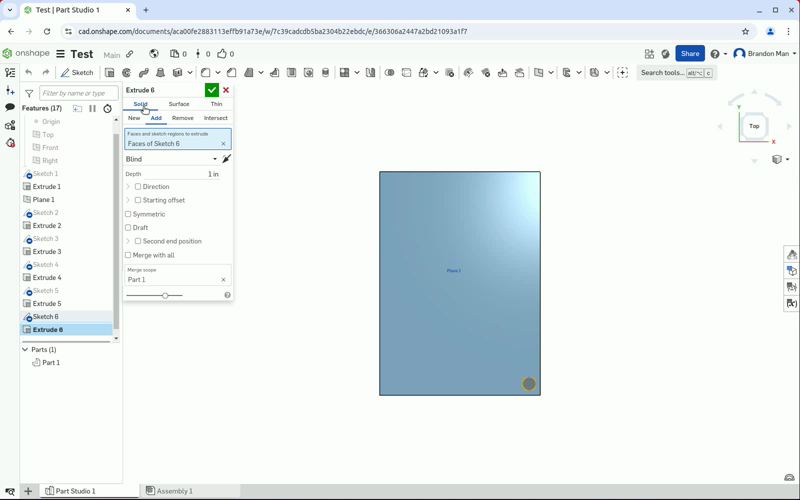
click(143, 106)
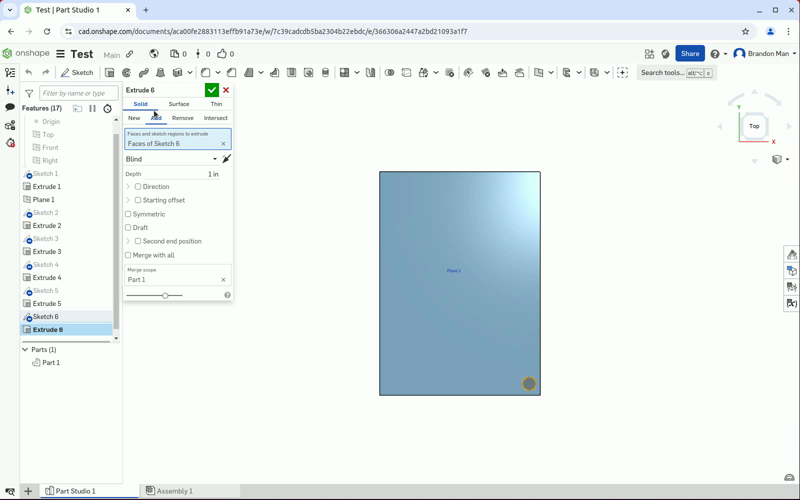
mouse_move(186, 120)
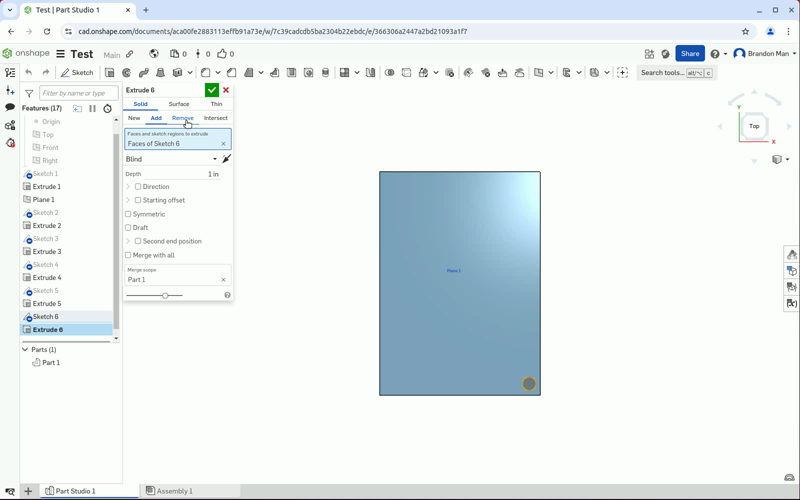
click(186, 120)
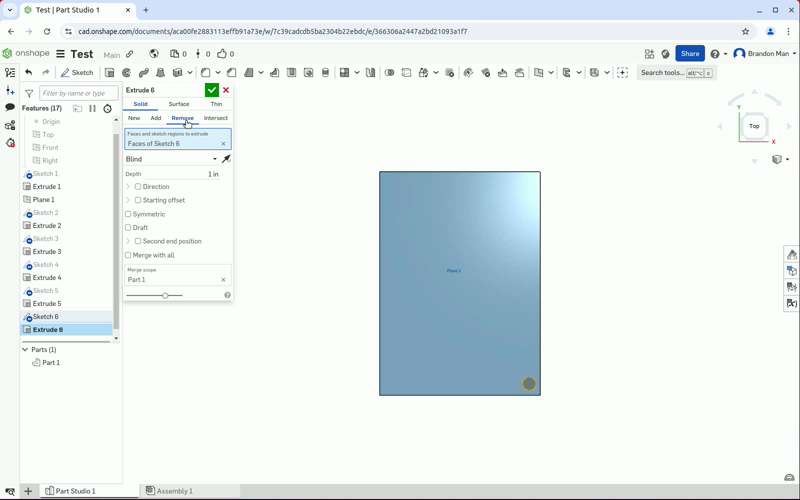
key(tab, 4)
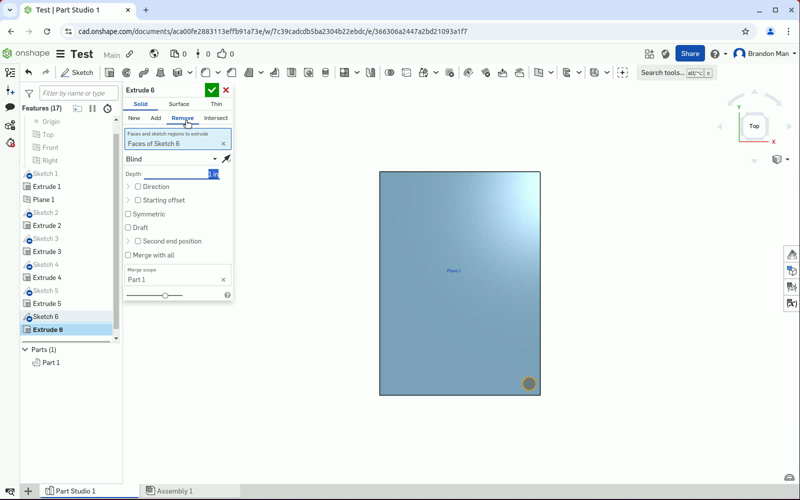
text(8.184)
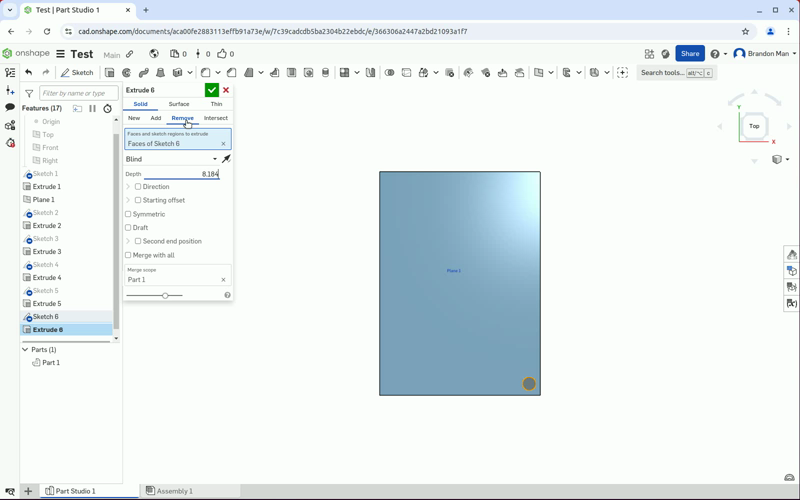
key(tab, 6)
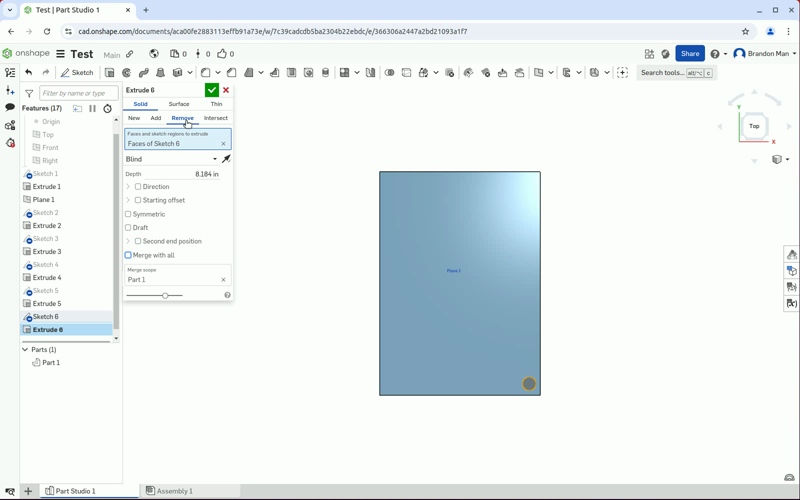
key(space)
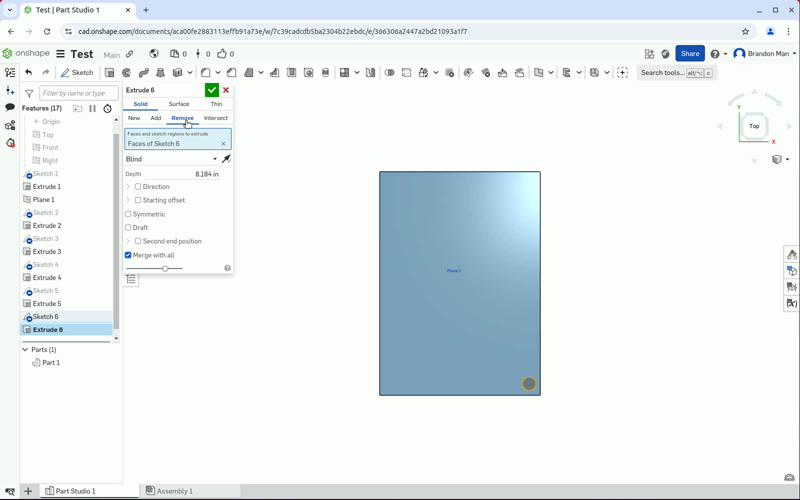
key(enter)
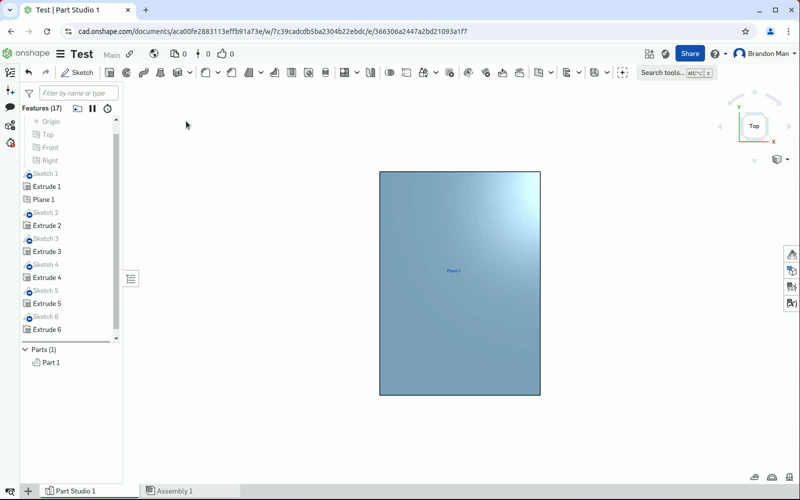
key(shift+h)
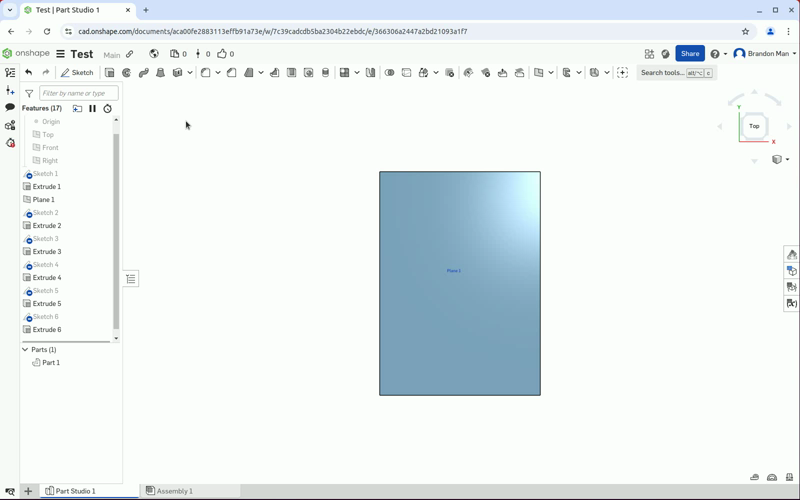
key(shift+h)
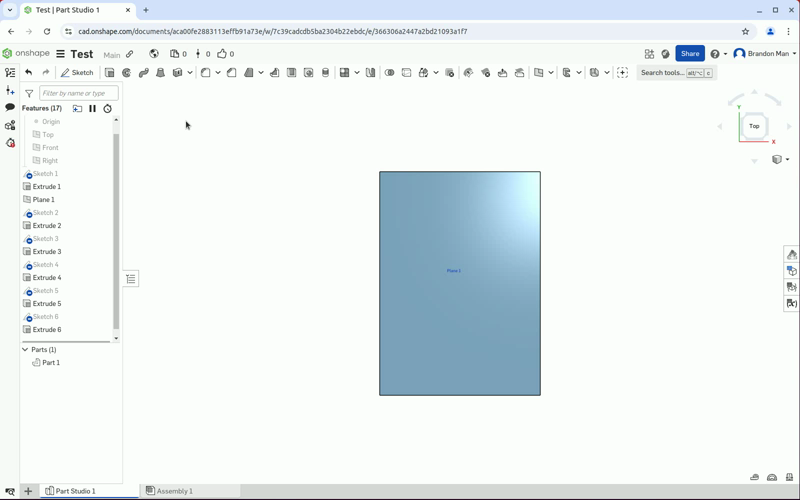
mouse_move(69, 176)
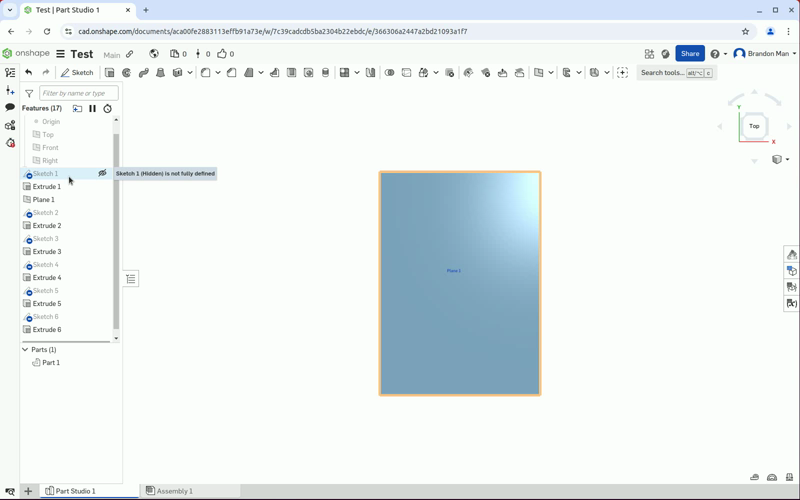
click(69, 176)
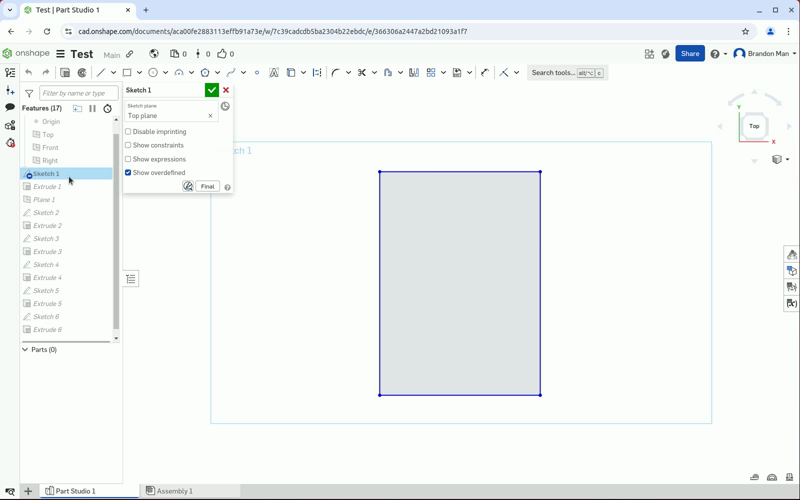
mouse_move(229, 92)
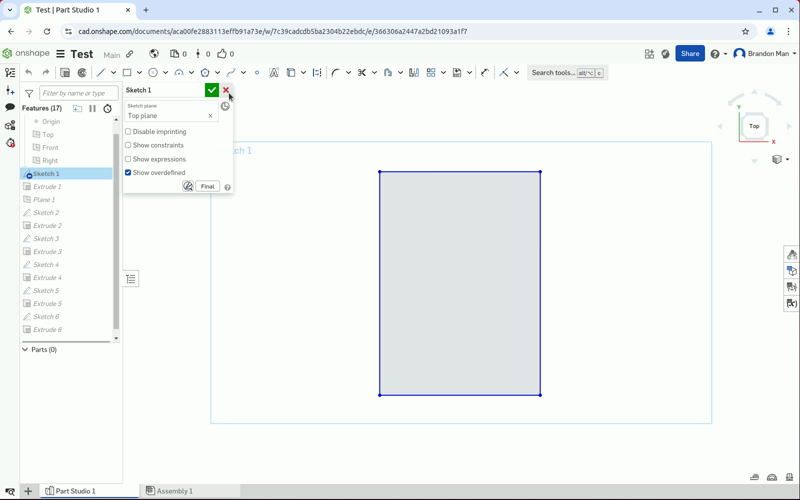
click(229, 92)
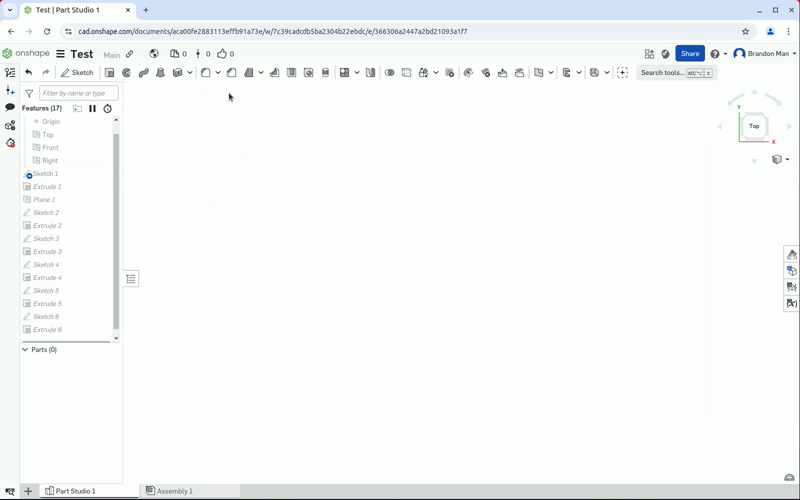
key(shift+s)
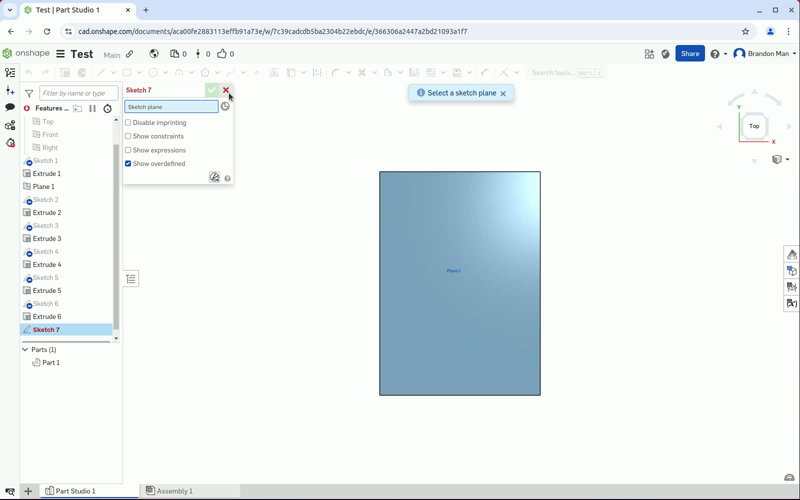
mouse_move(69, 189)
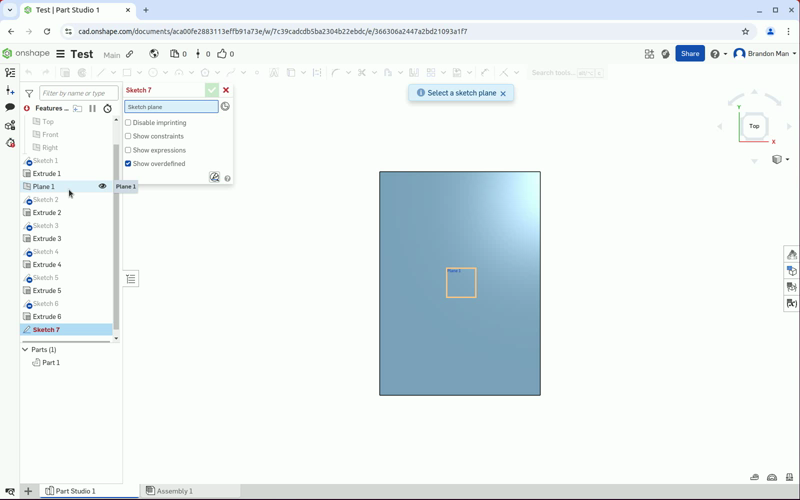
click(69, 189)
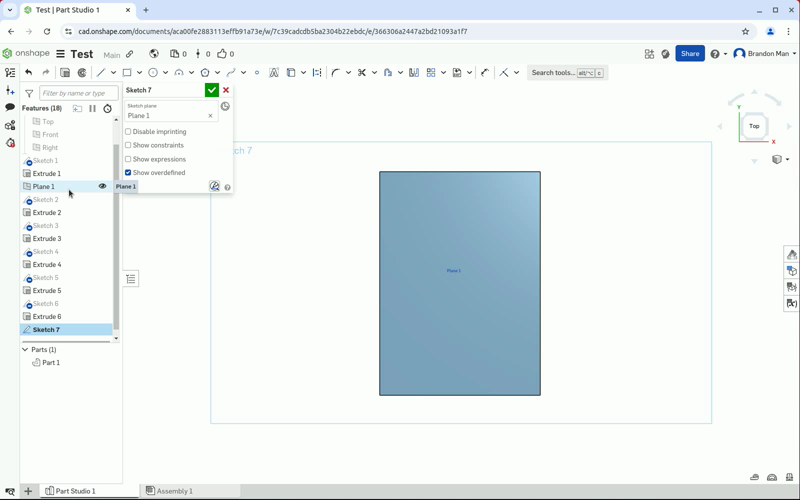
mouse_move(73, 352)
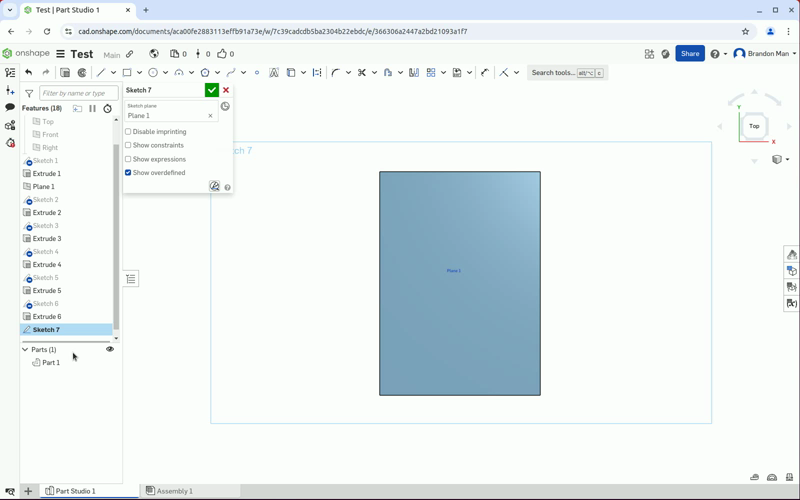
key(y)
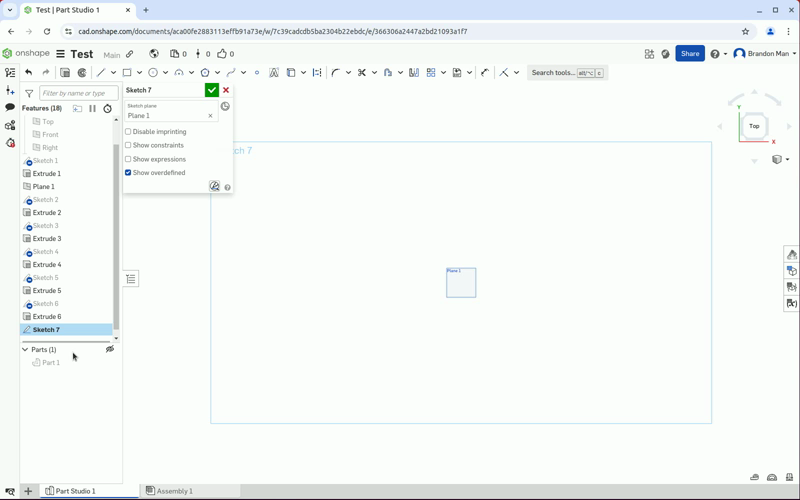
key(c)
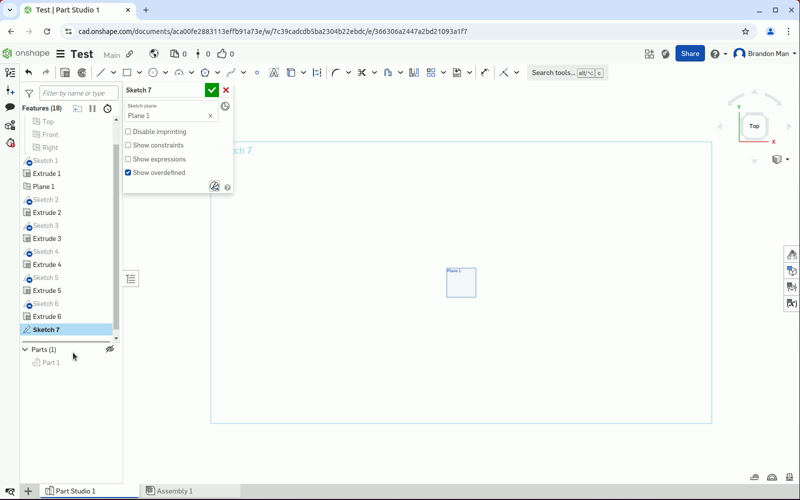
key_down(shift)
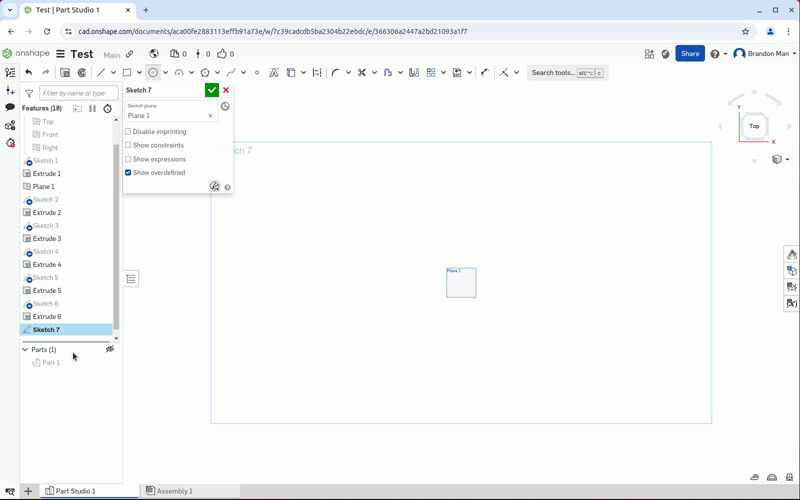
mouse_move(529, 322)
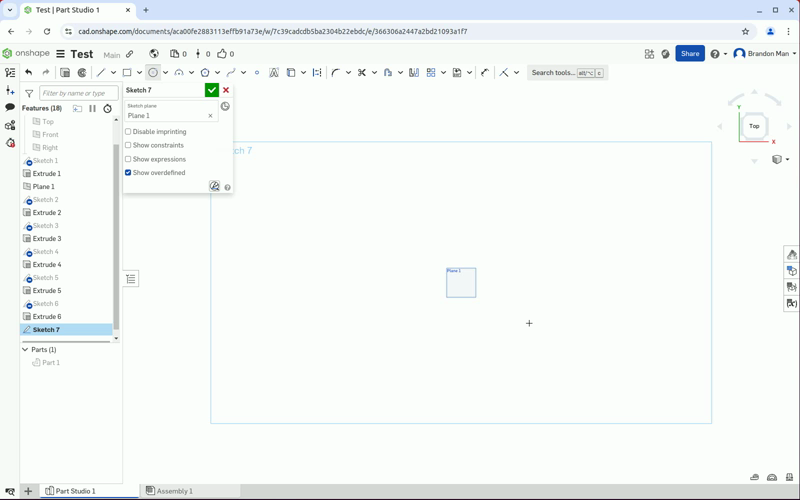
click(529, 322)
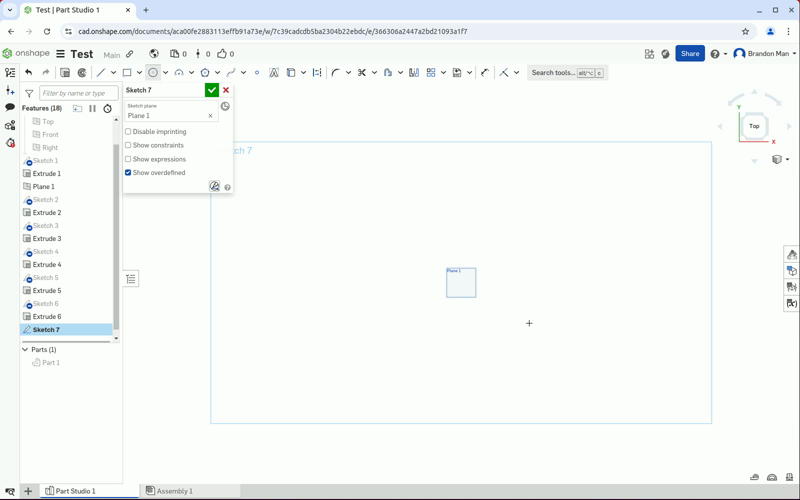
key_up(shift)
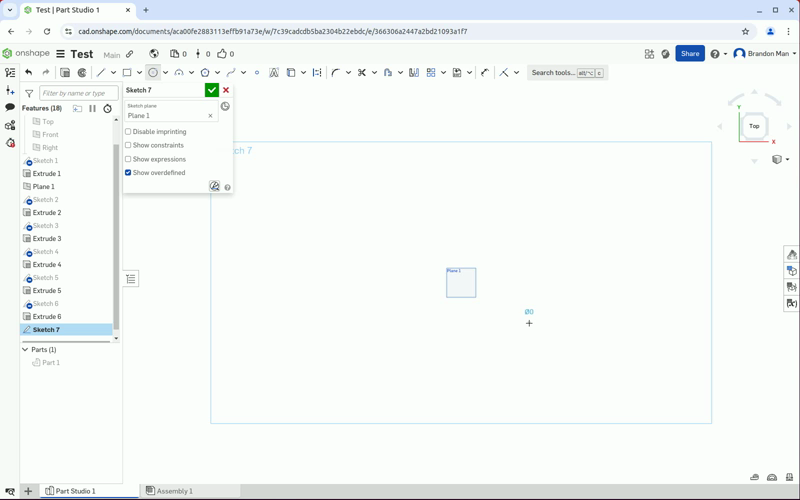
mouse_move(535, 322)
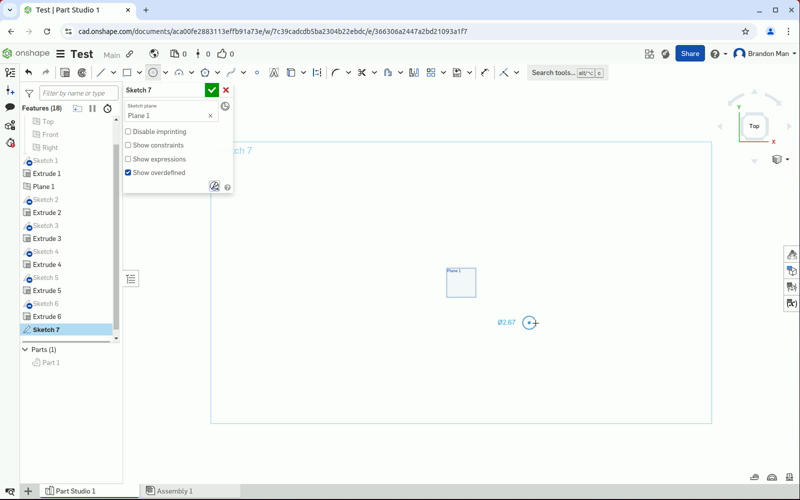
click(535, 322)
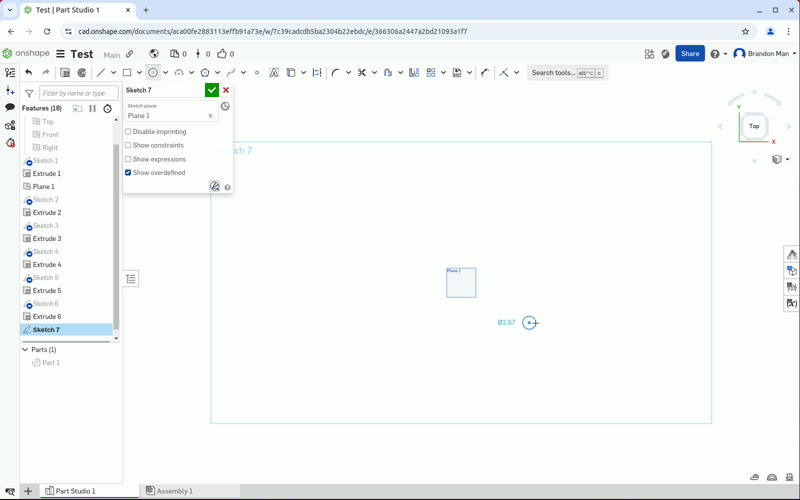
key(esc)
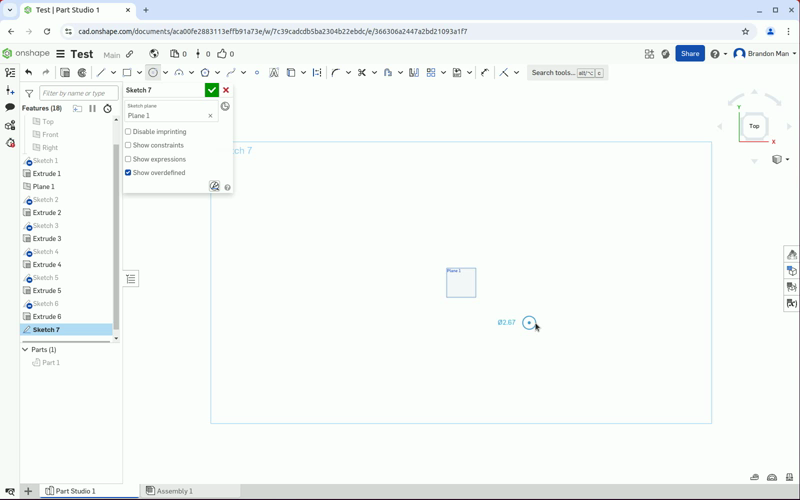
mouse_move(528, 323)
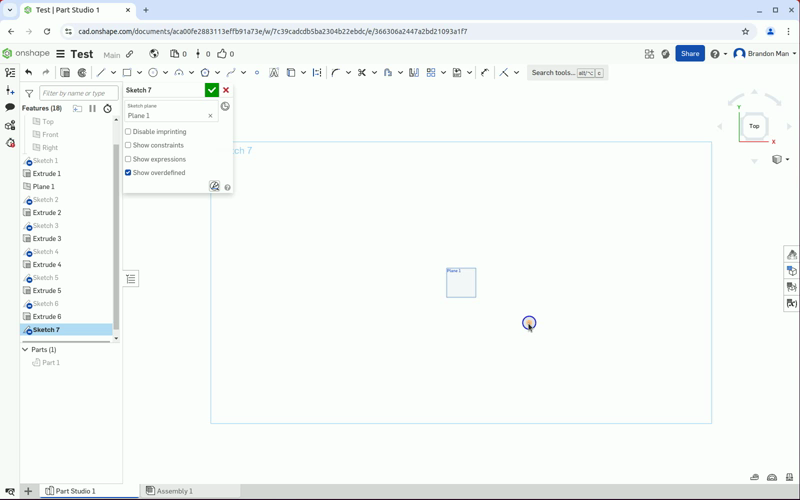
scroll(6)
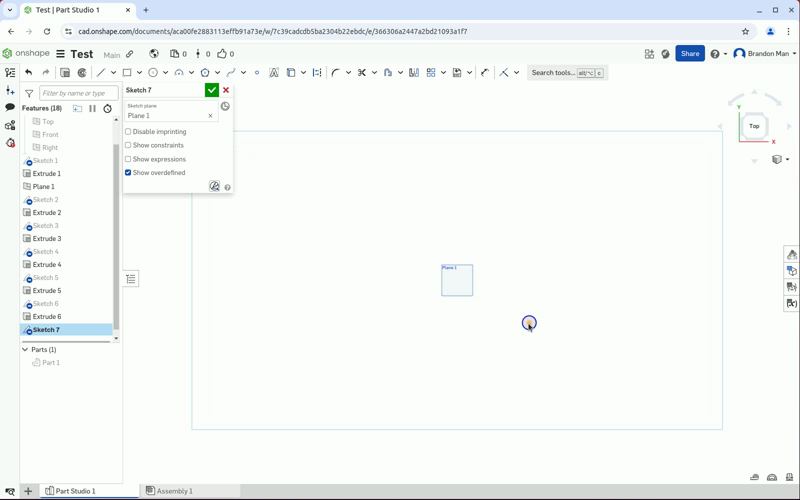
scroll(6)
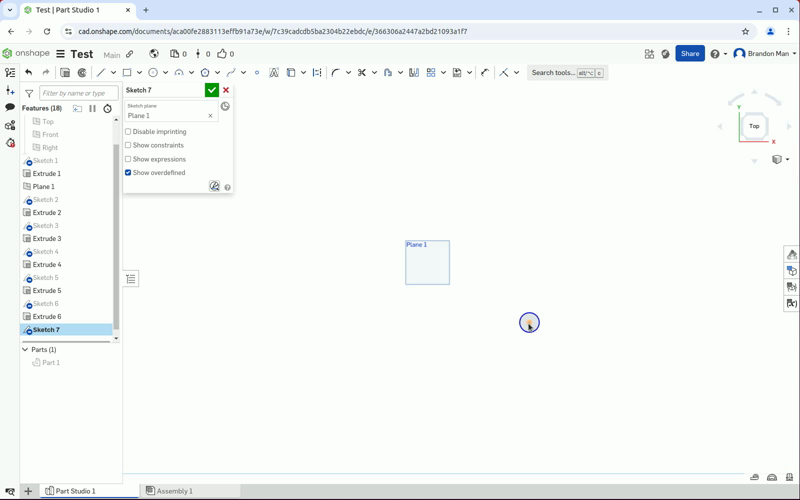
scroll(6)
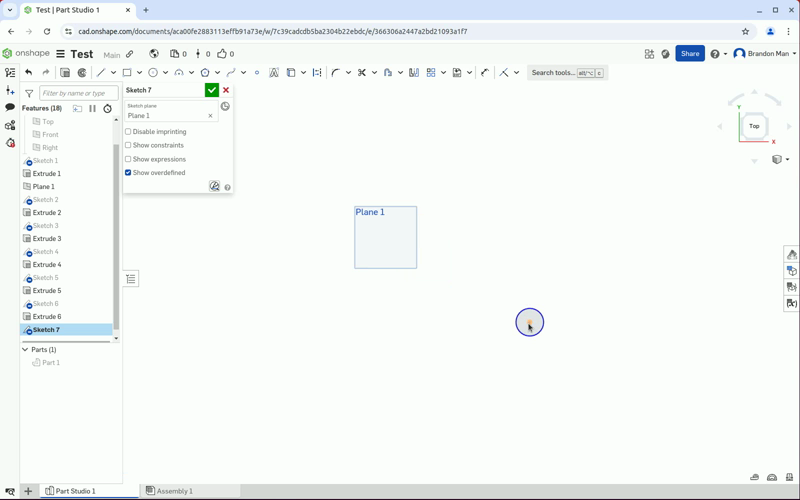
scroll(6)
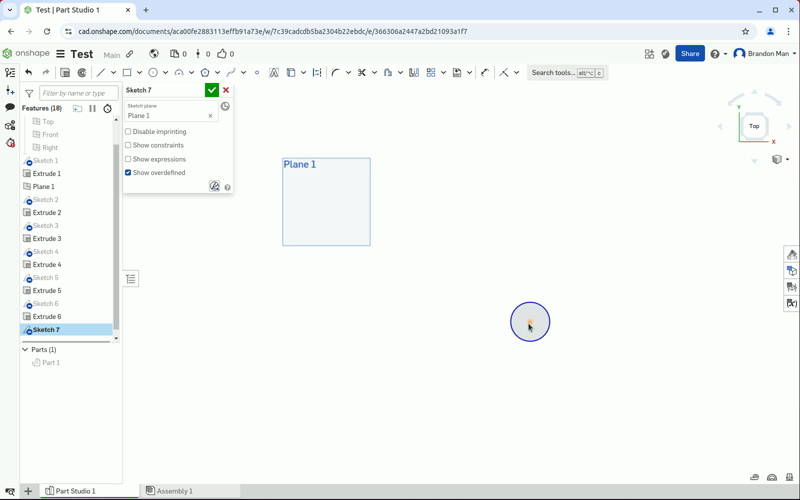
scroll(6)
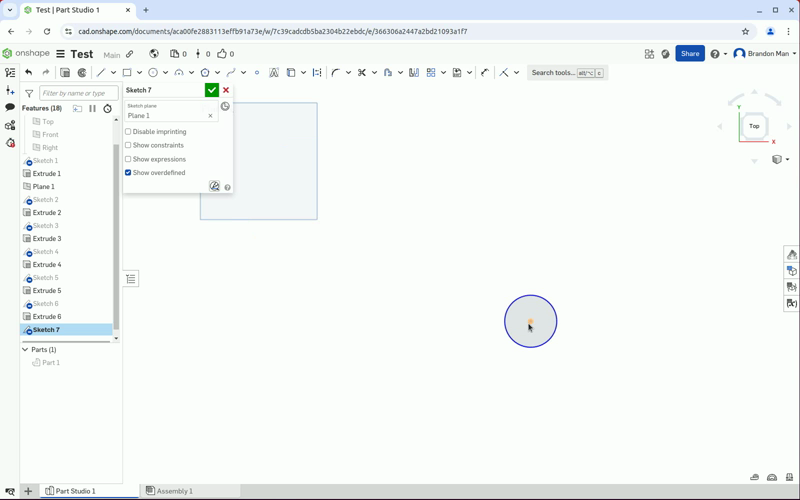
scroll(6)
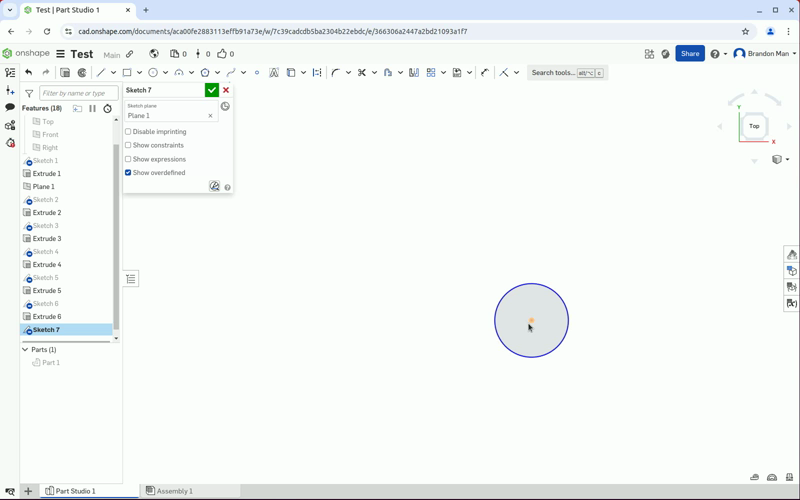
scroll(6)
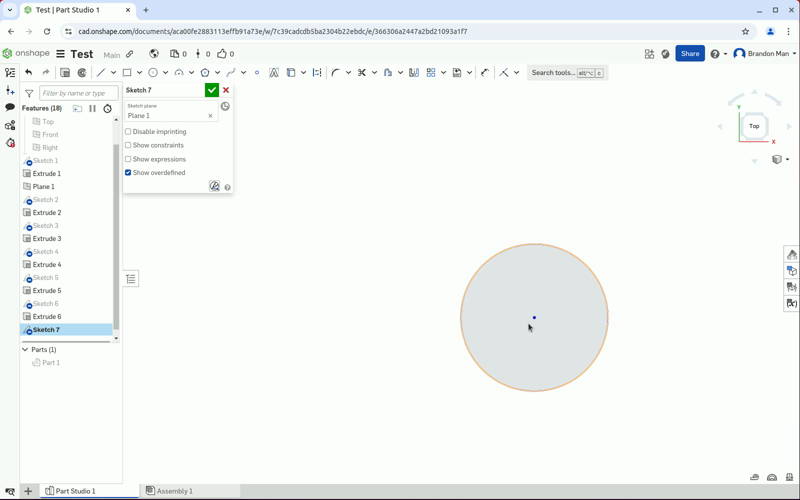
click(528, 323)
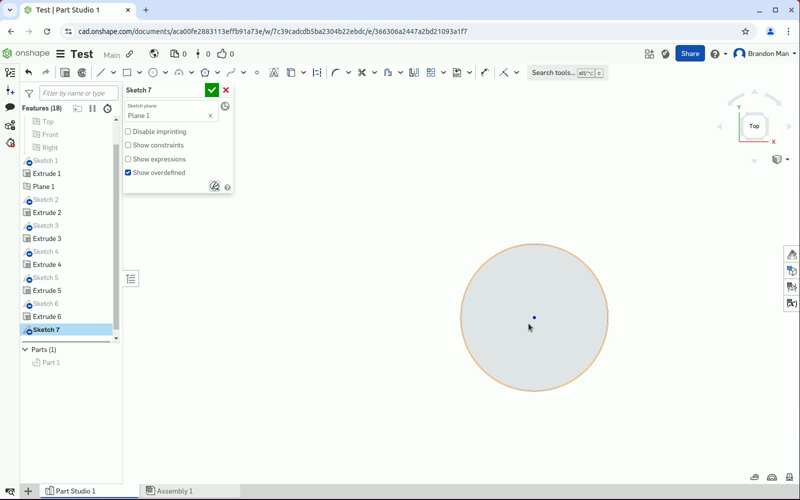
scroll(-6)
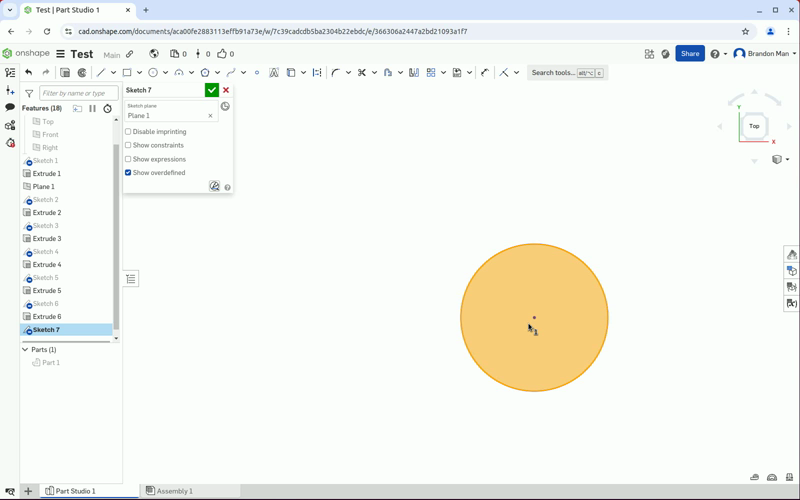
scroll(-6)
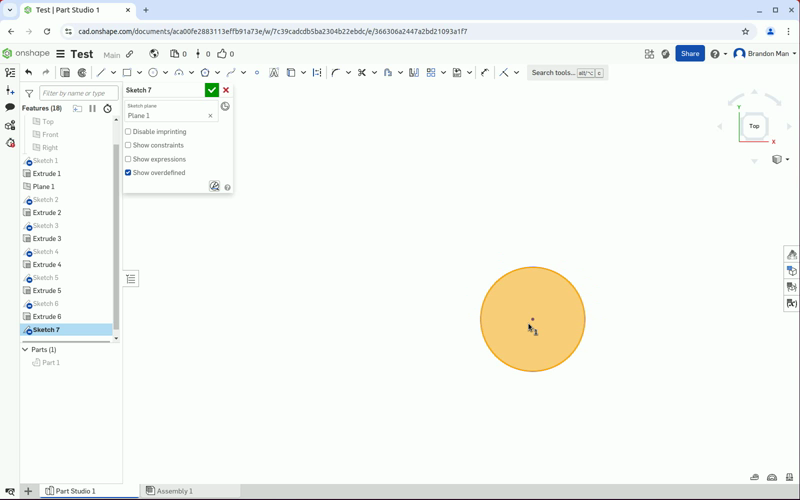
scroll(-6)
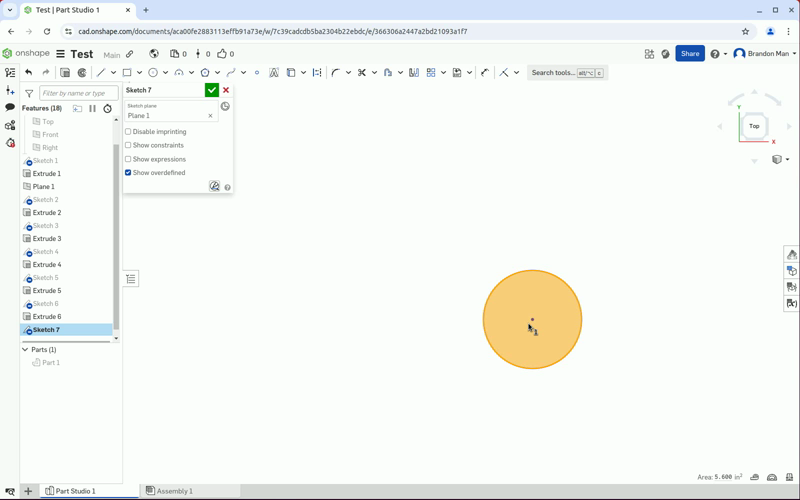
scroll(-6)
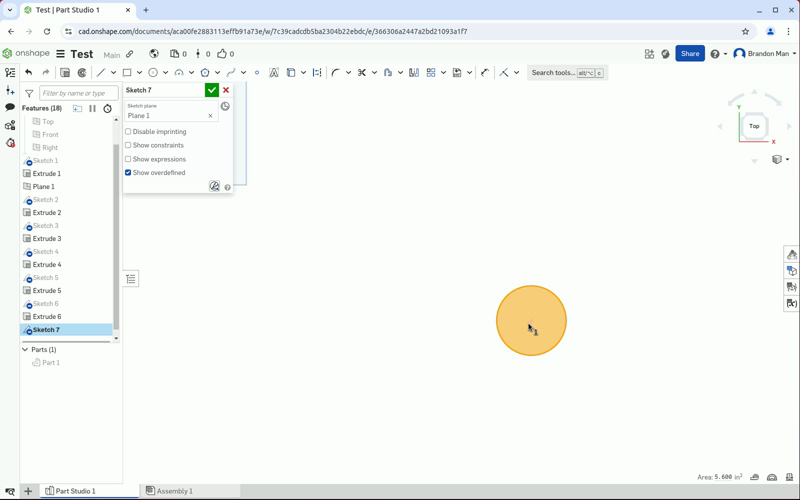
scroll(-6)
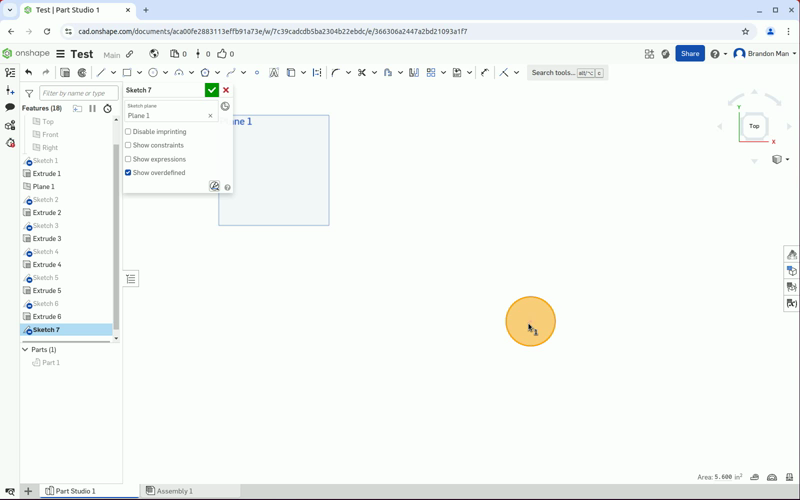
scroll(-6)
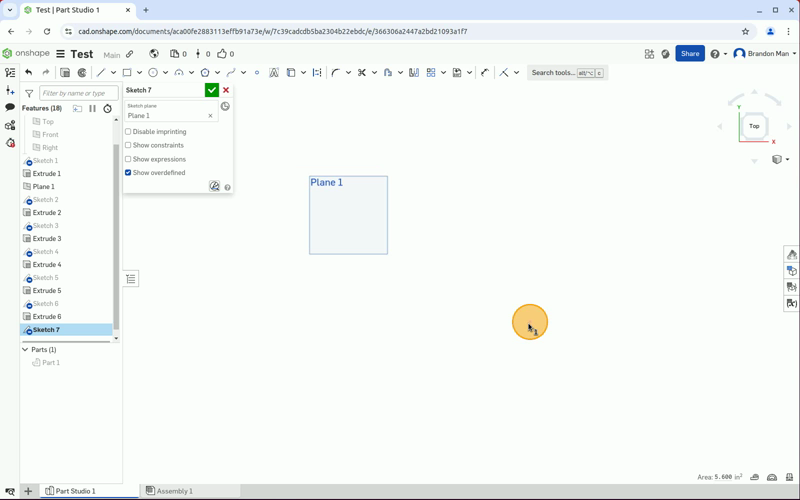
scroll(-6)
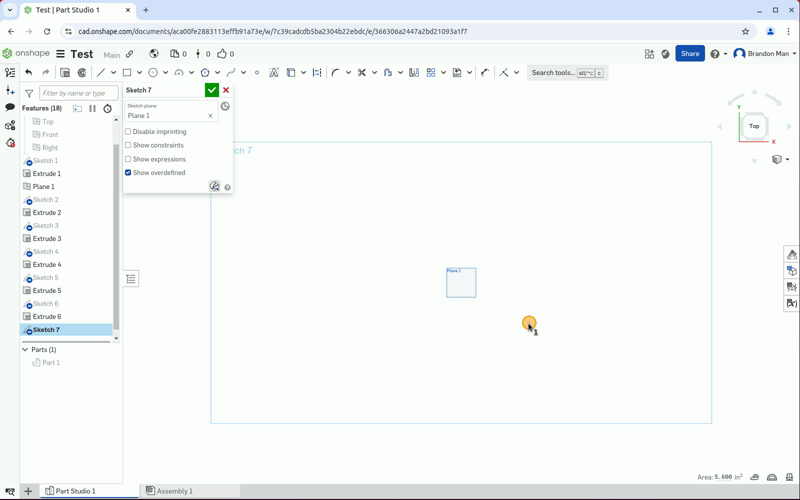
mouse_move(73, 352)
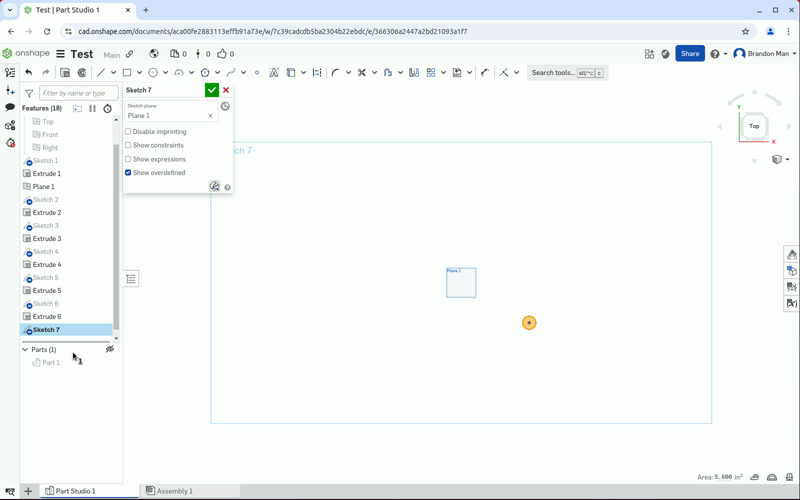
key(shift+y)
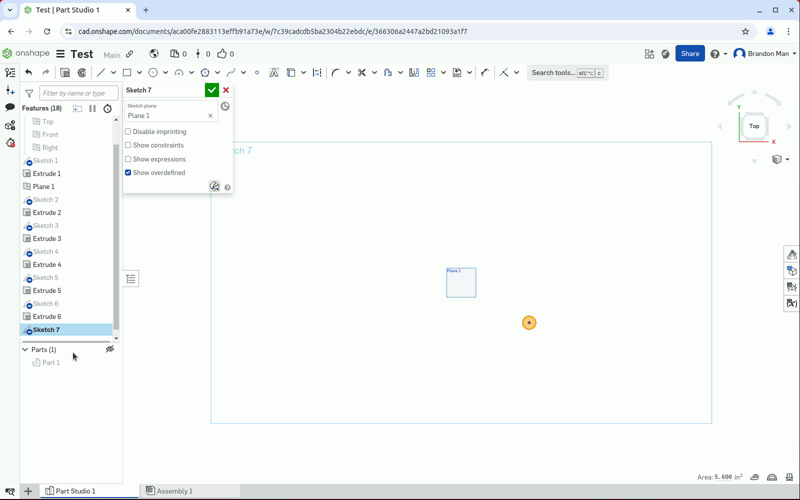
key(shift+e)
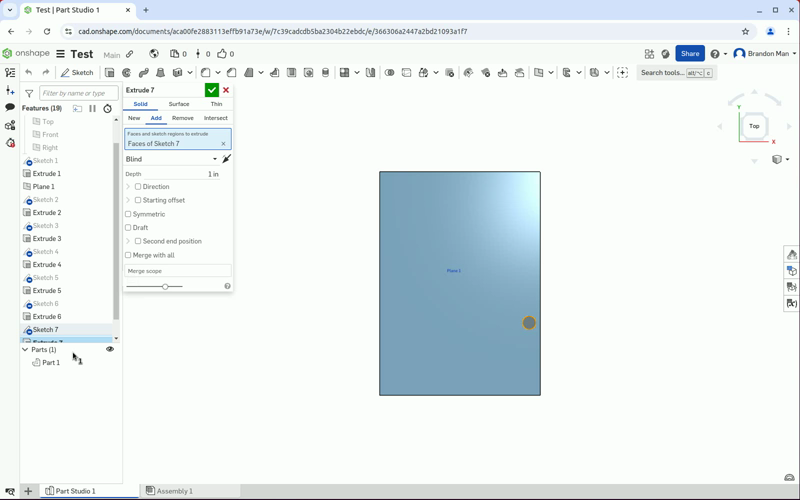
mouse_move(143, 106)
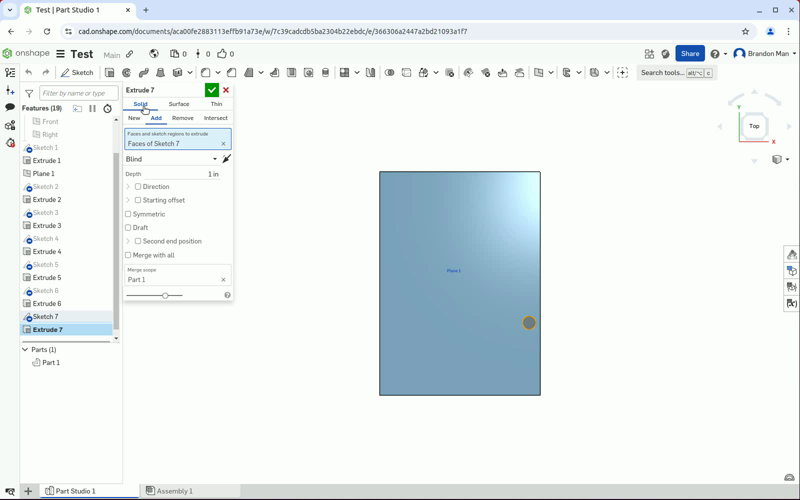
click(143, 106)
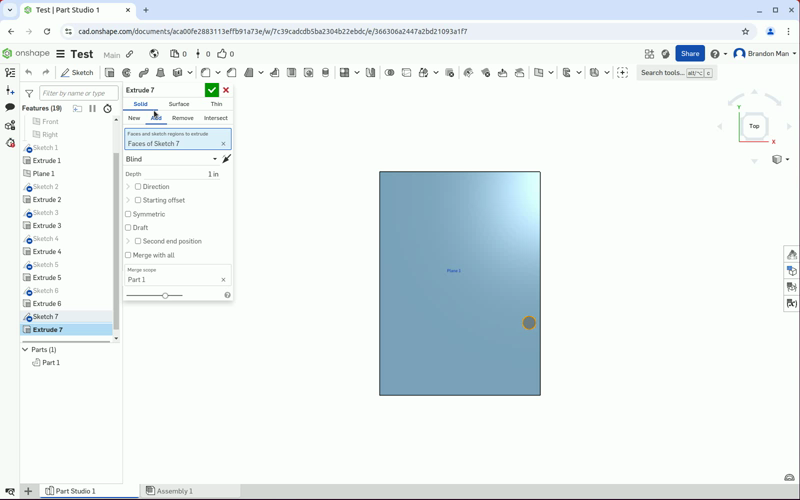
mouse_move(186, 120)
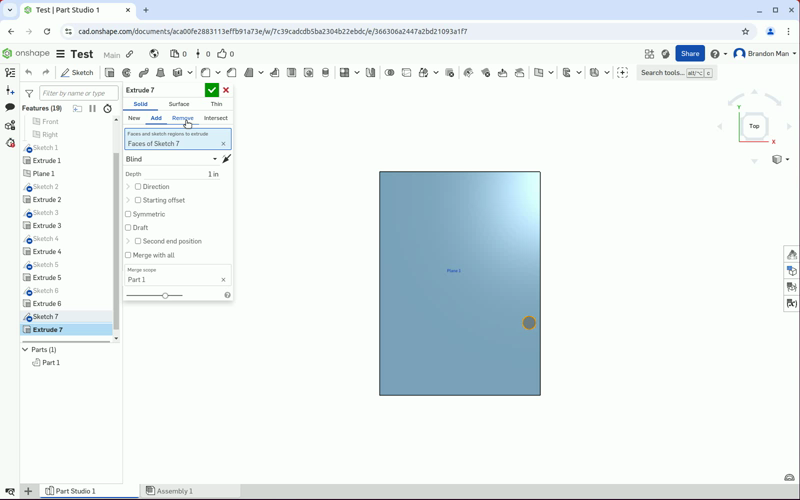
click(186, 120)
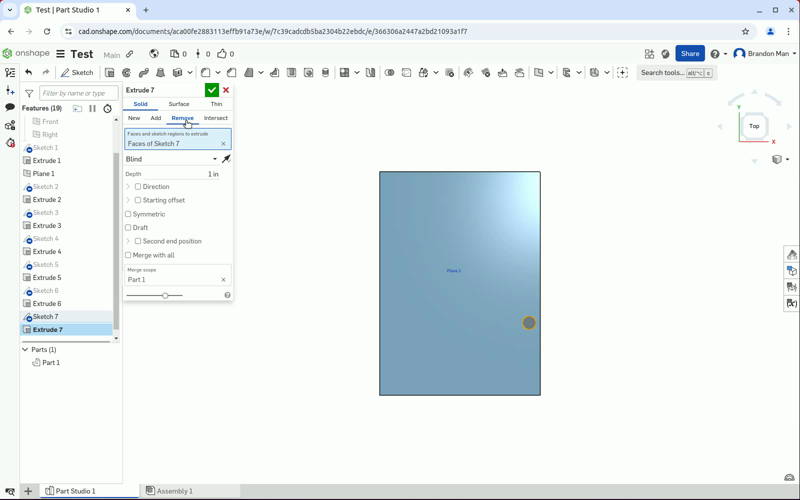
key(tab, 4)
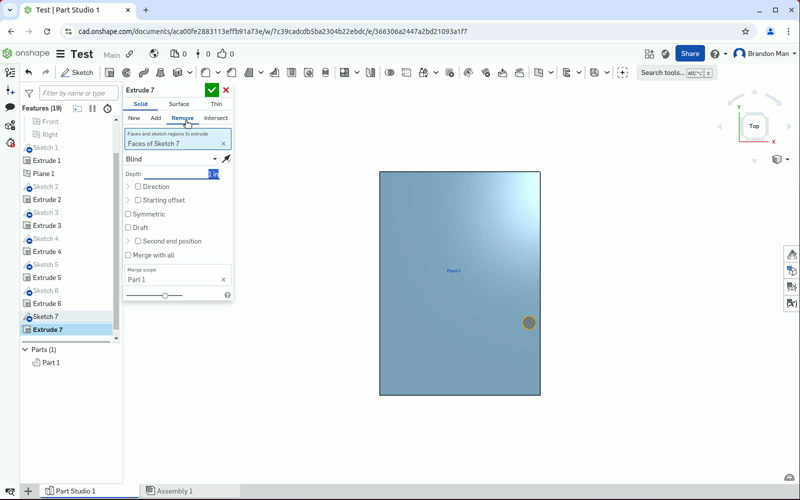
text(8.184)
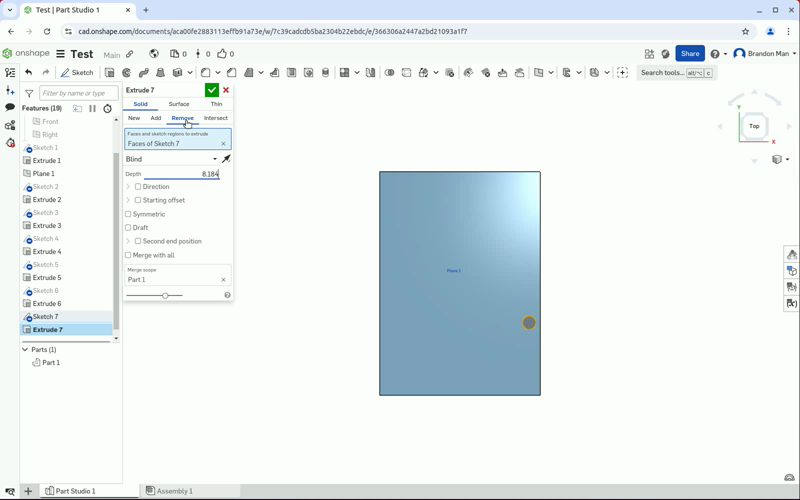
key(tab, 6)
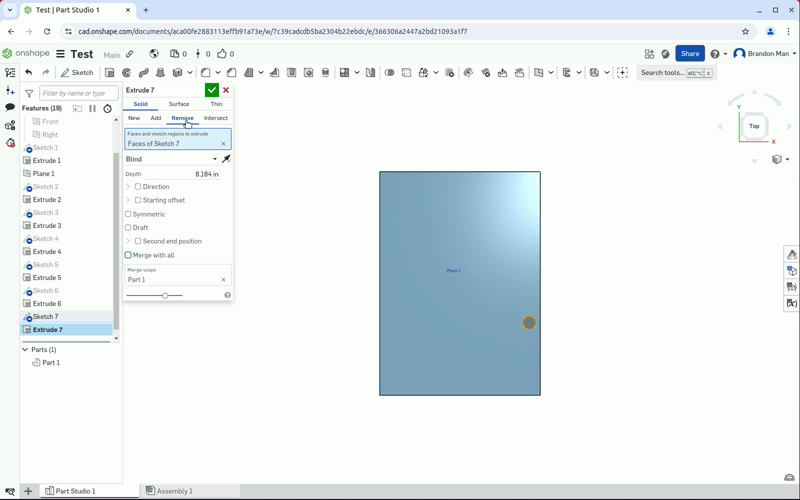
key(space)
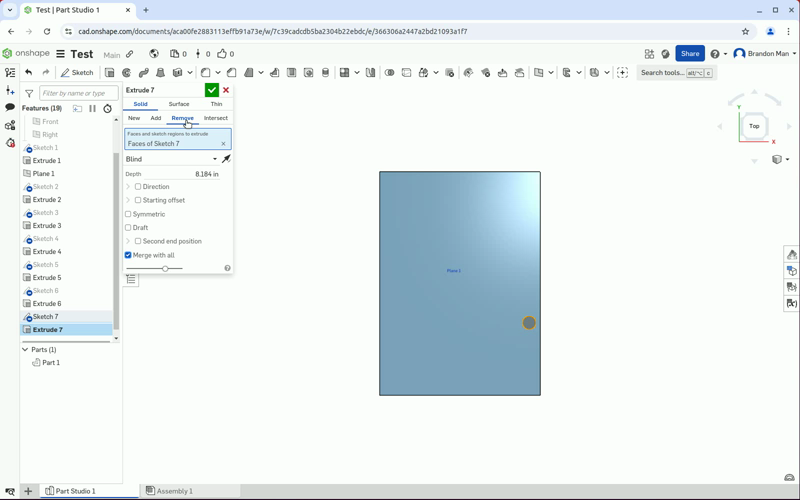
key(enter)
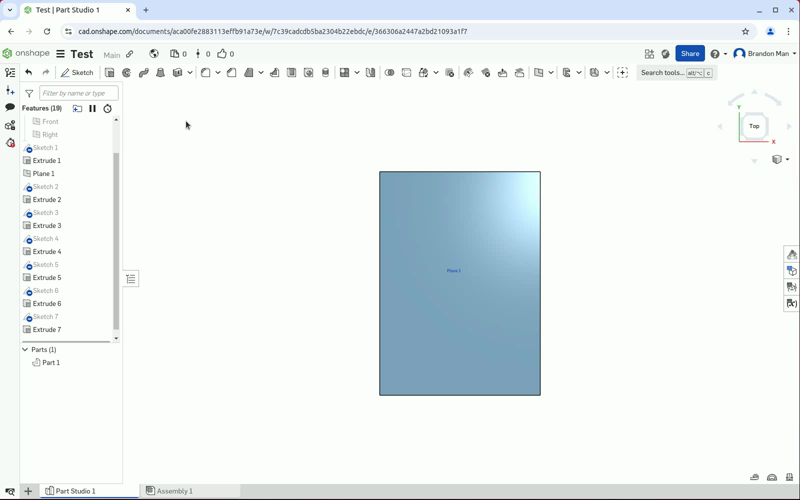
key(shift+h)
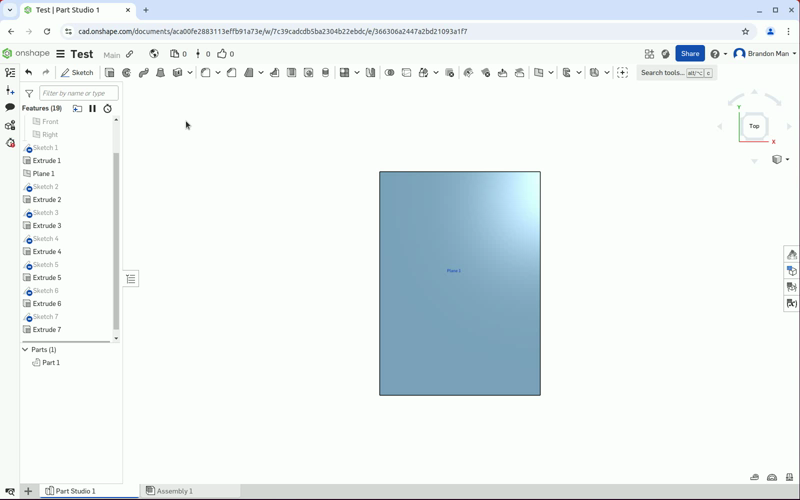
key(shift+h)
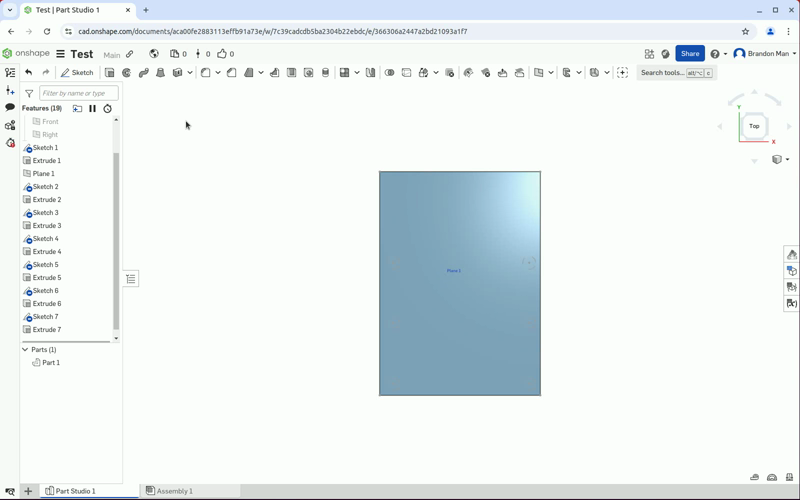
key(shift+7)
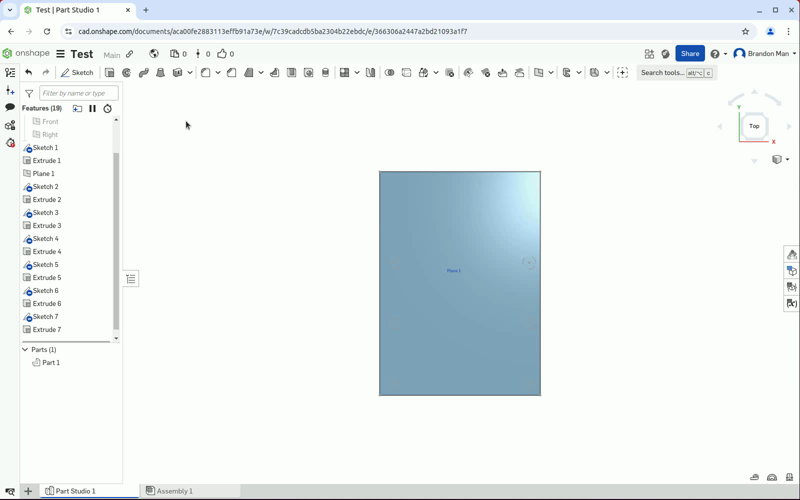
key(up, 3)
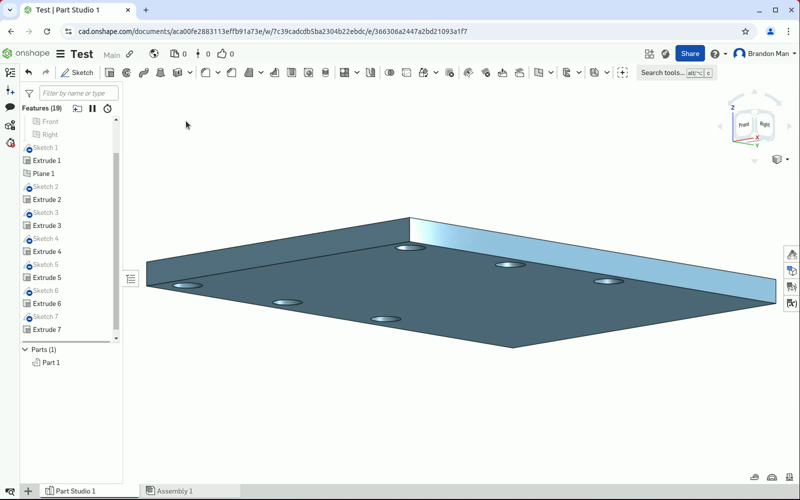
key(left, 3)
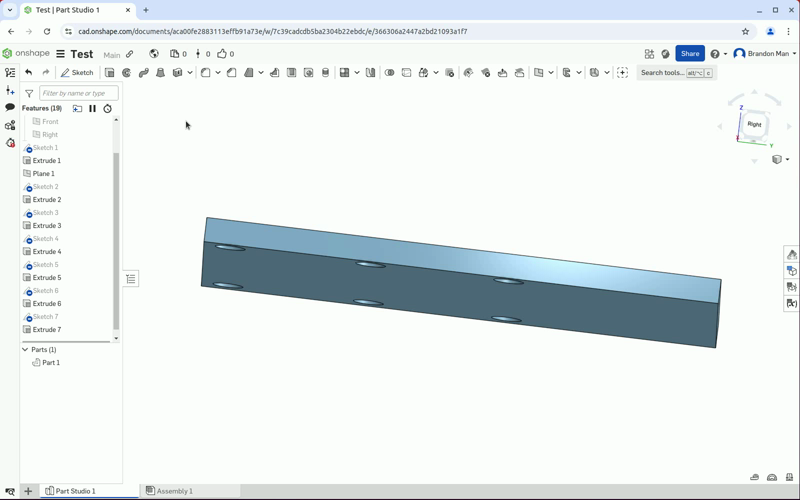
key(right, 3)
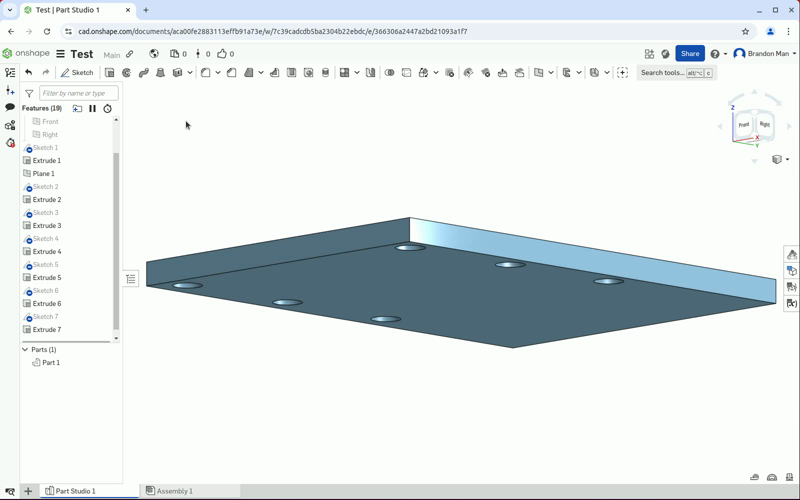
key(down, 3)
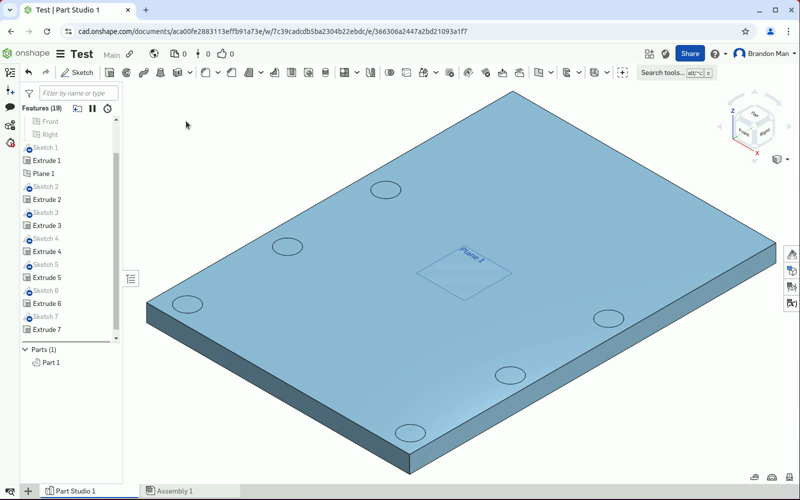
mouse_move(69, 150)
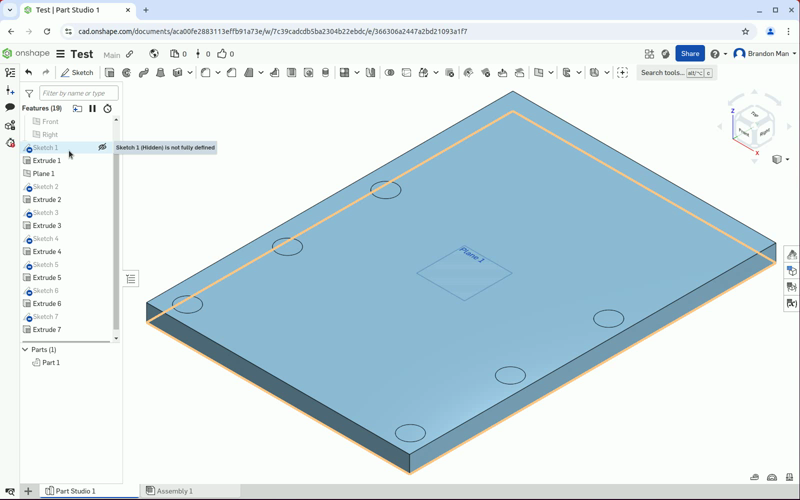
click(69, 150)